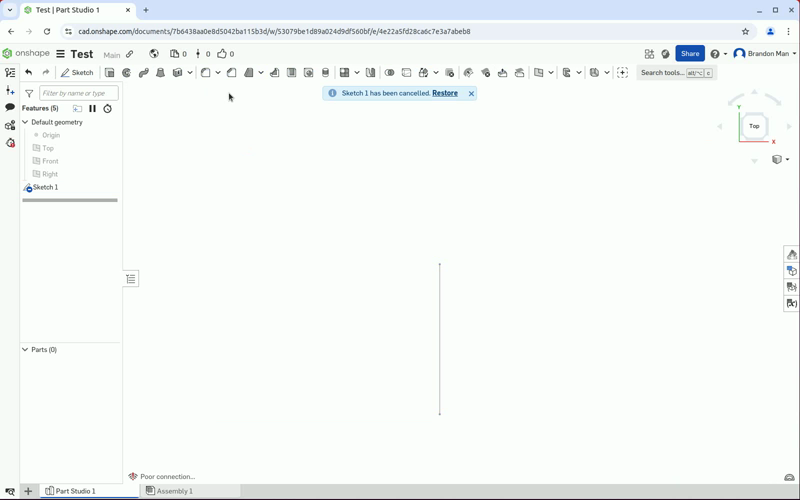
key(shift+h)
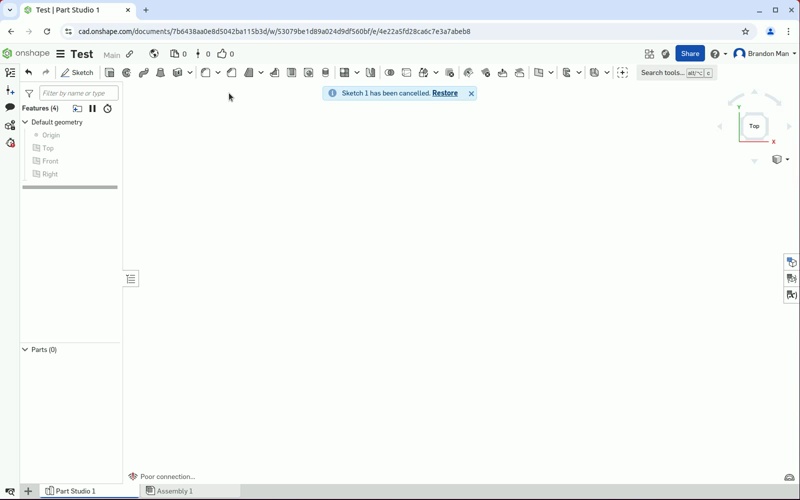
mouse_move(73, 352)
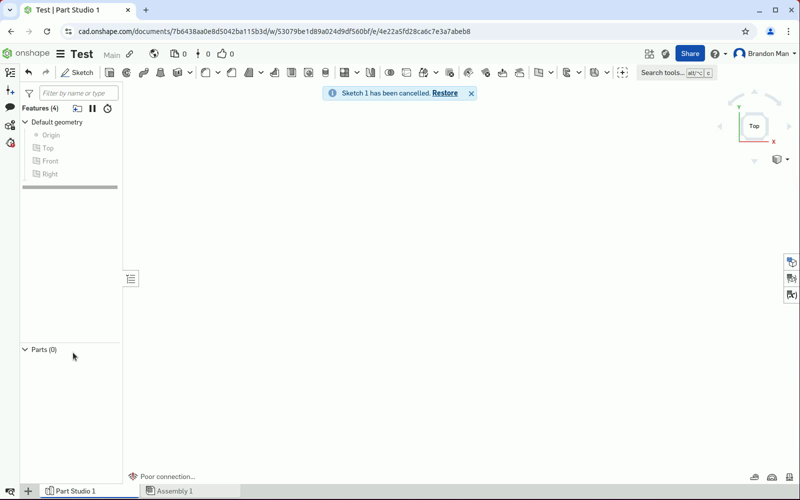
key(y)
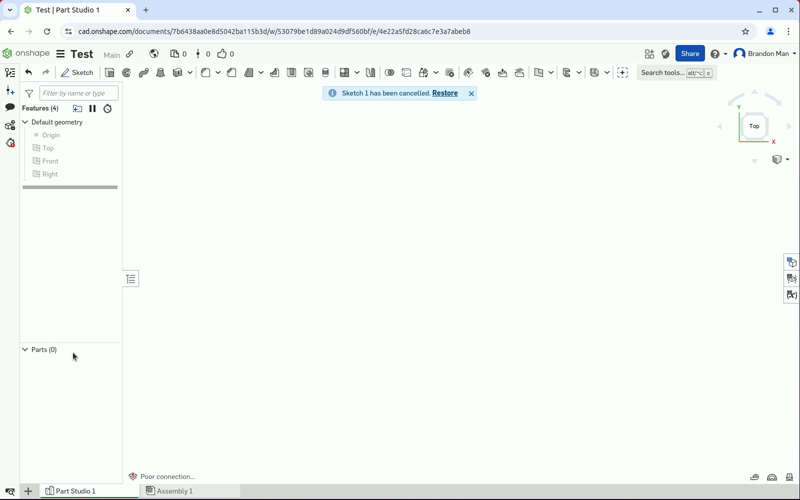
key(shift+p)
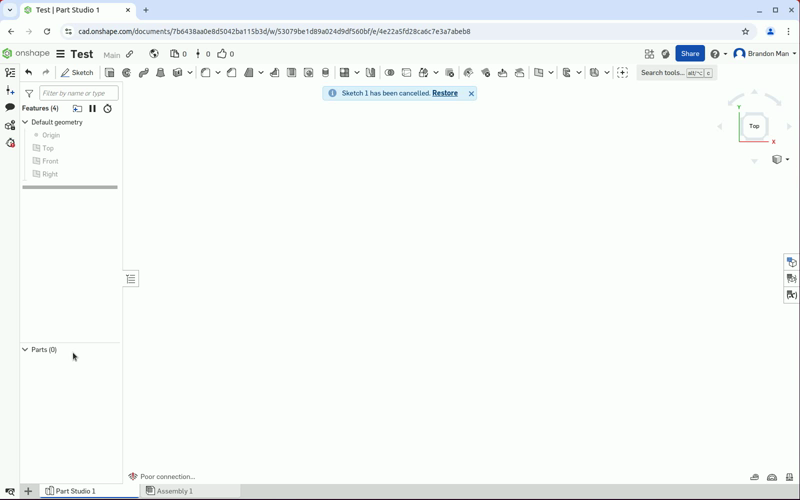
key(space)
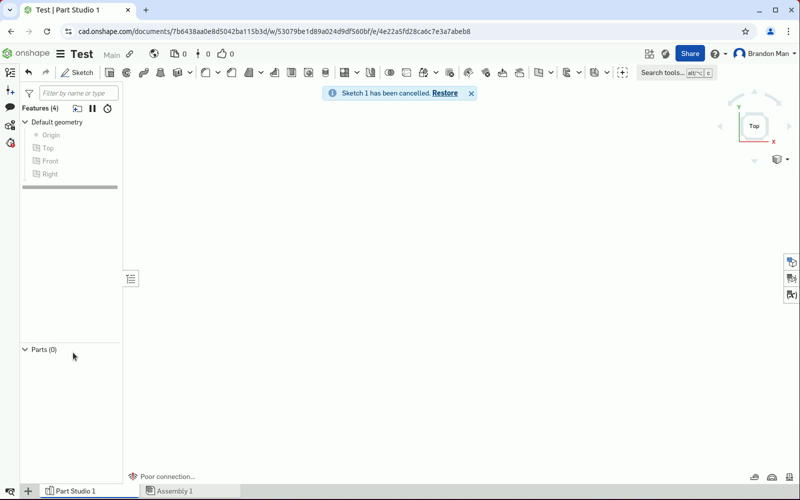
key_down(shift)
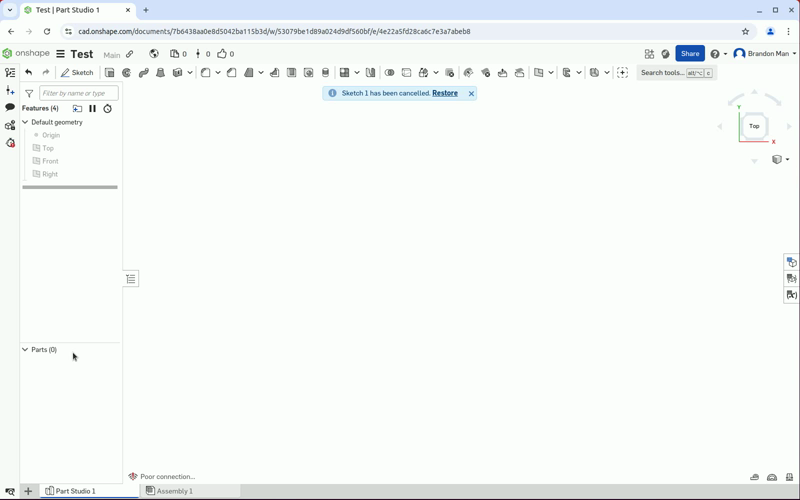
key(up)
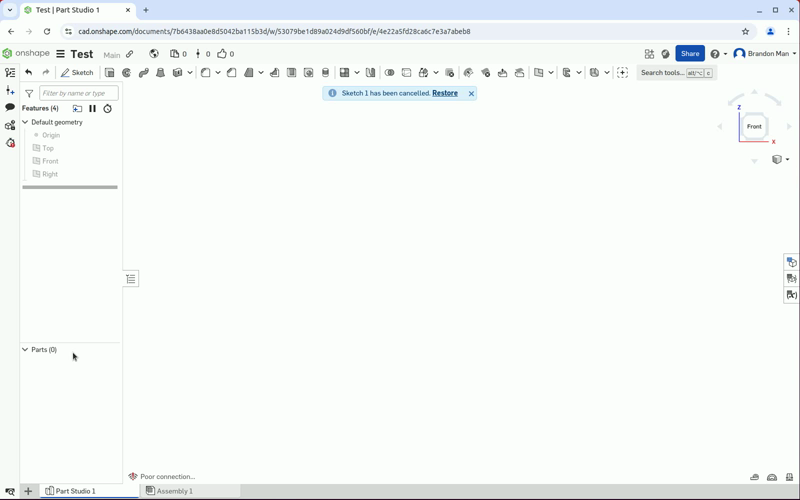
key_up(shift)
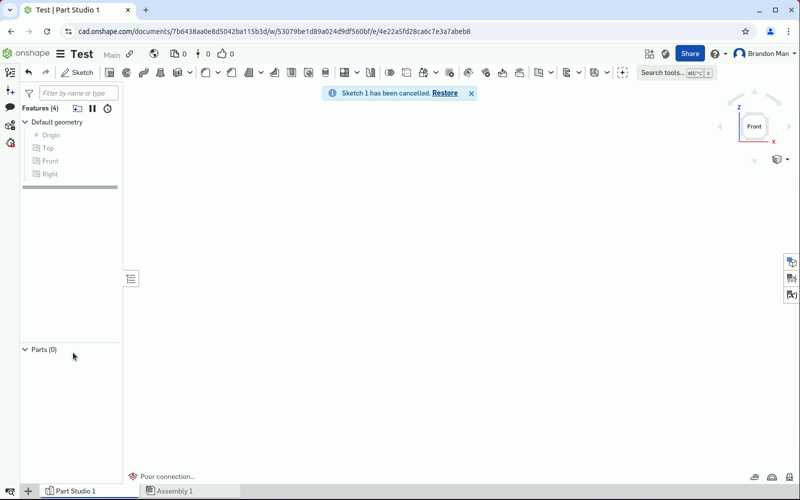
key(space)
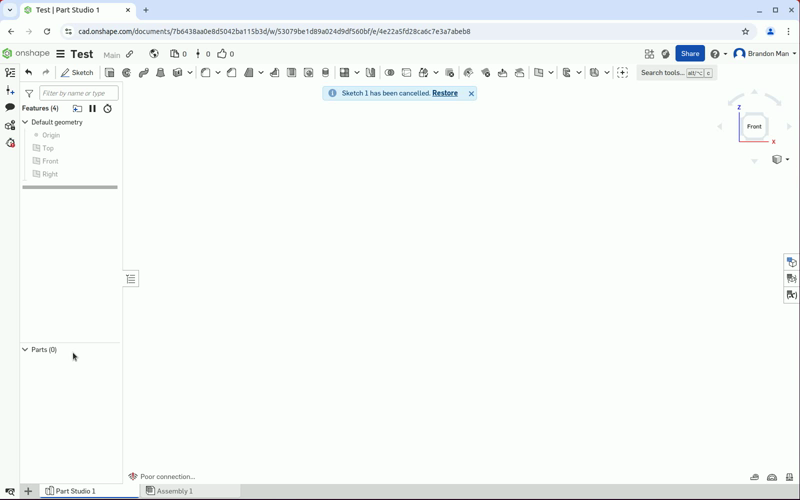
key_down(shift)
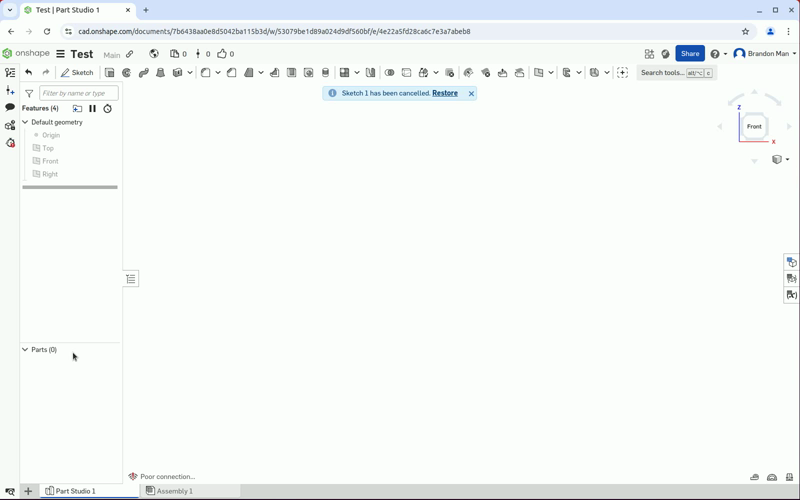
key(left)
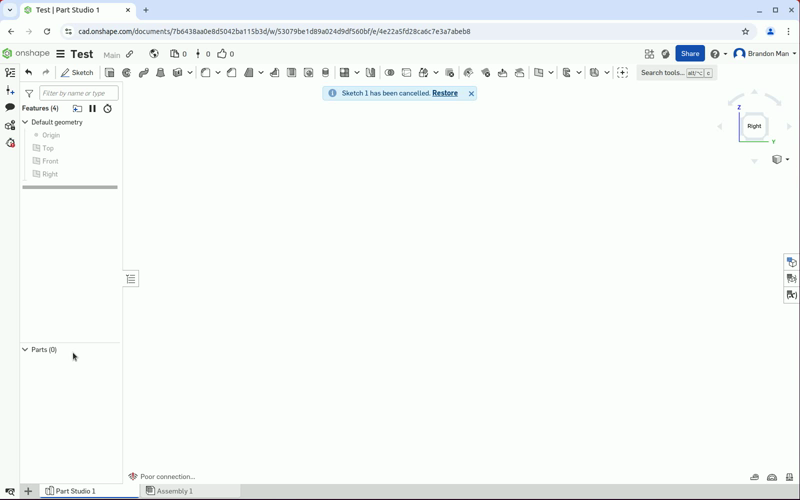
key_up(shift)
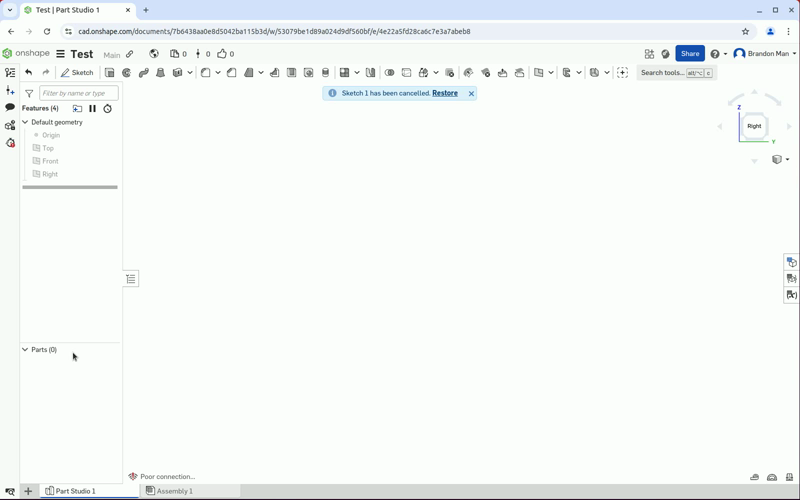
mouse_move(73, 352)
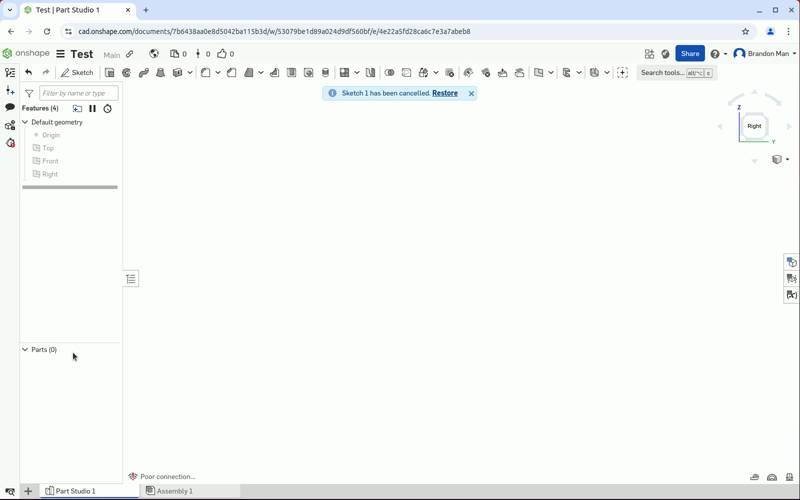
key(shift+y)
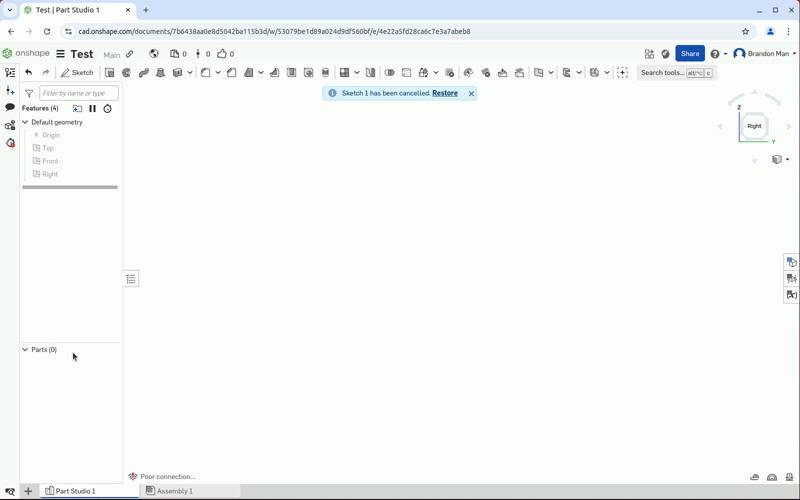
key(shift+s)
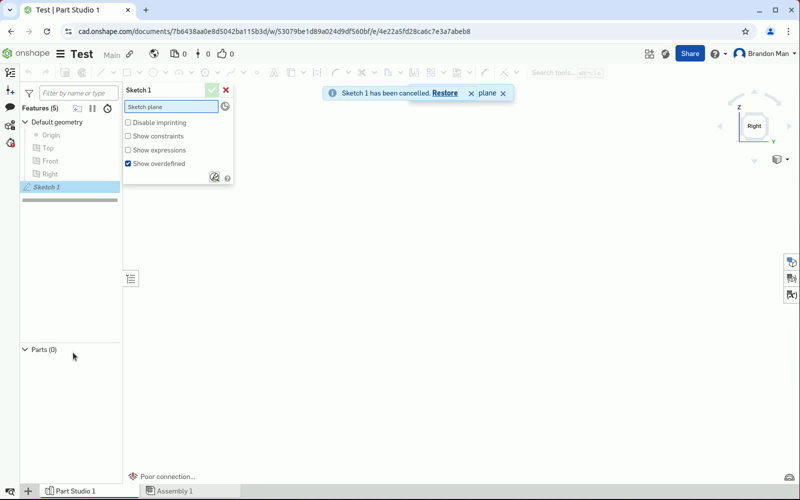
mouse_move(73, 176)
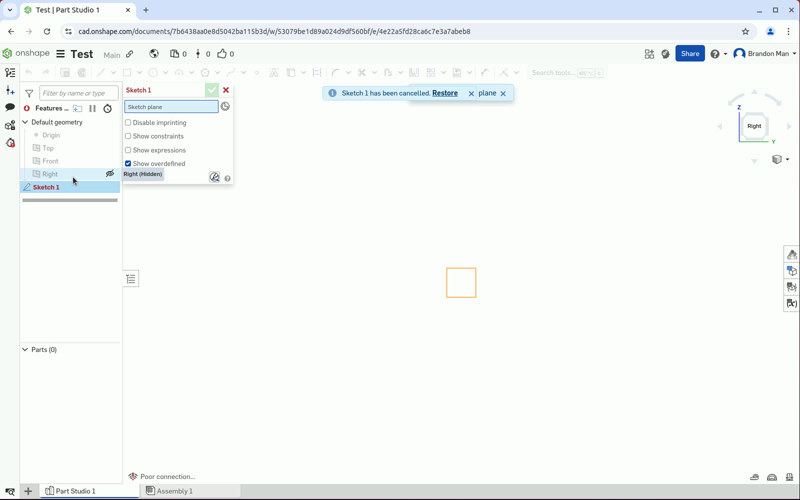
click(73, 176)
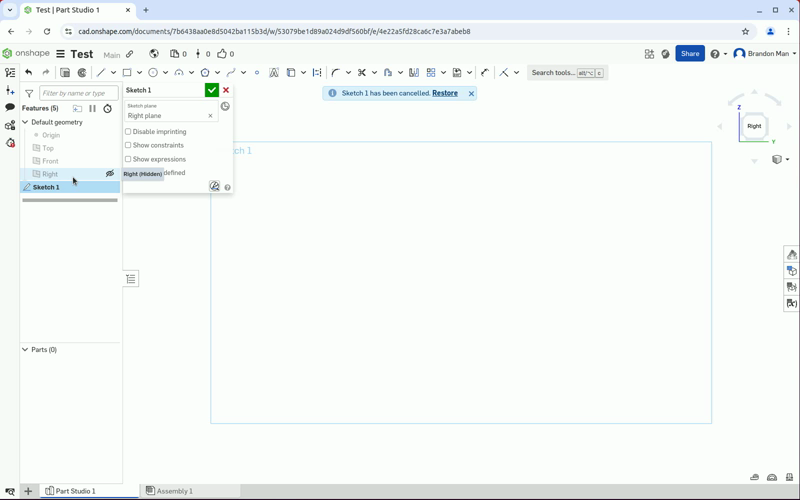
mouse_move(73, 352)
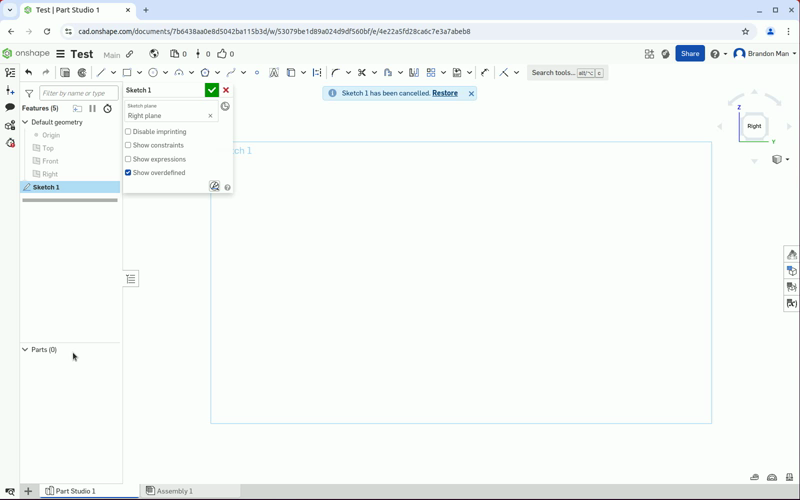
key(y)
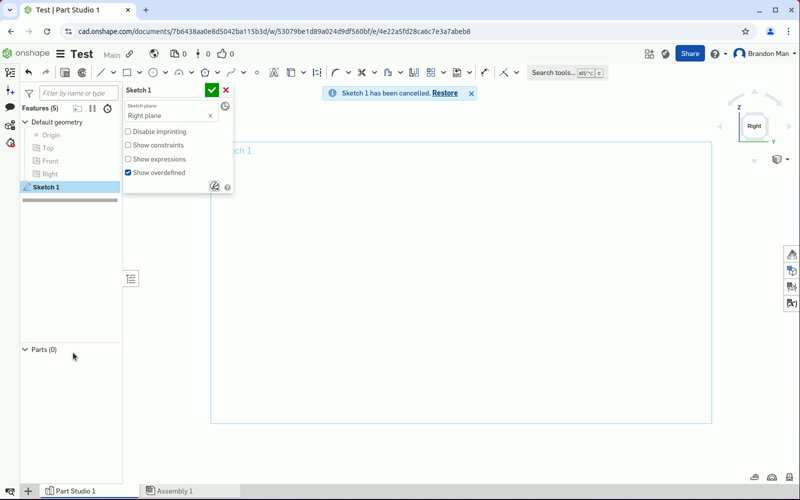
key(l)
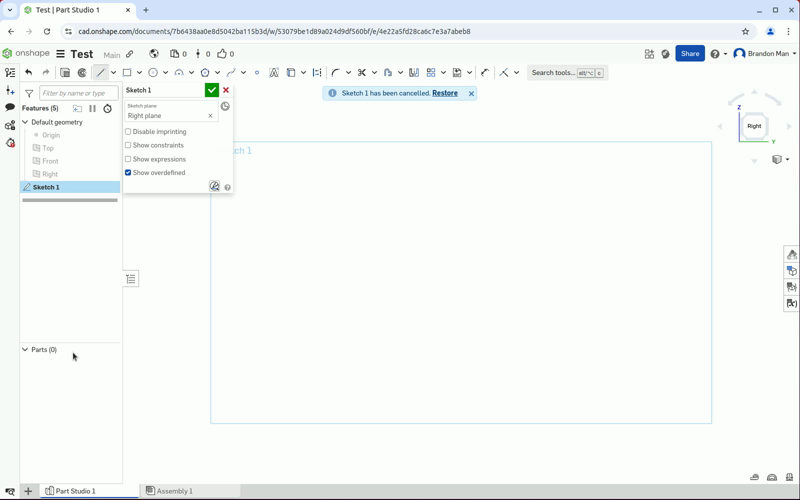
key_down(shift)
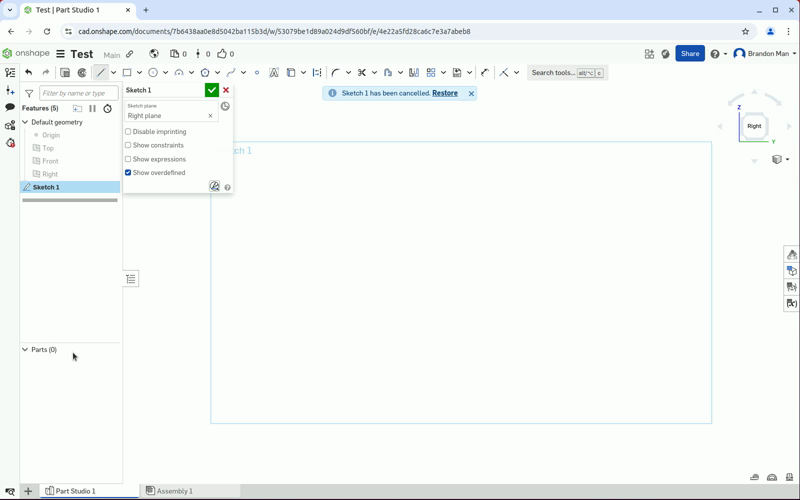
mouse_move(460, 282)
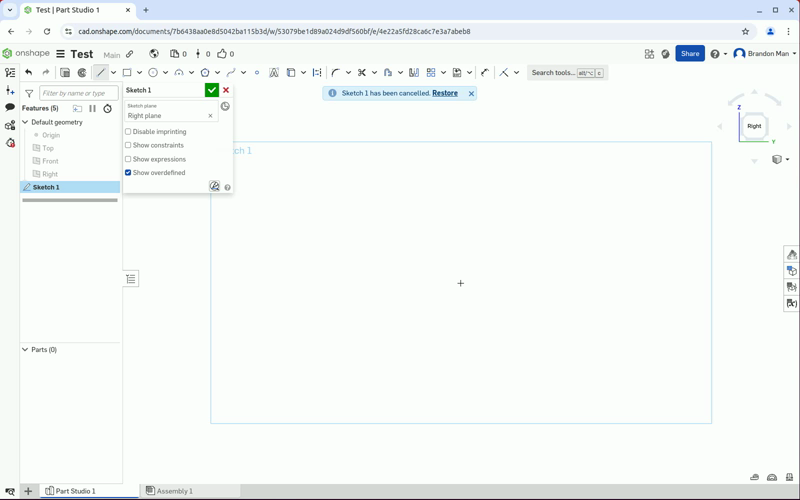
click(460, 282)
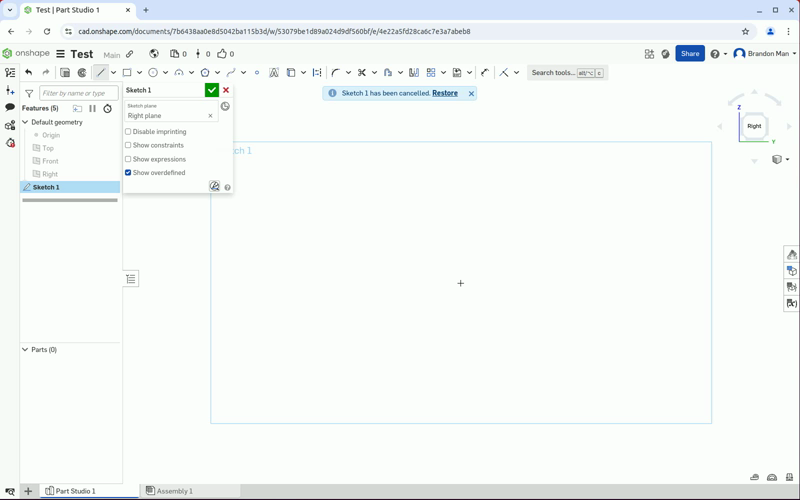
key_up(shift)
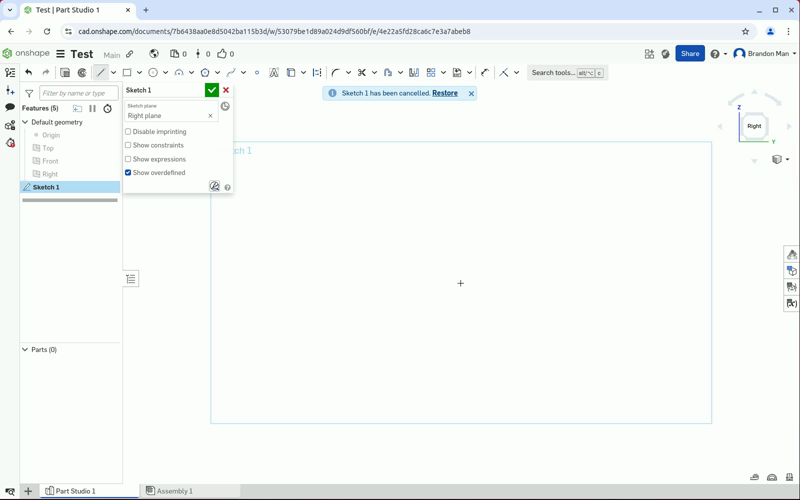
key_down(shift)
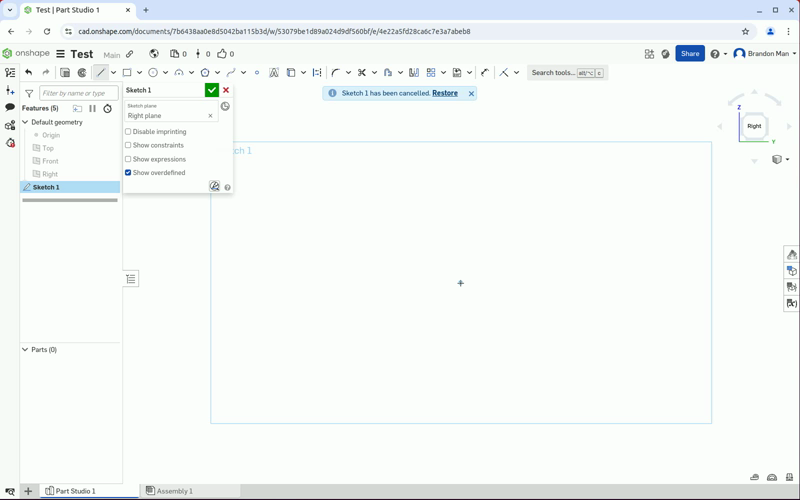
mouse_move(490, 282)
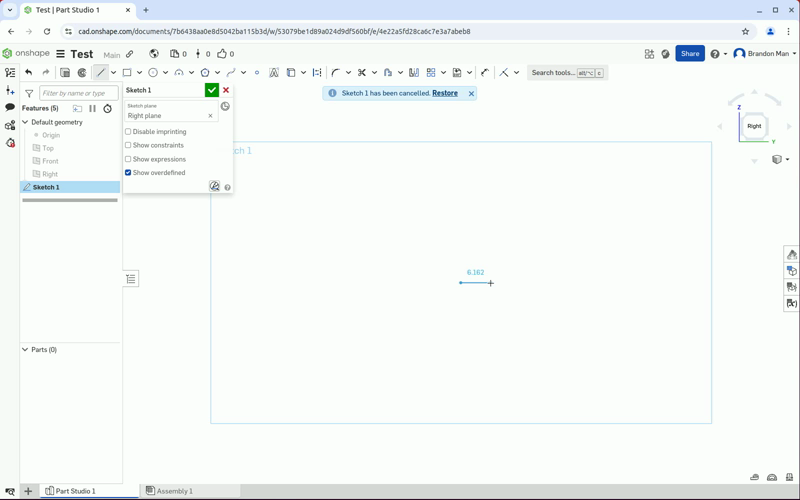
mouse_move(465, 282)
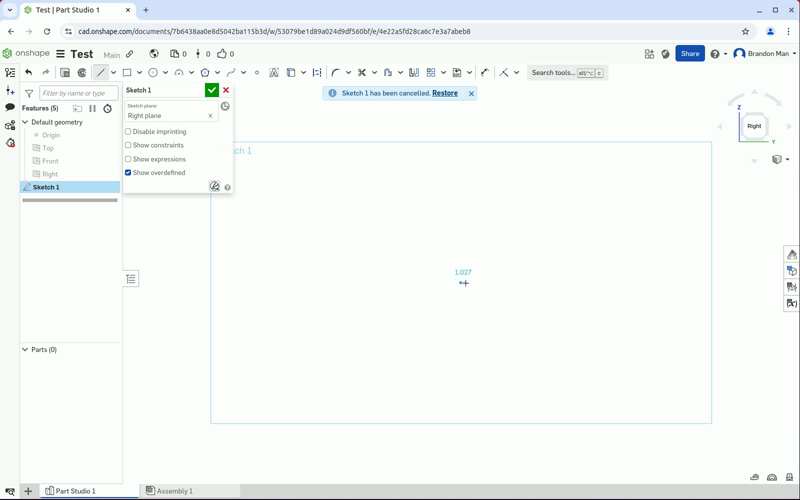
scroll(6)
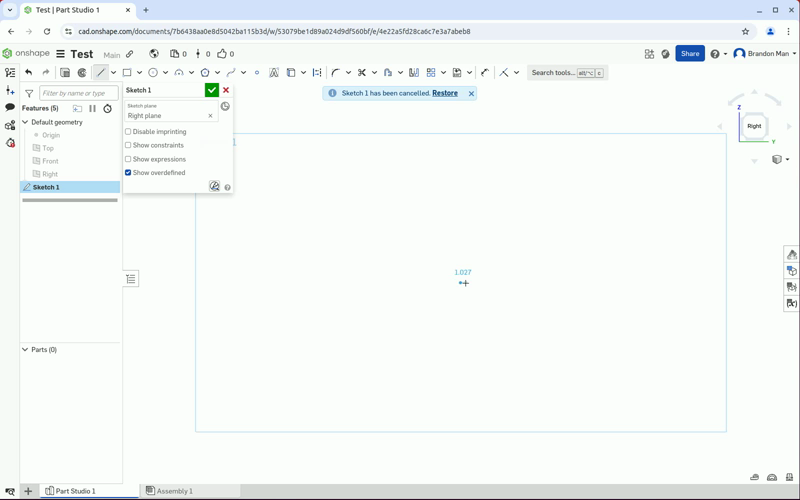
scroll(6)
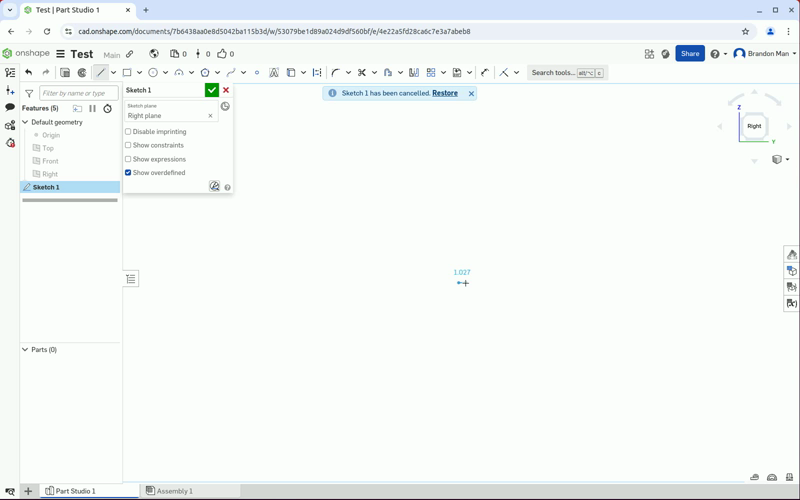
scroll(6)
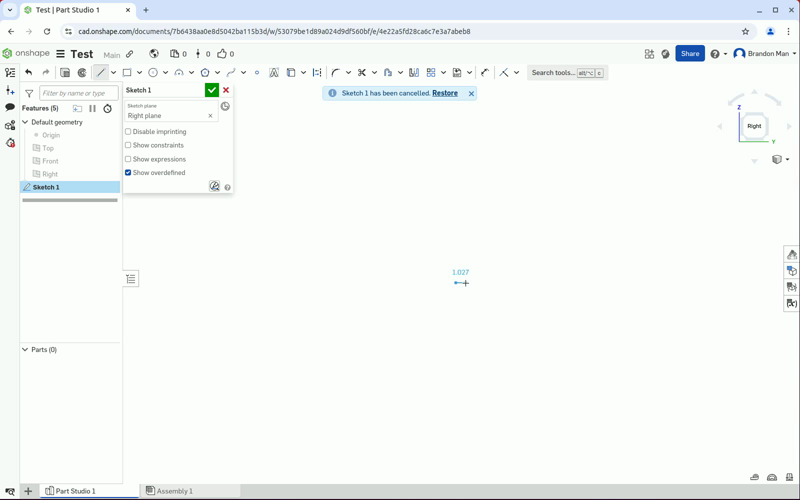
scroll(6)
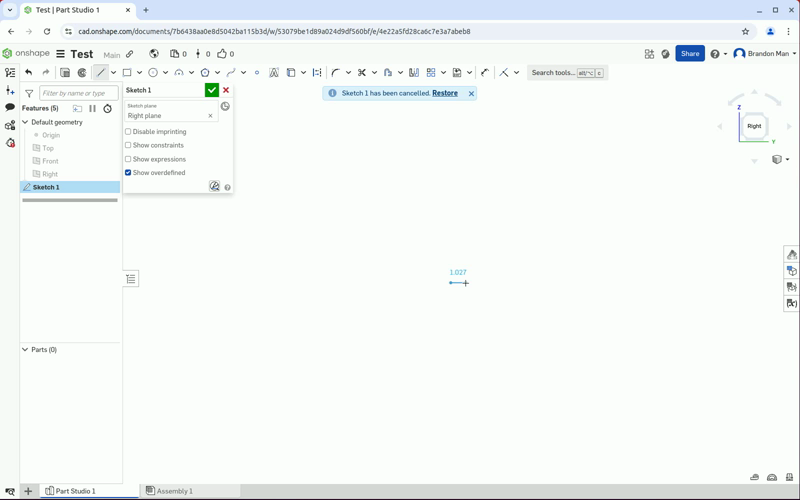
scroll(6)
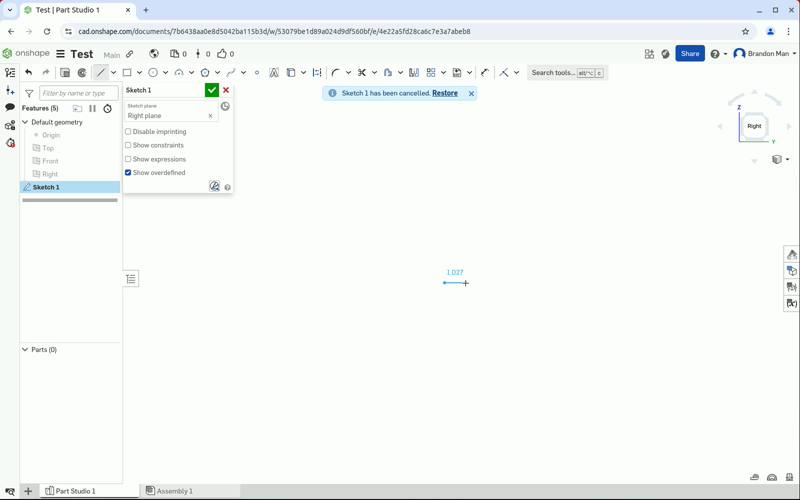
scroll(6)
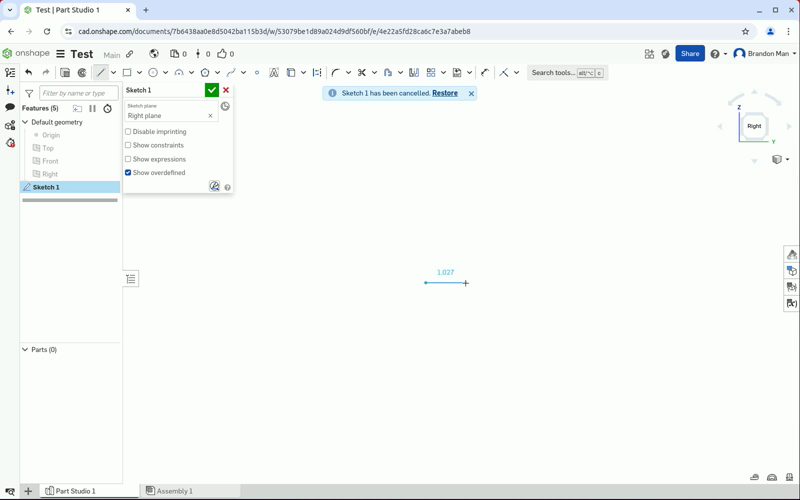
scroll(6)
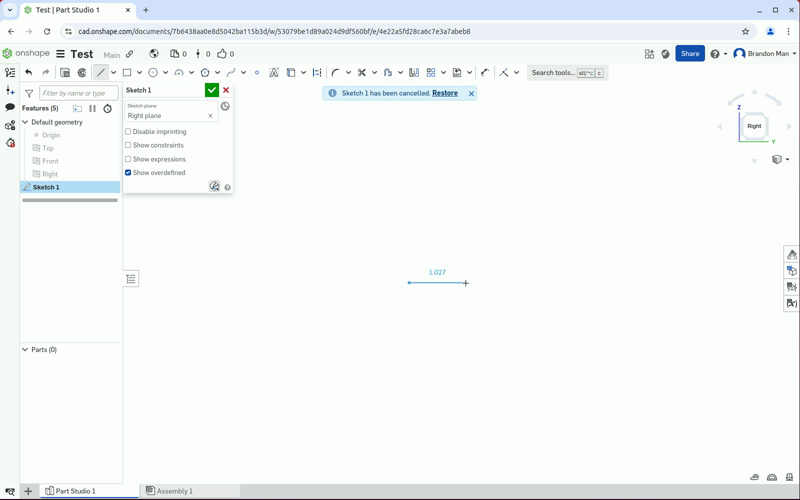
click(465, 282)
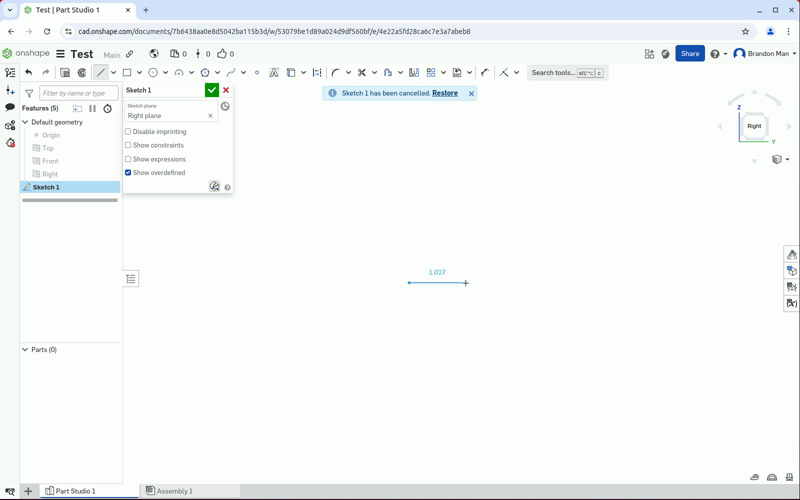
scroll(-6)
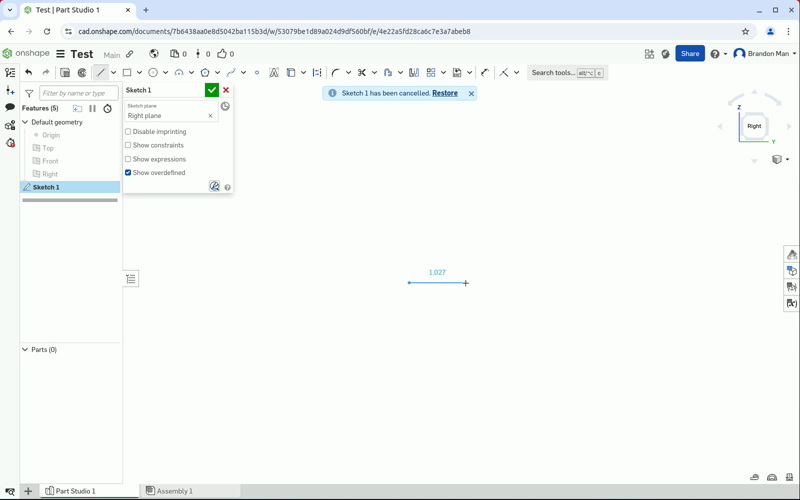
scroll(-6)
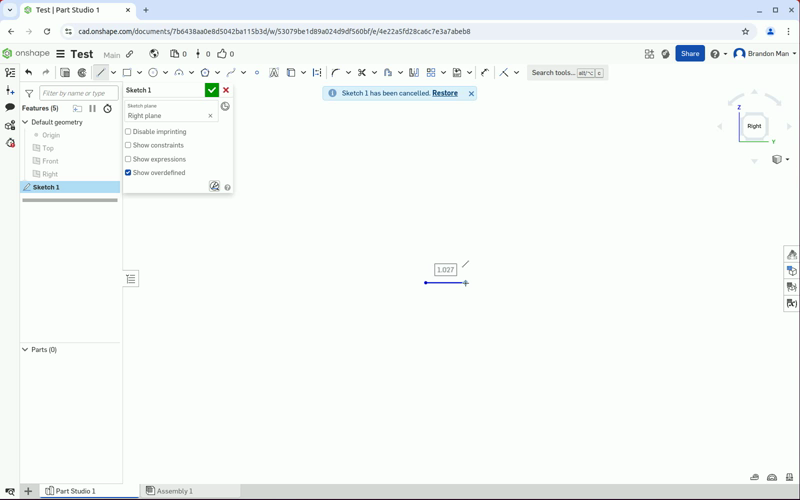
scroll(-6)
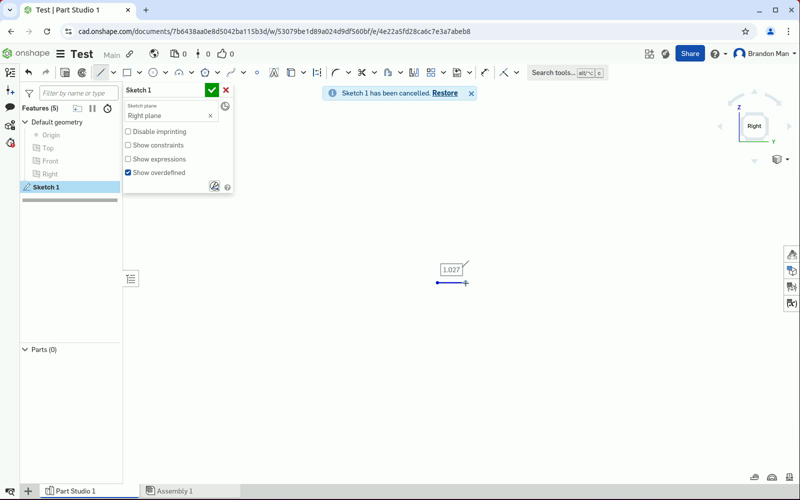
scroll(-6)
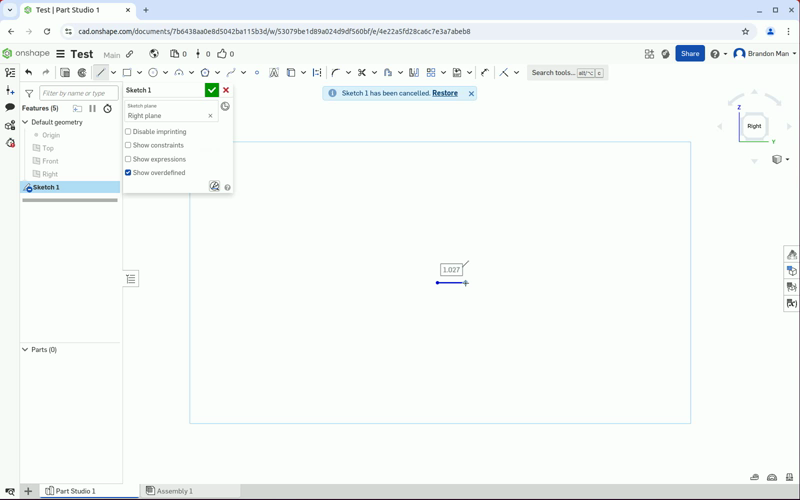
scroll(-6)
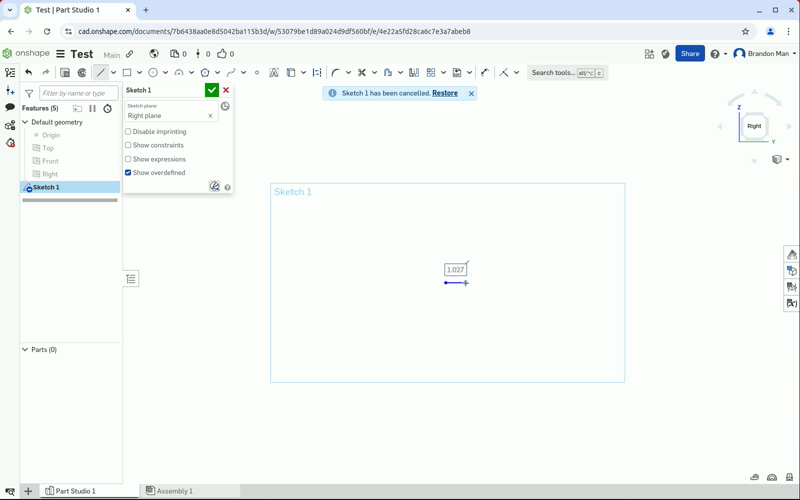
scroll(-6)
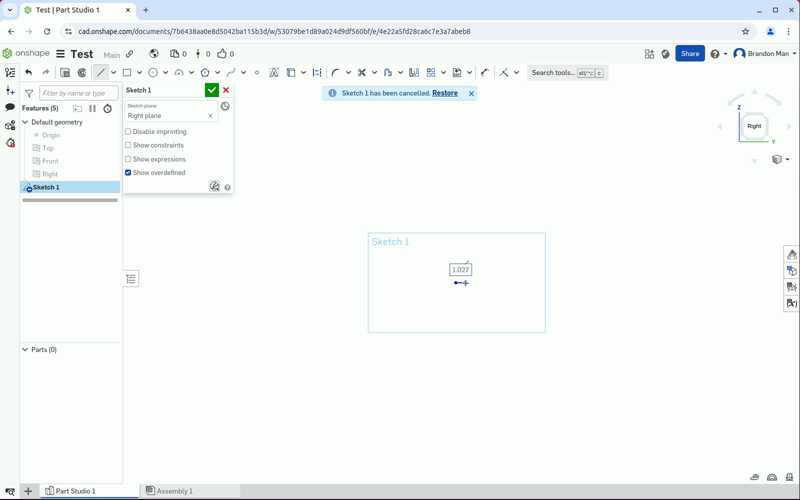
scroll(-6)
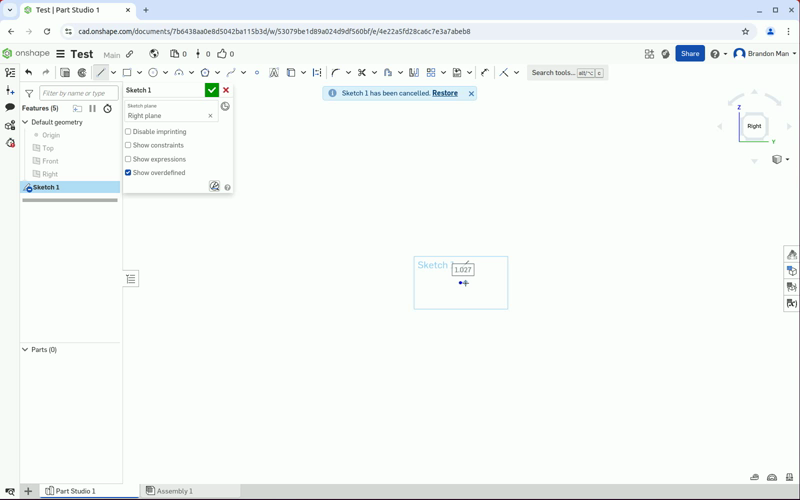
key_up(shift)
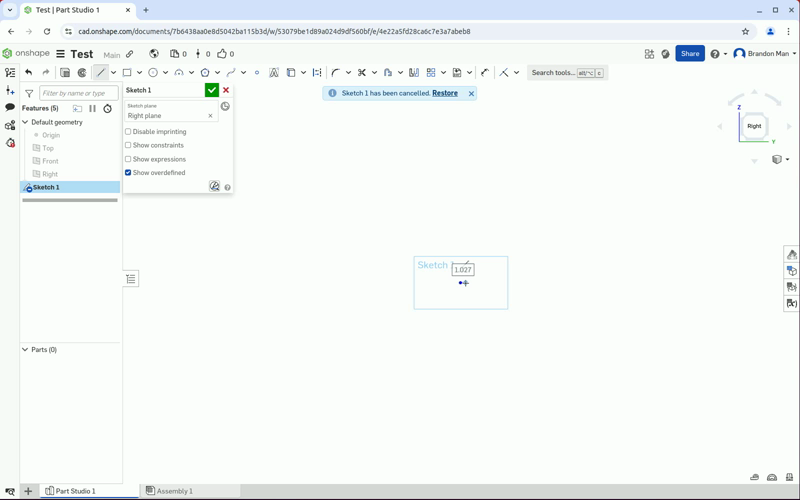
key_down(shift)
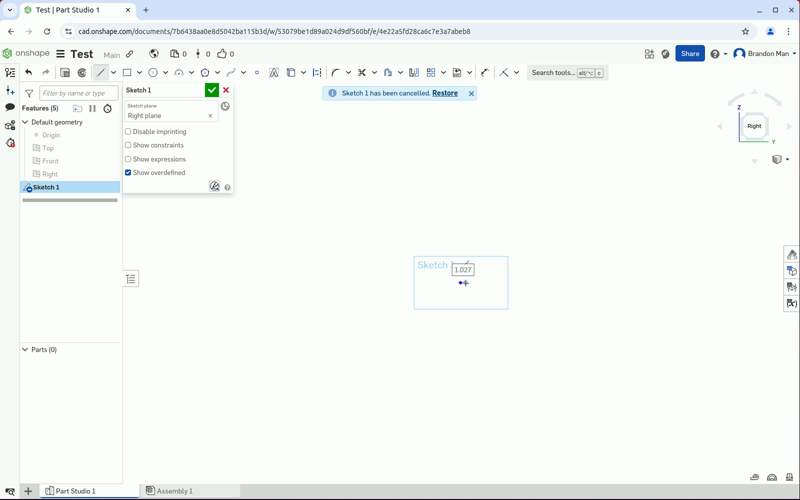
mouse_move(495, 282)
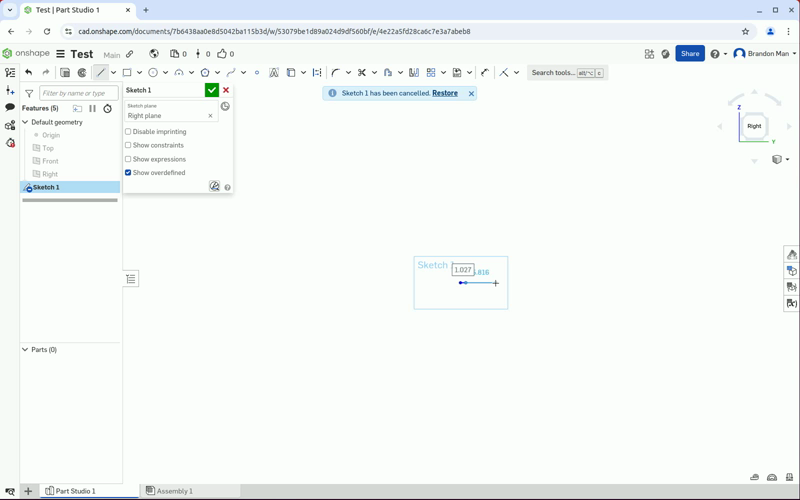
mouse_move(465, 271)
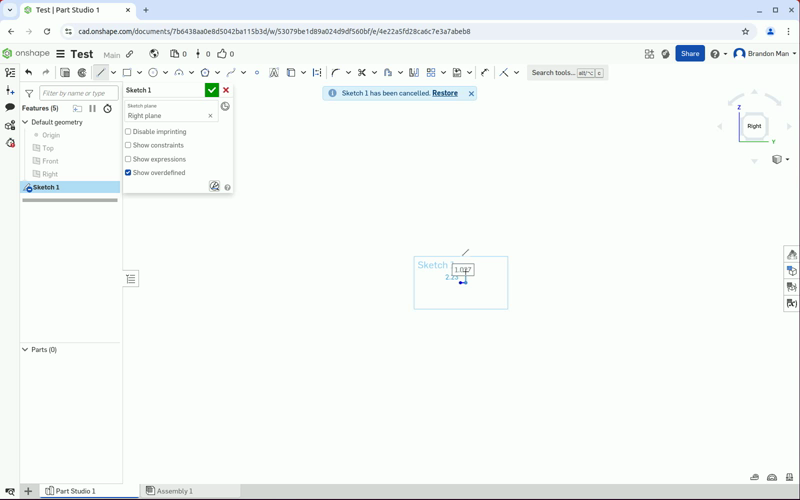
click(465, 271)
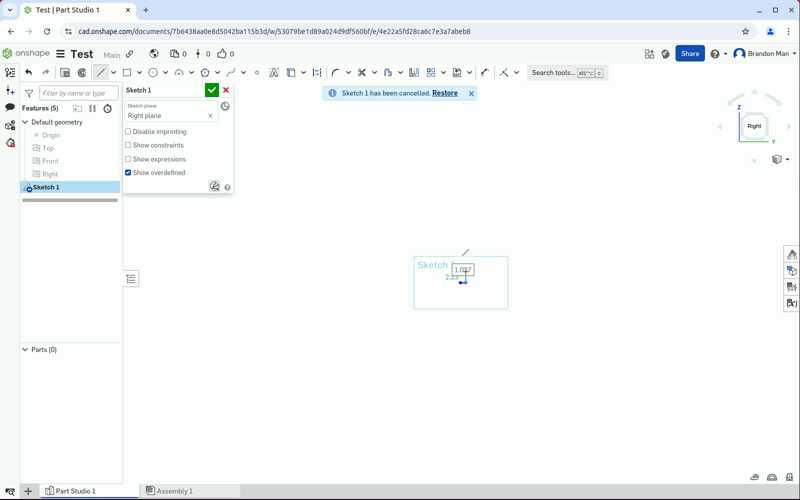
key_up(shift)
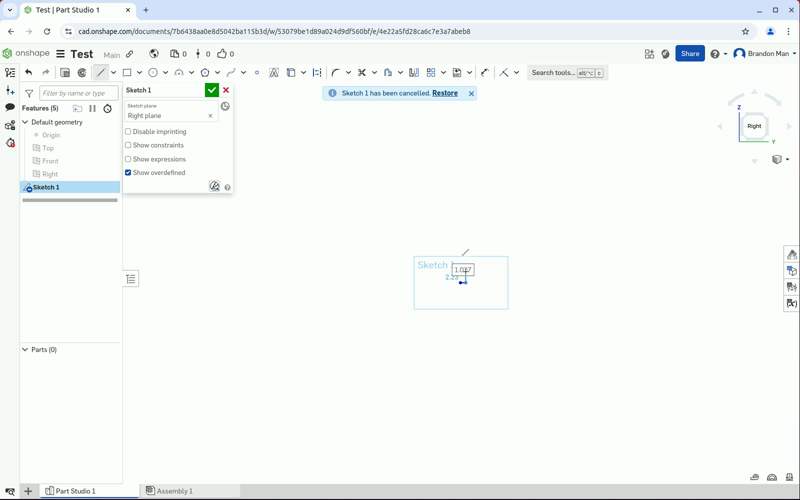
key_down(shift)
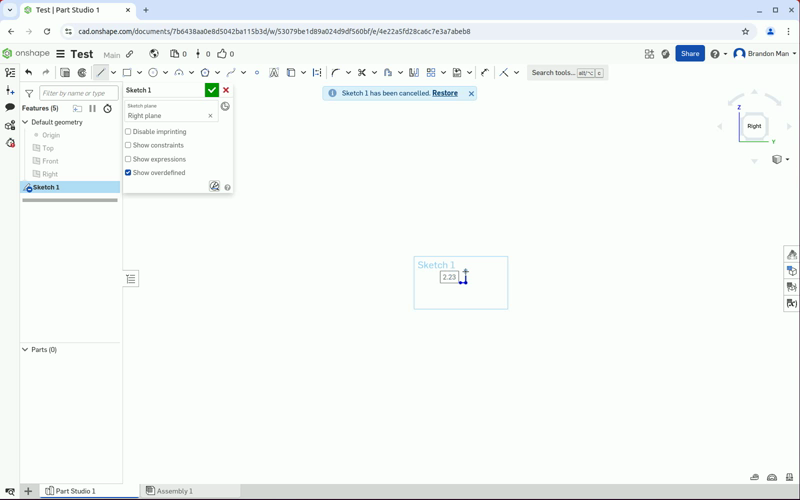
mouse_move(495, 271)
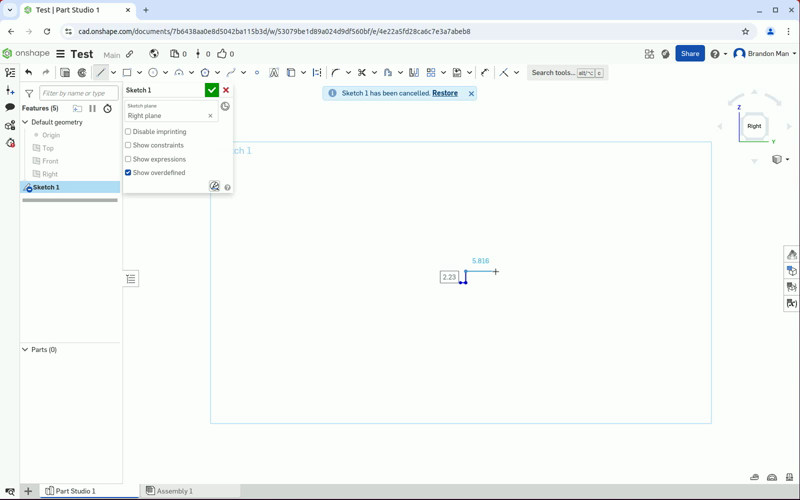
mouse_move(460, 271)
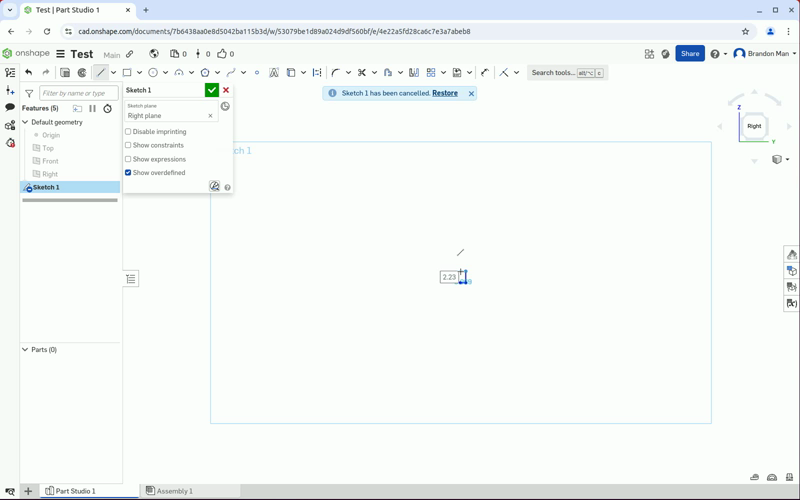
scroll(6)
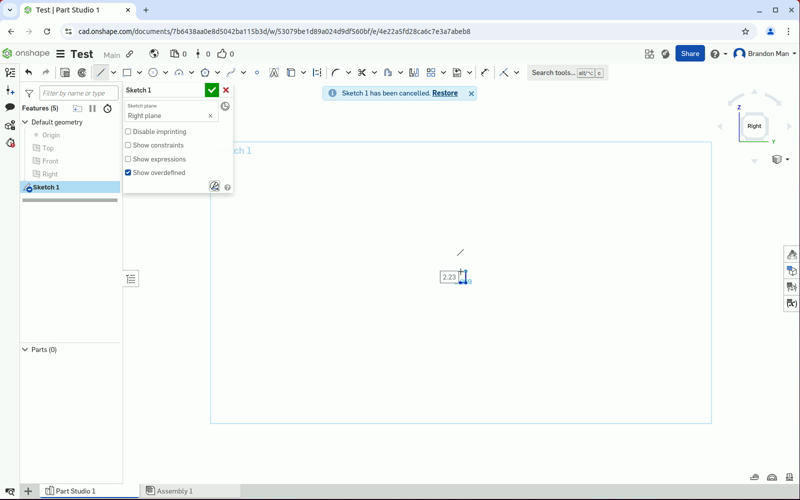
scroll(6)
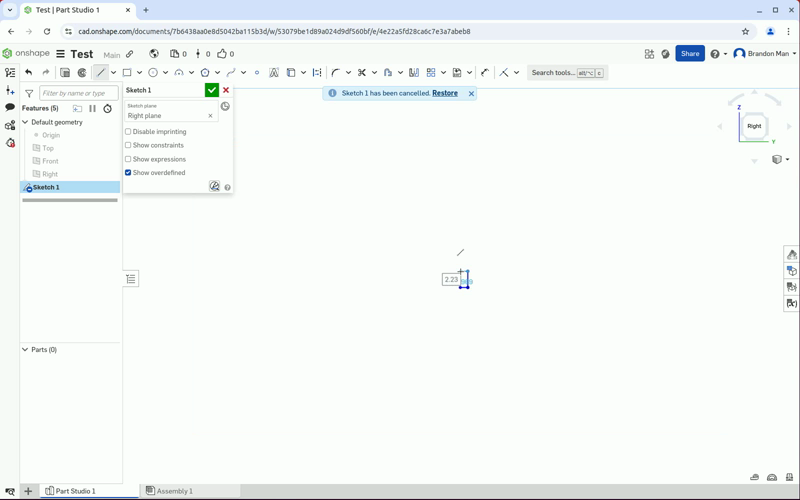
scroll(6)
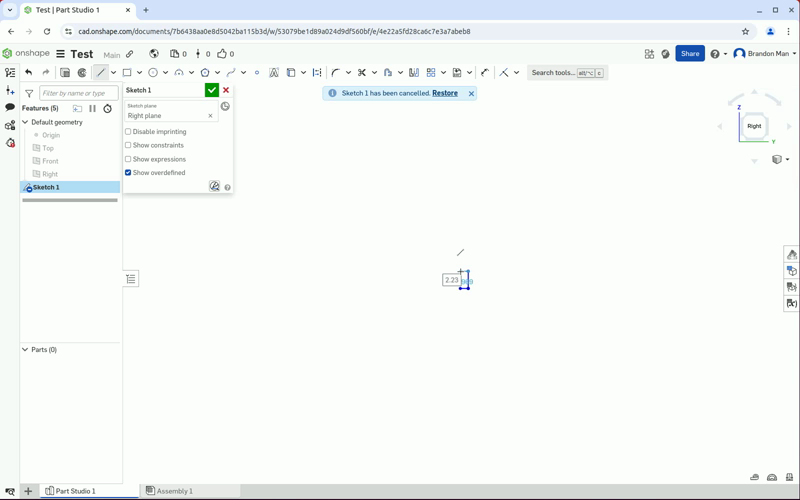
scroll(6)
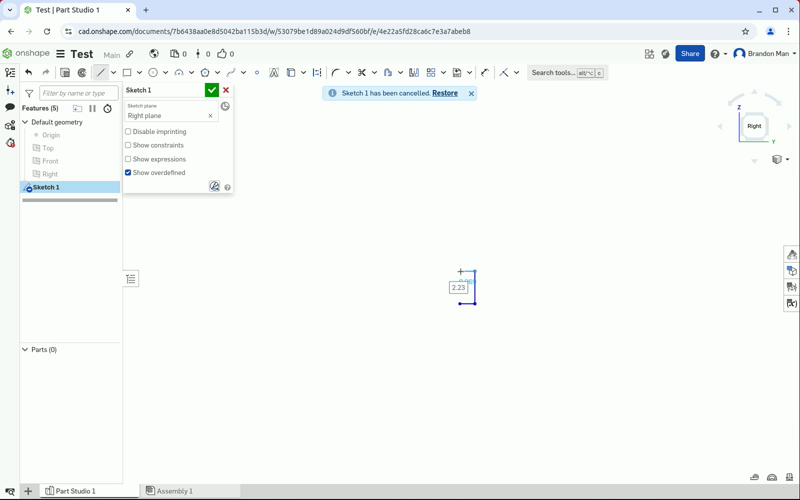
scroll(6)
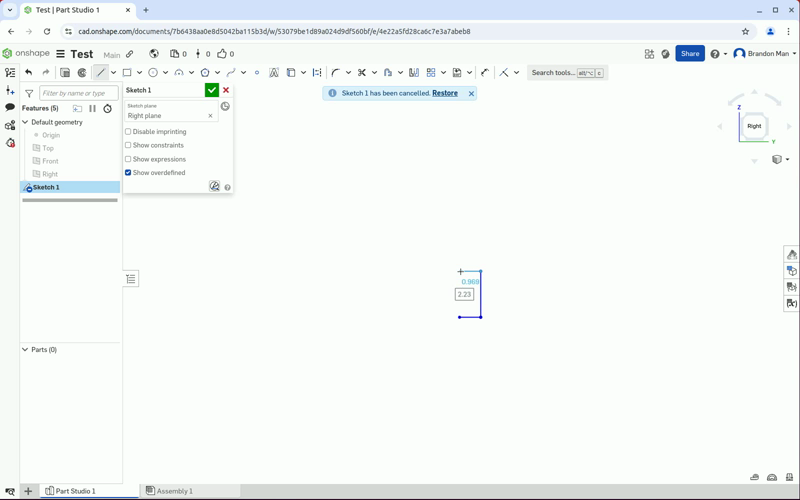
scroll(6)
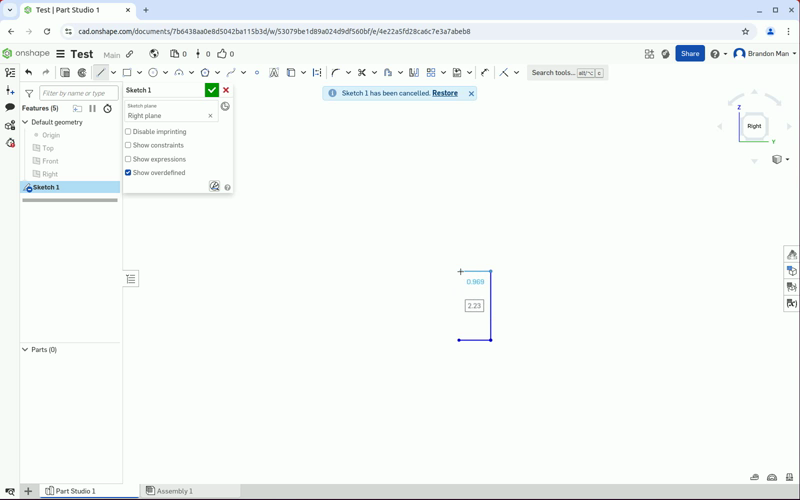
scroll(6)
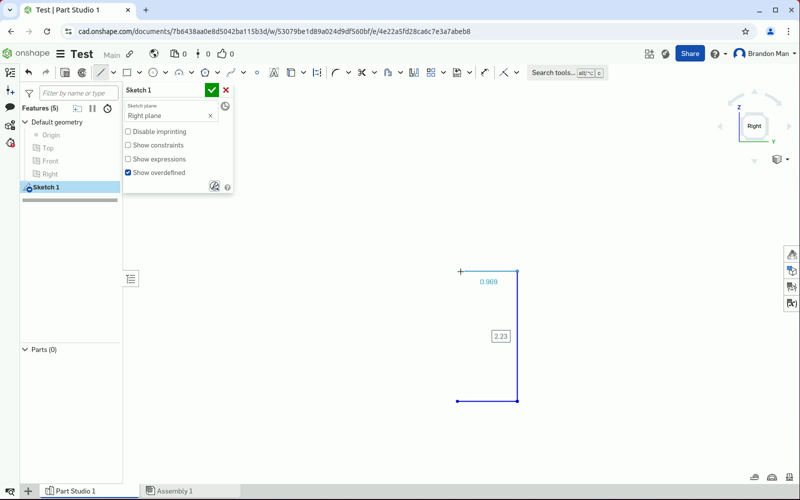
click(460, 271)
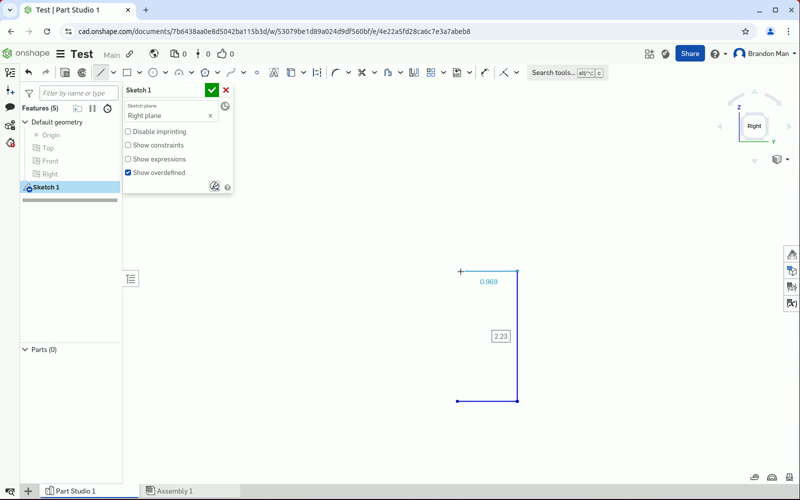
scroll(-6)
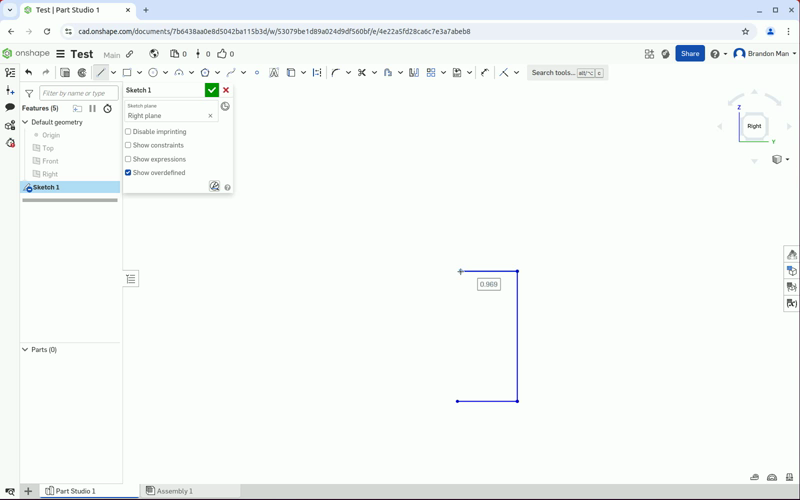
scroll(-6)
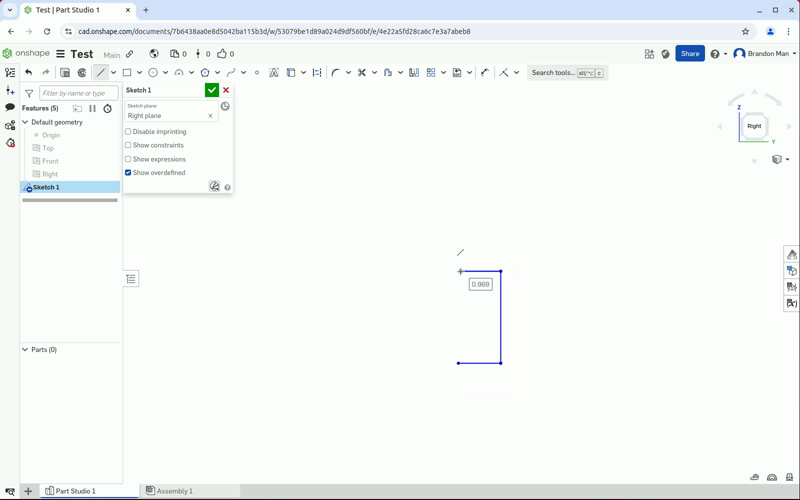
scroll(-6)
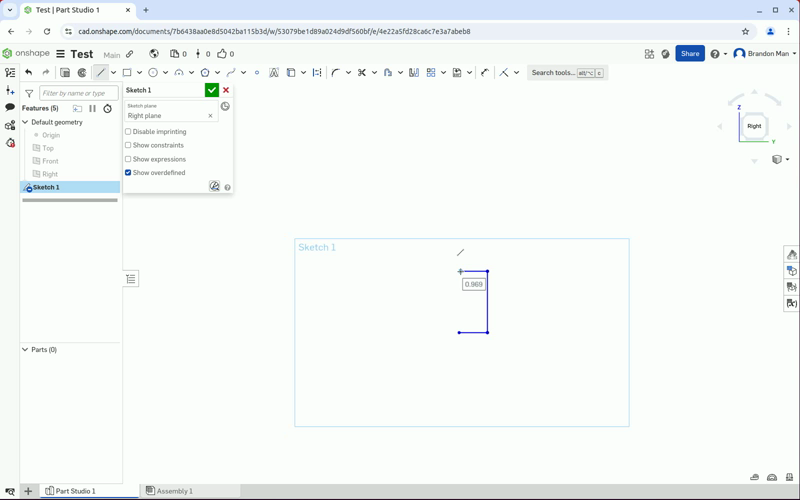
scroll(-6)
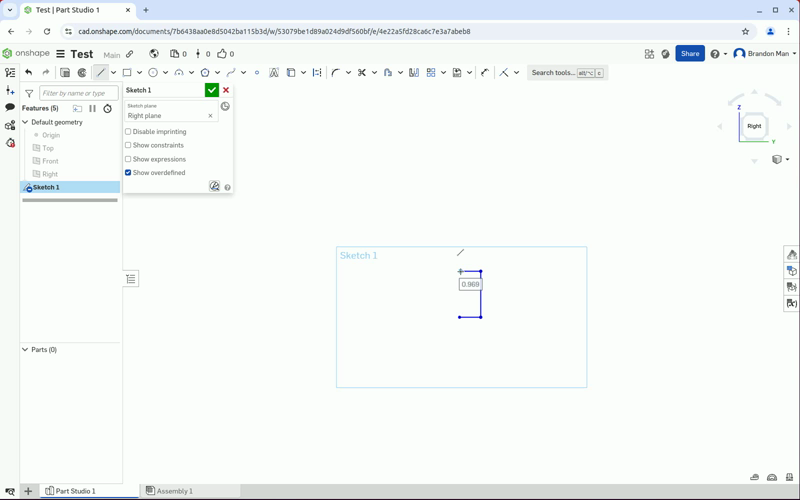
scroll(-6)
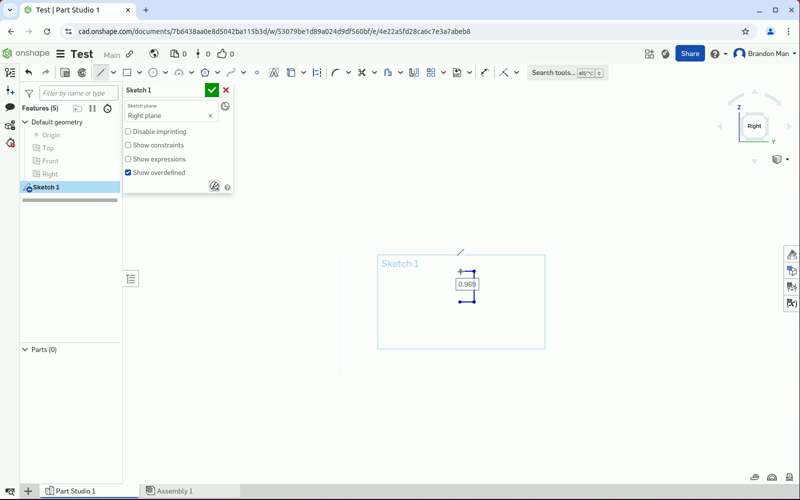
scroll(-6)
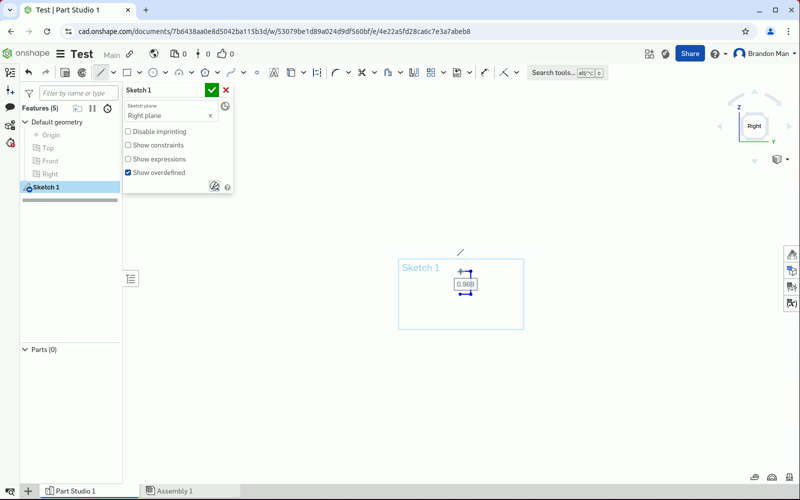
scroll(-6)
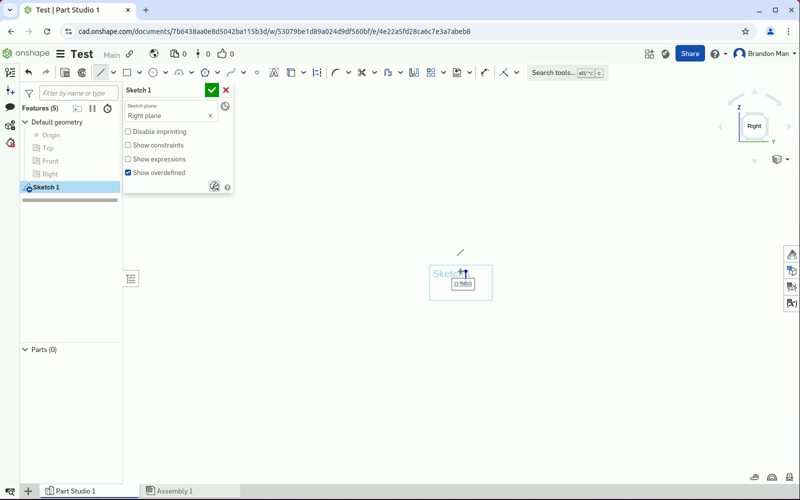
key_up(shift)
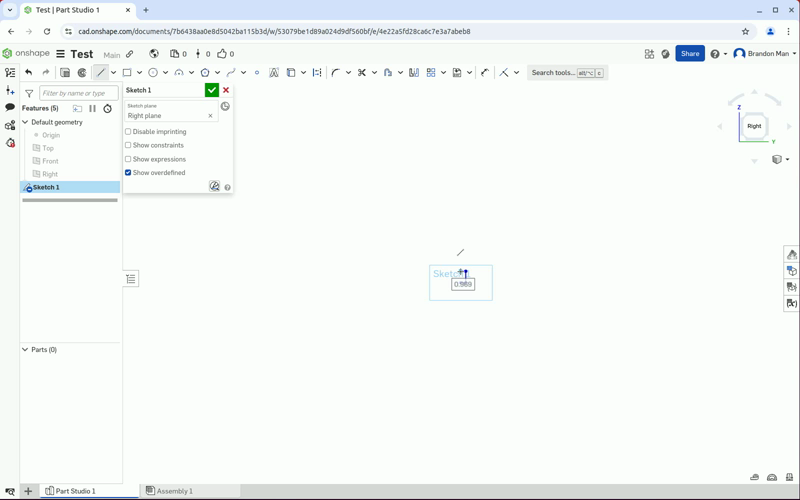
mouse_move(490, 271)
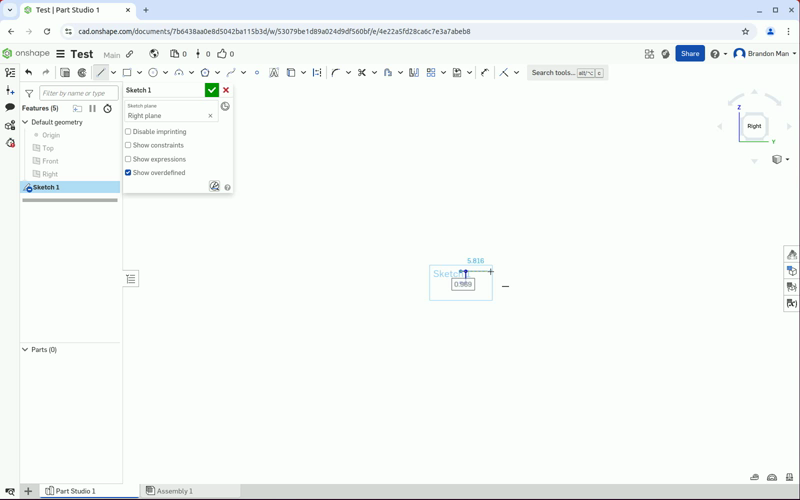
key_down(shift)
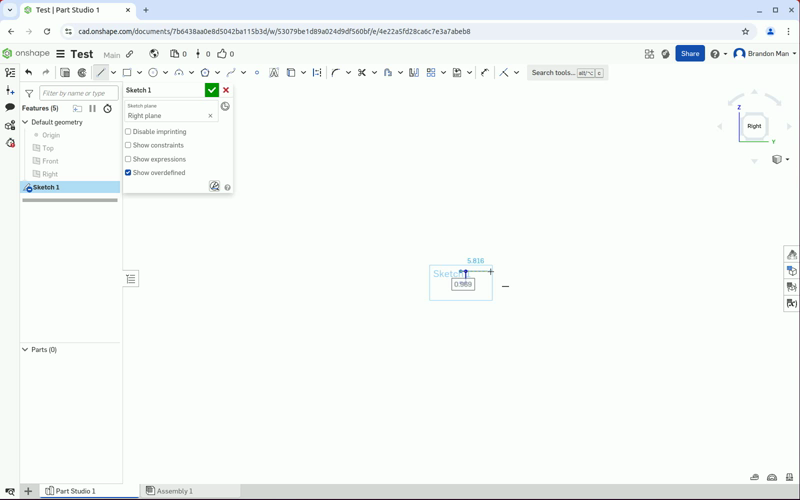
mouse_move(460, 282)
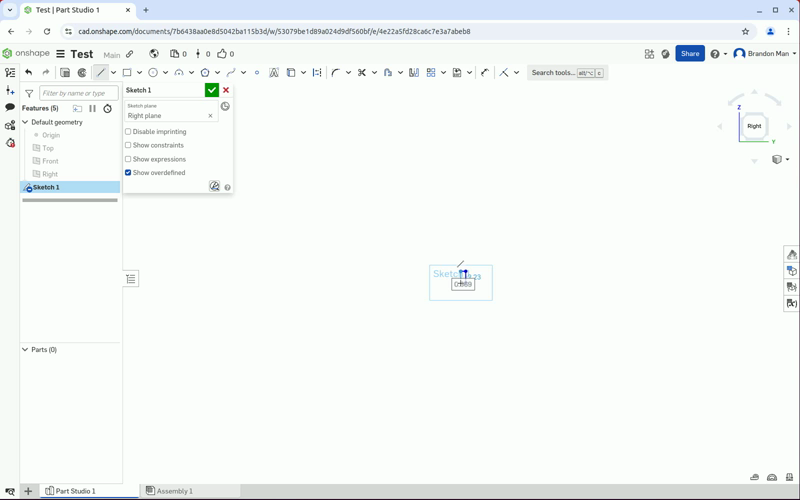
key_up(shift)
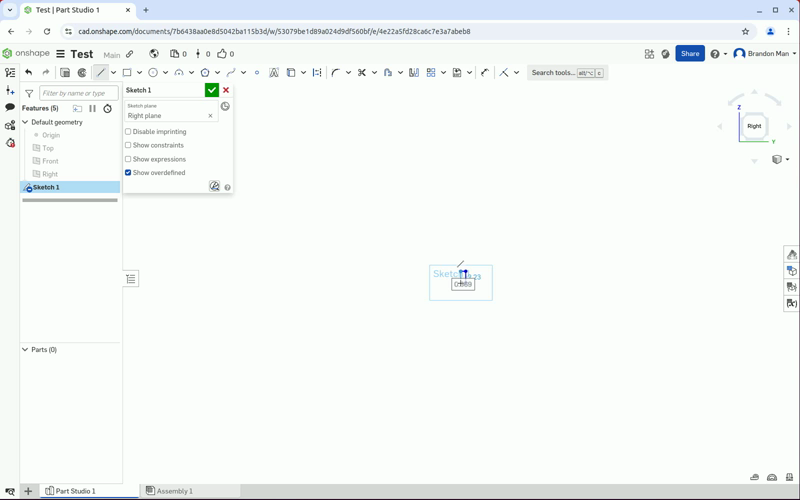
click(460, 282)
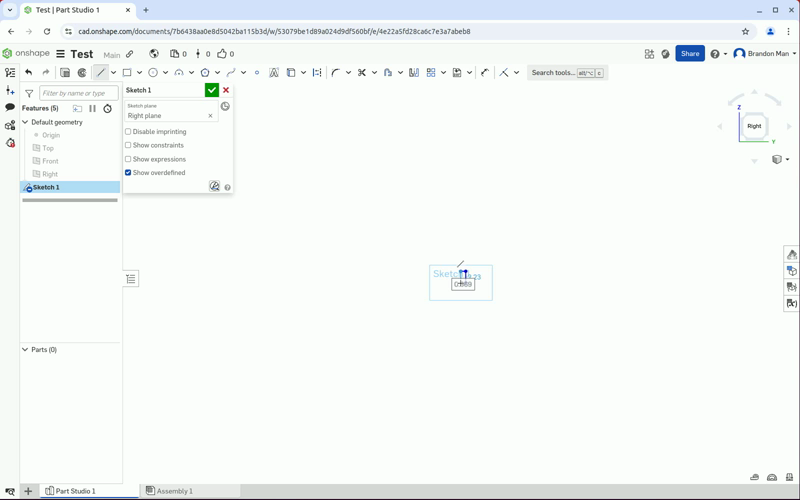
key(esc)
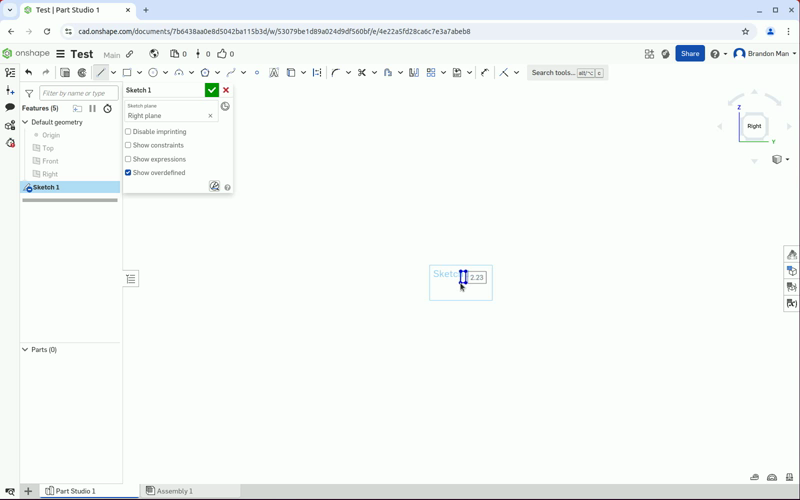
mouse_move(462, 277)
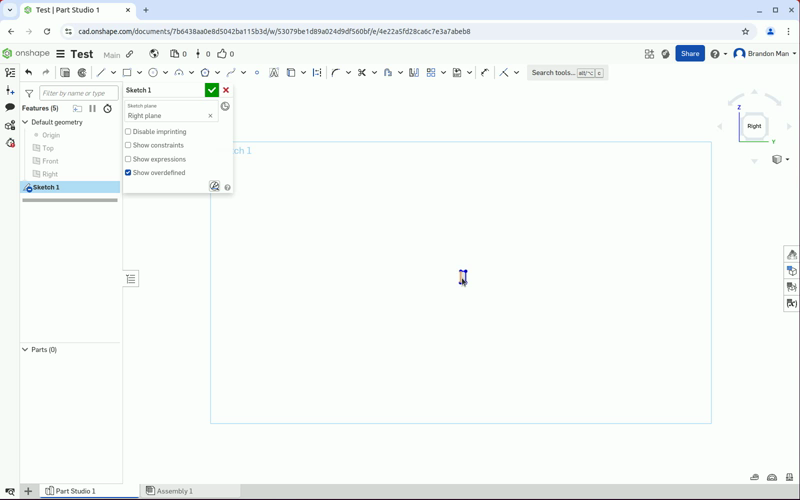
scroll(6)
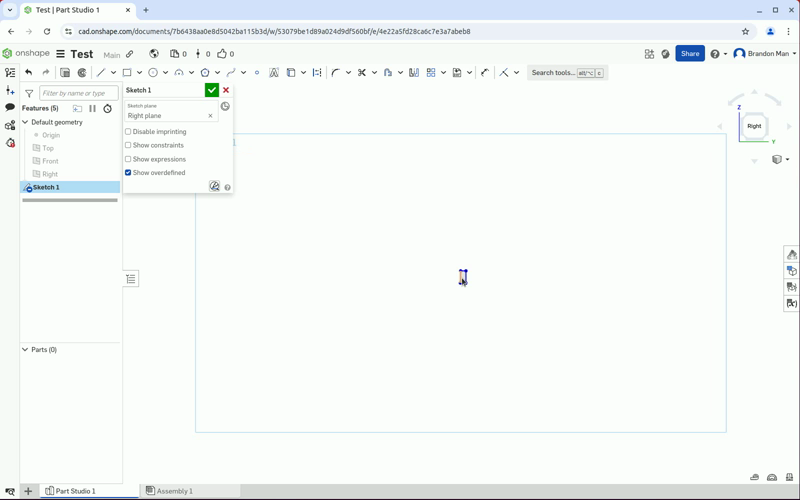
scroll(6)
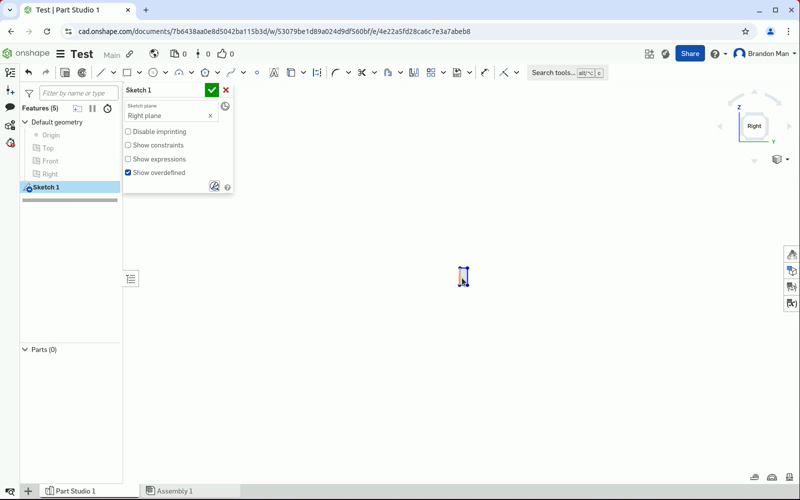
scroll(6)
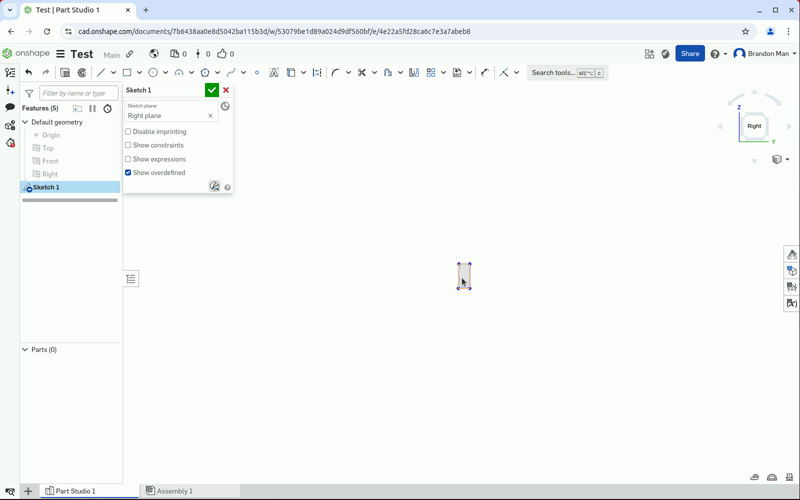
scroll(6)
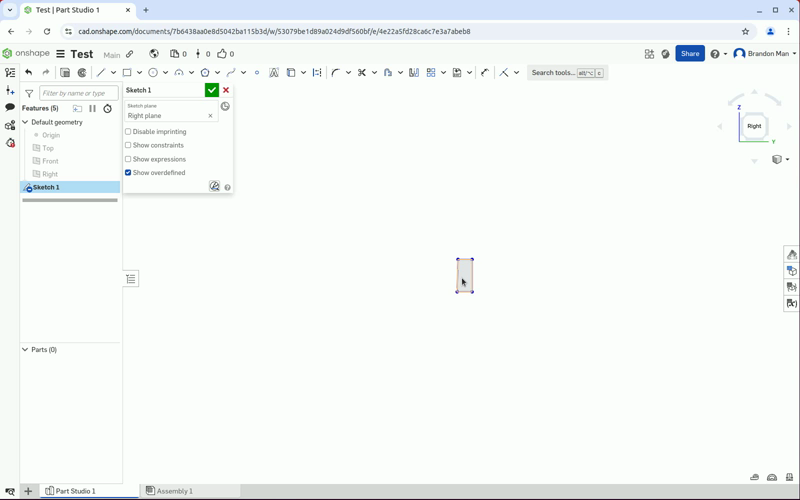
scroll(6)
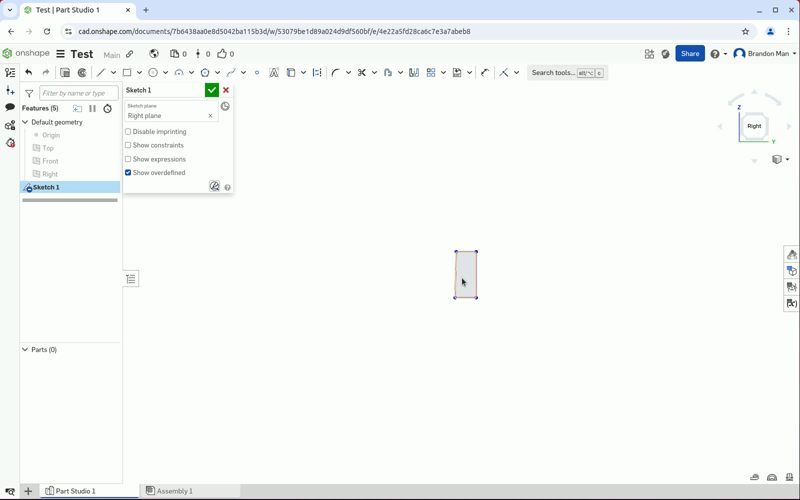
scroll(6)
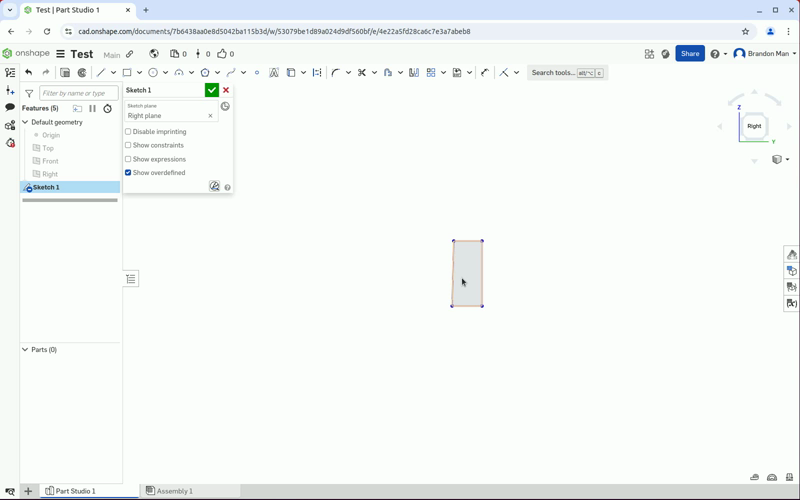
scroll(6)
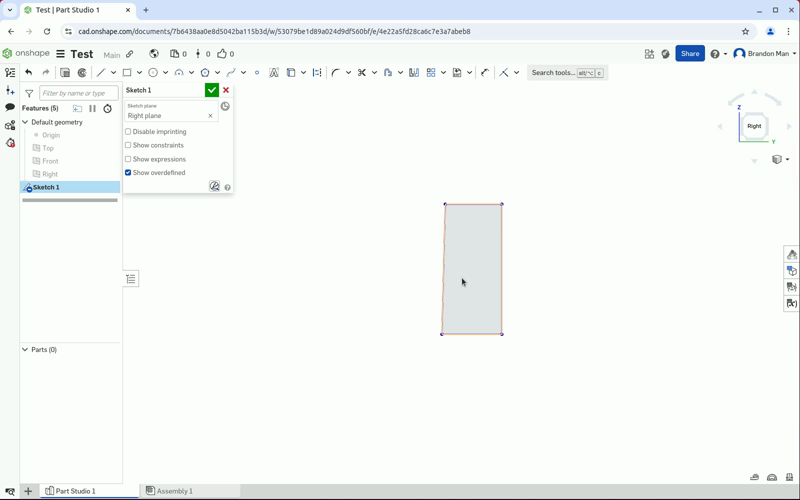
click(462, 277)
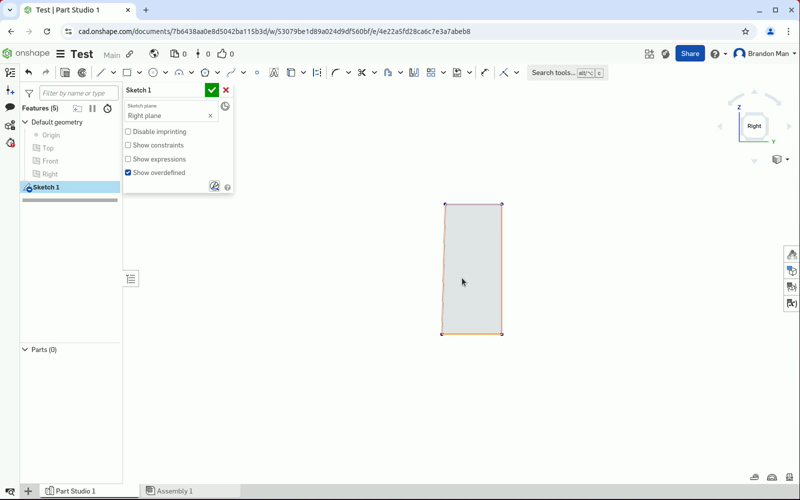
scroll(-6)
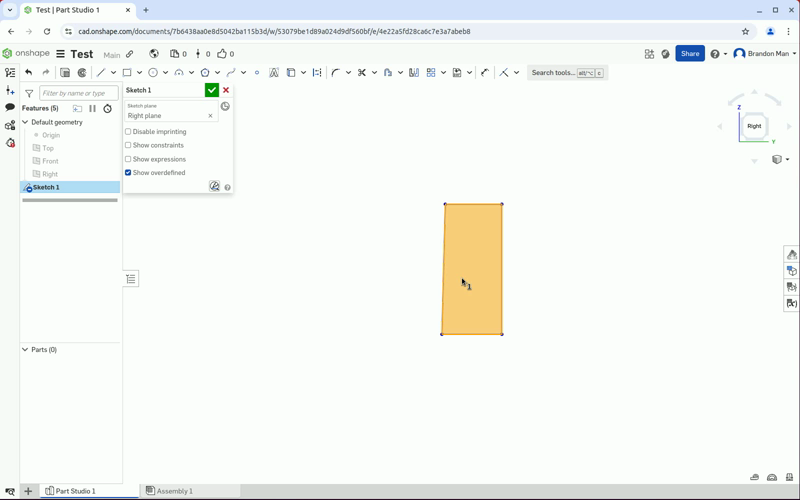
scroll(-6)
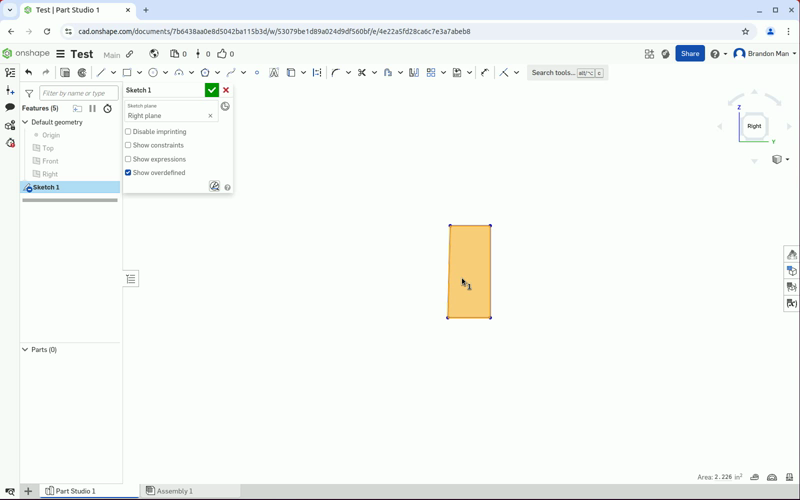
scroll(-6)
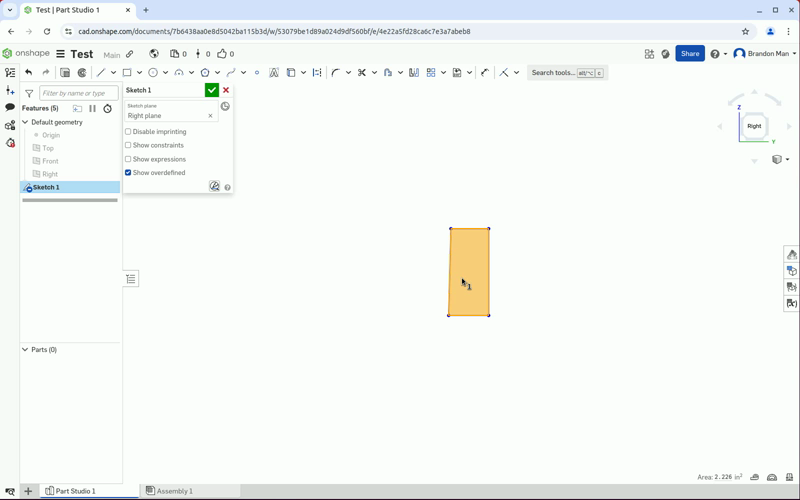
scroll(-6)
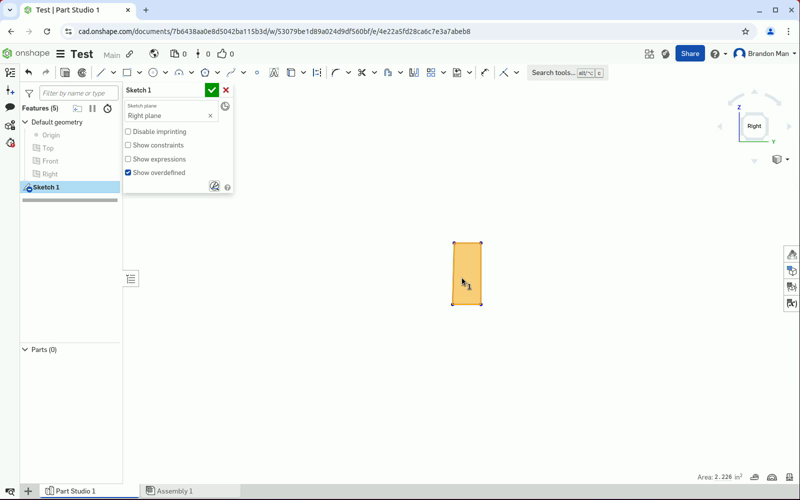
scroll(-6)
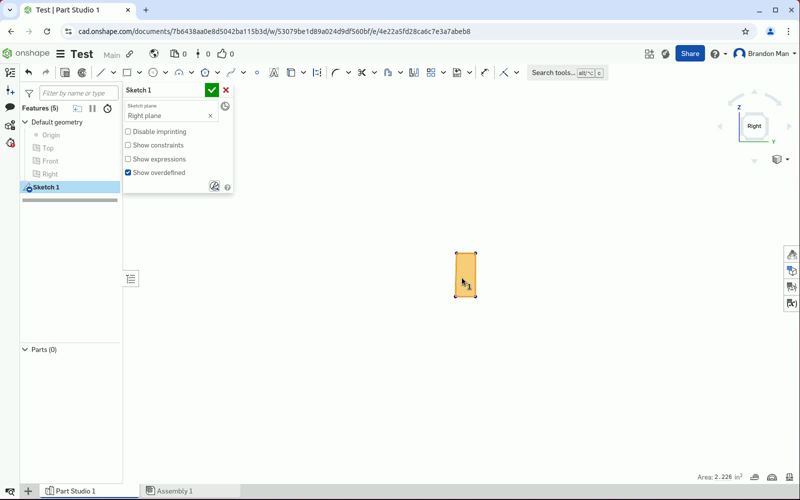
scroll(-6)
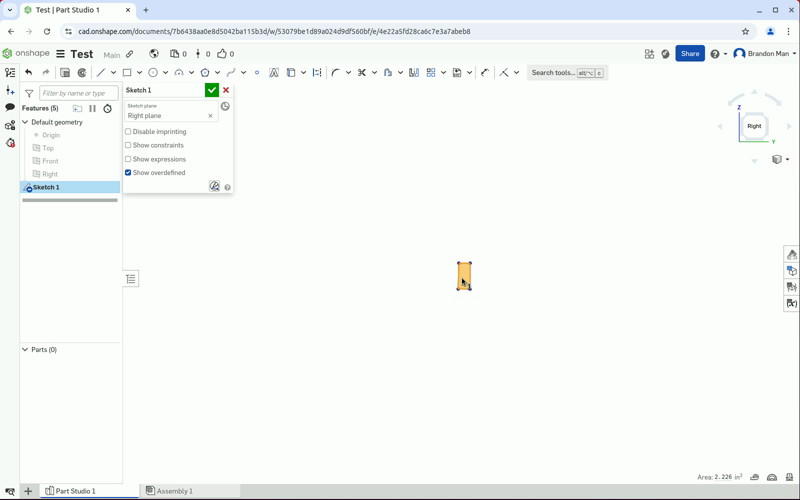
scroll(-6)
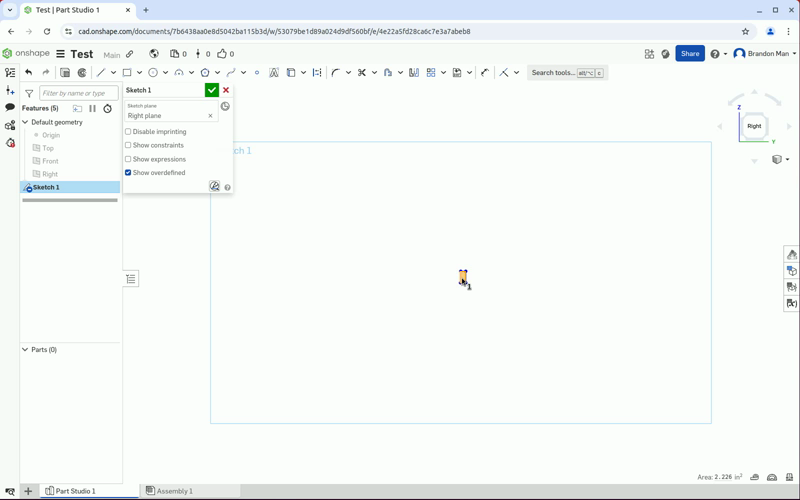
mouse_move(73, 352)
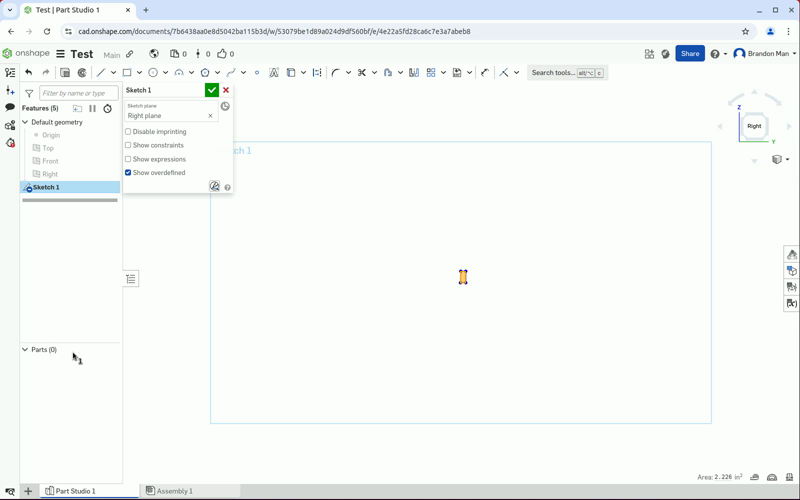
key(shift+y)
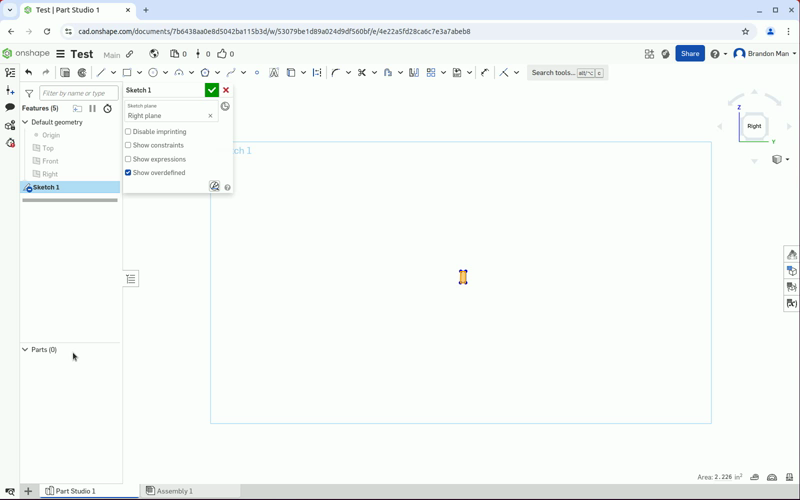
key(shift+e)
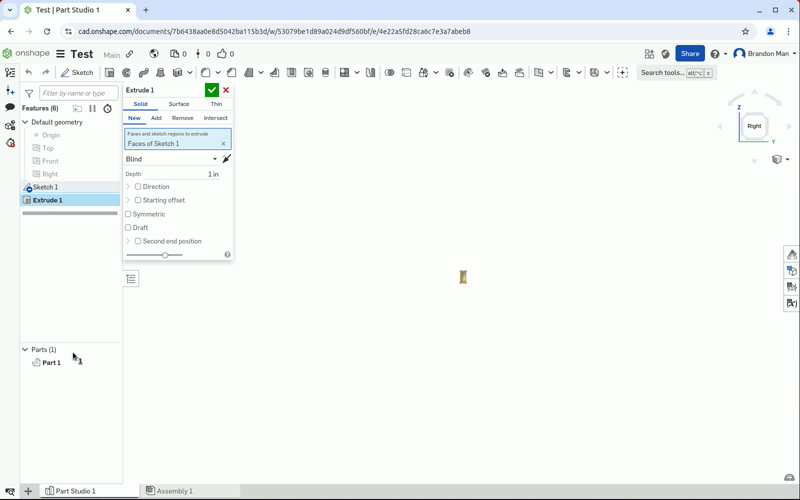
mouse_move(143, 106)
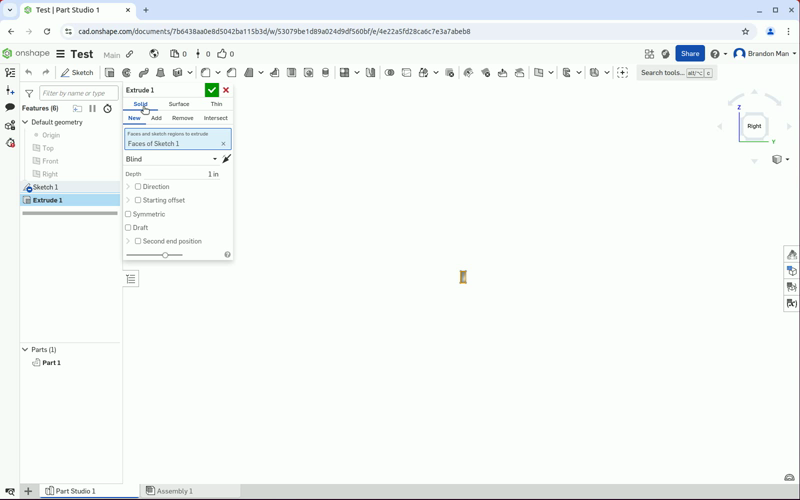
click(143, 106)
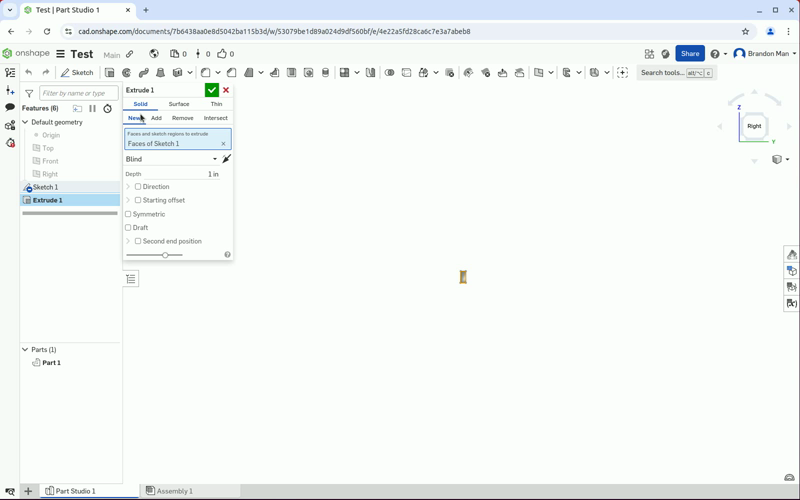
mouse_move(137, 120)
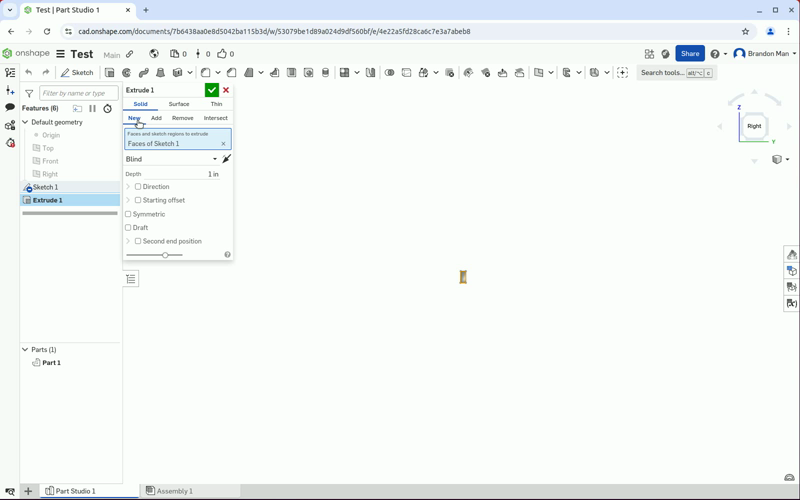
click(137, 120)
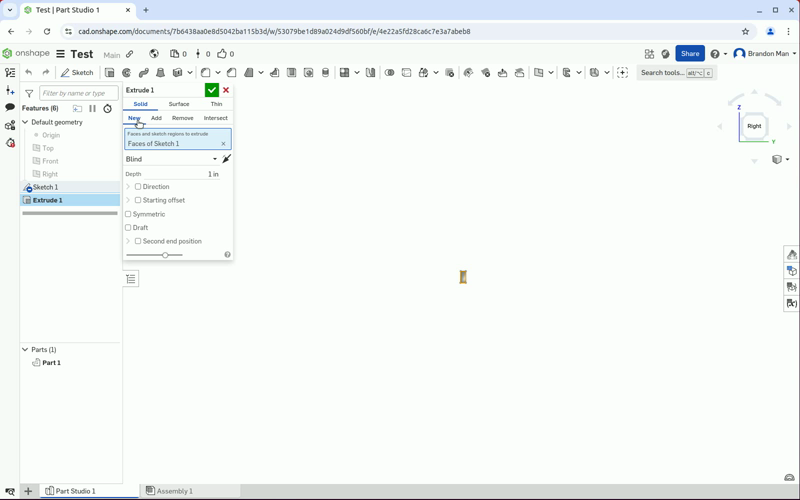
key(tab, 4)
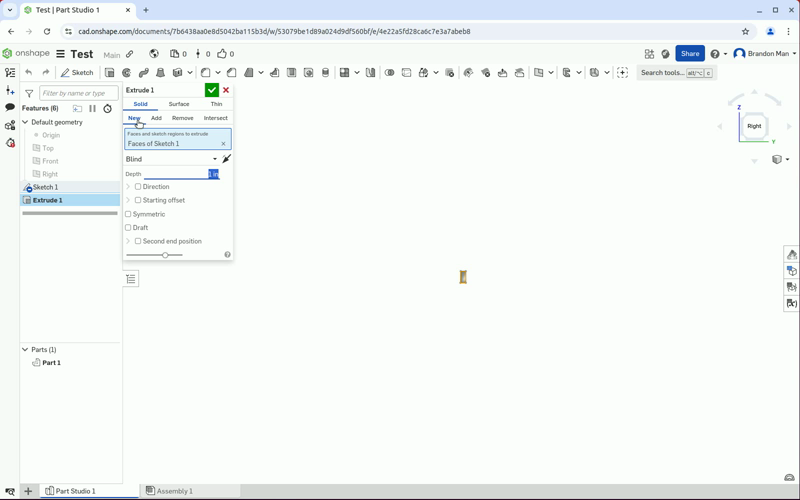
text(23.108)
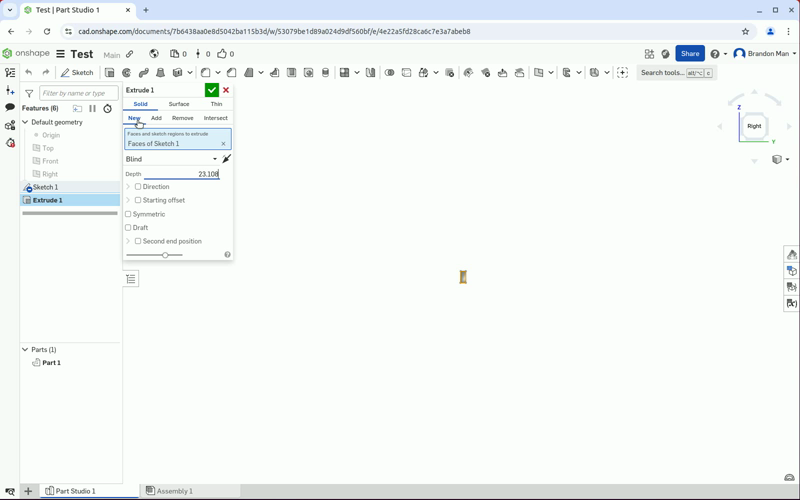
key(enter)
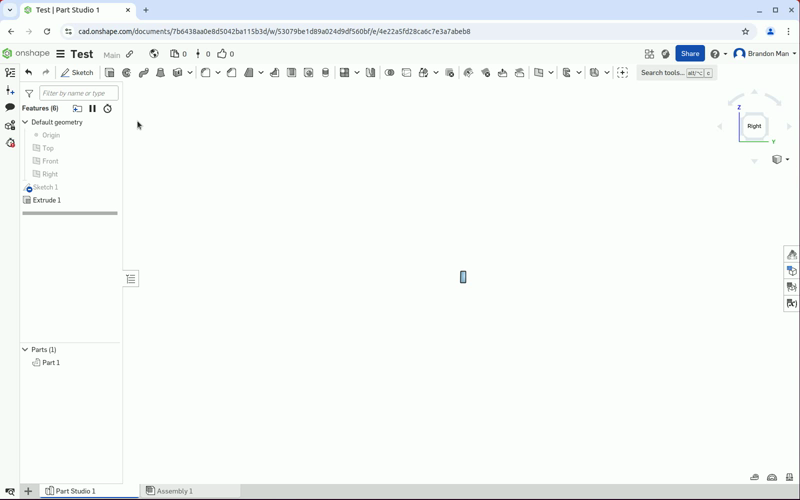
key(shift+h)
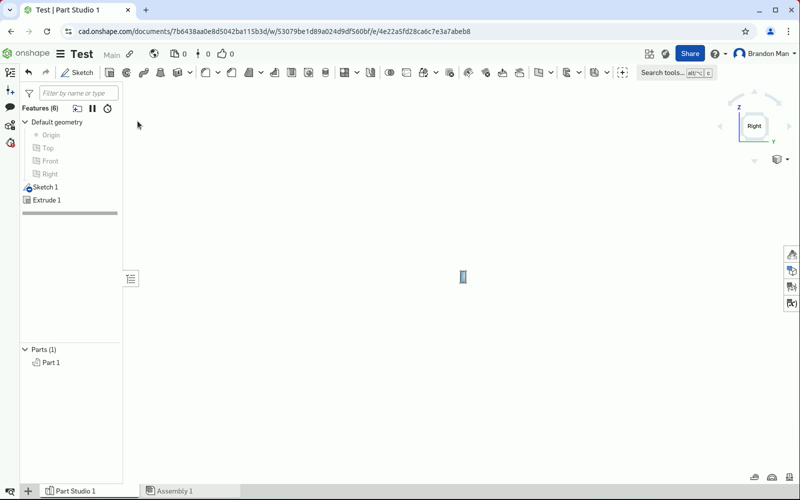
key(shift+h)
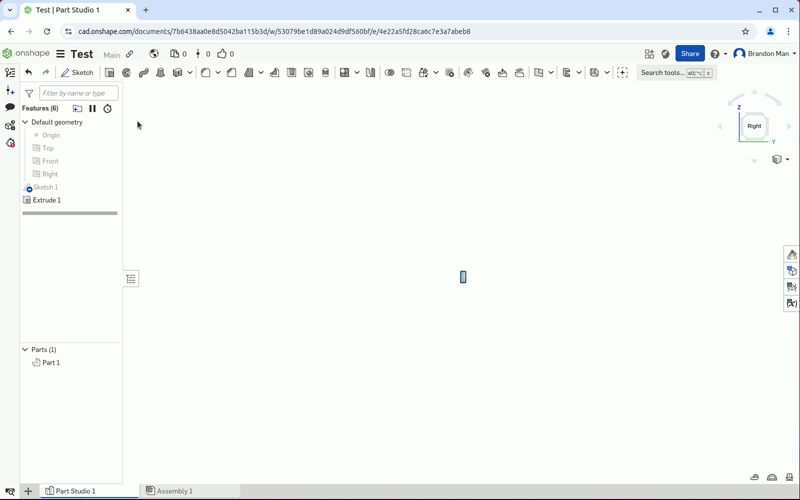
mouse_move(73, 189)
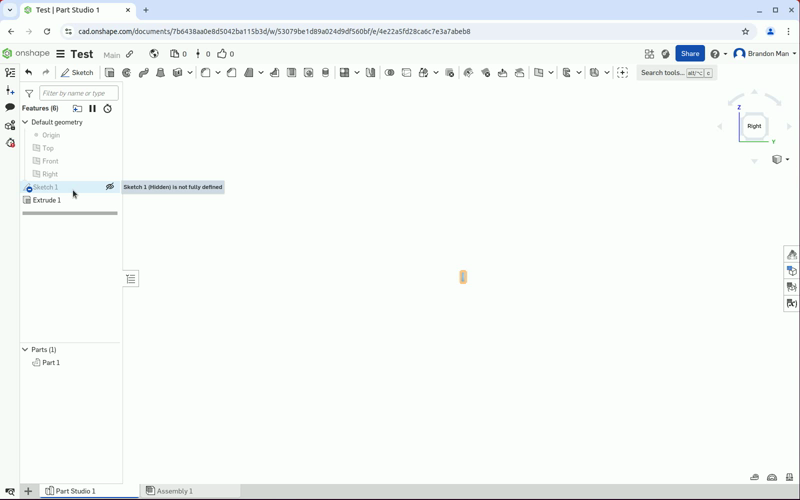
click(73, 189)
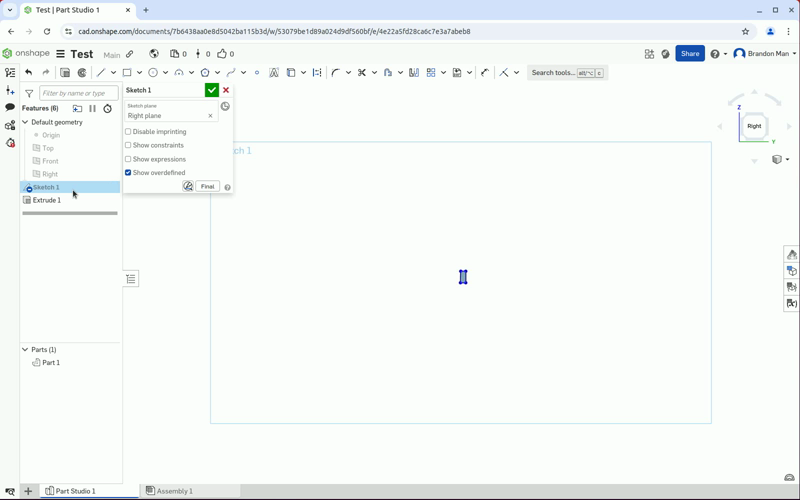
mouse_move(229, 92)
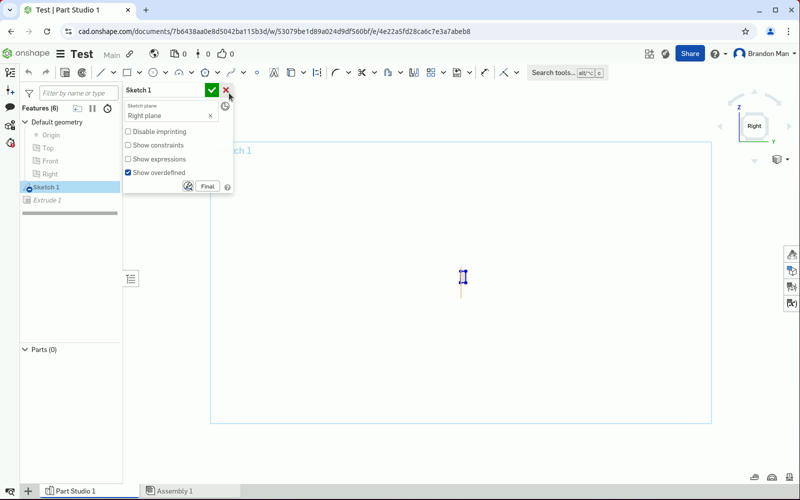
click(229, 92)
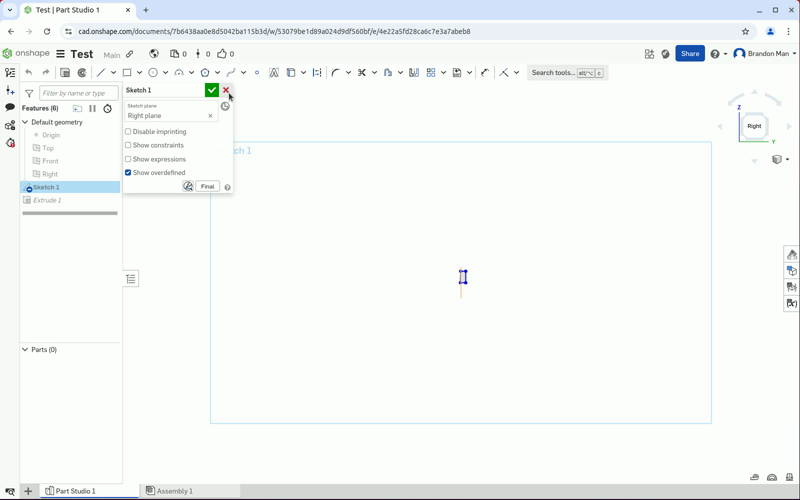
key(shift+s)
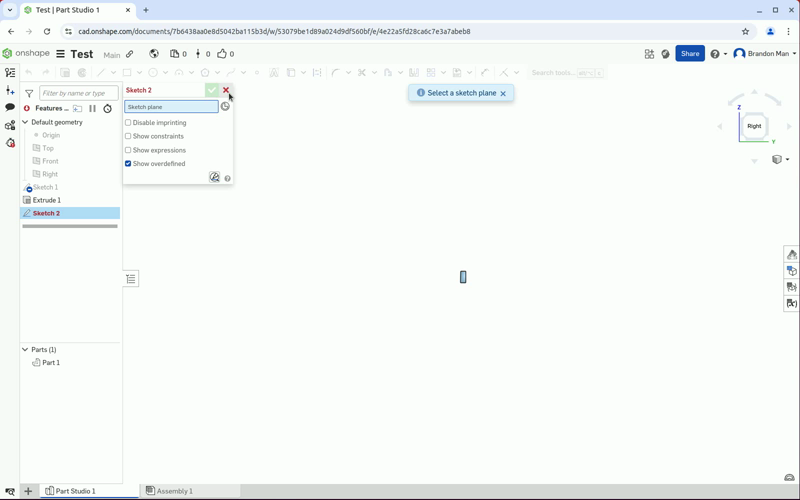
mouse_move(73, 176)
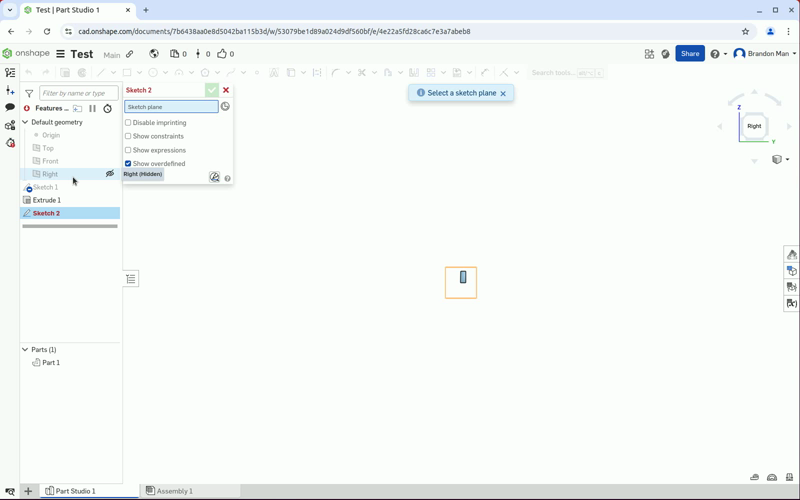
click(73, 176)
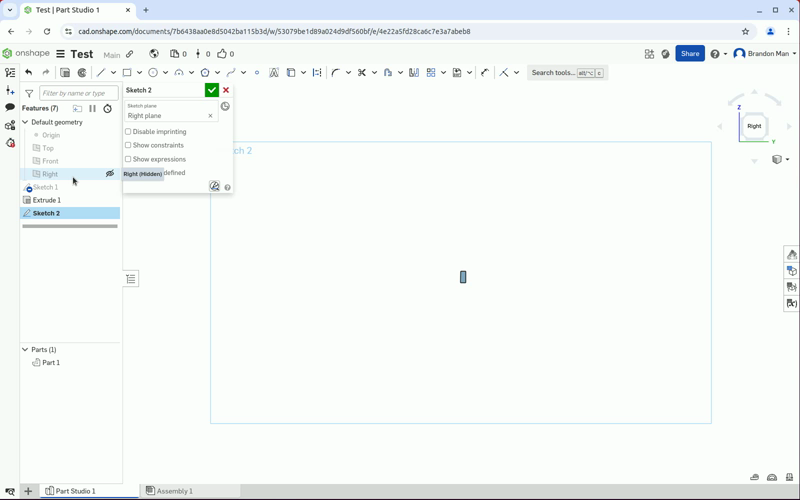
mouse_move(73, 352)
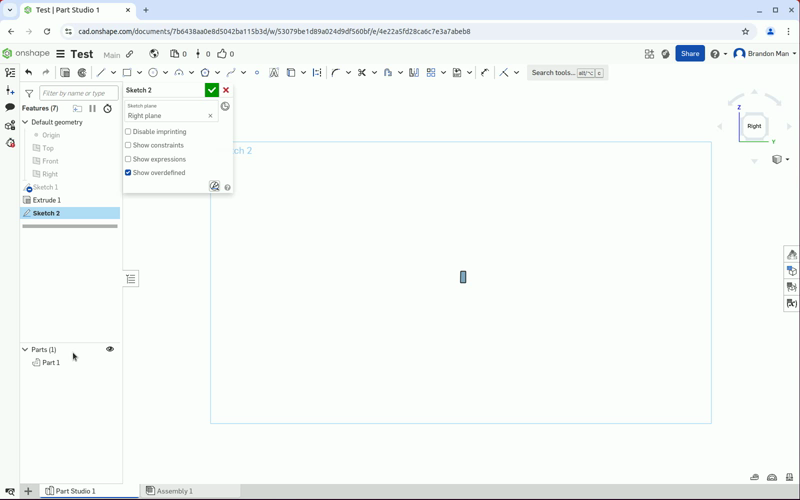
key(y)
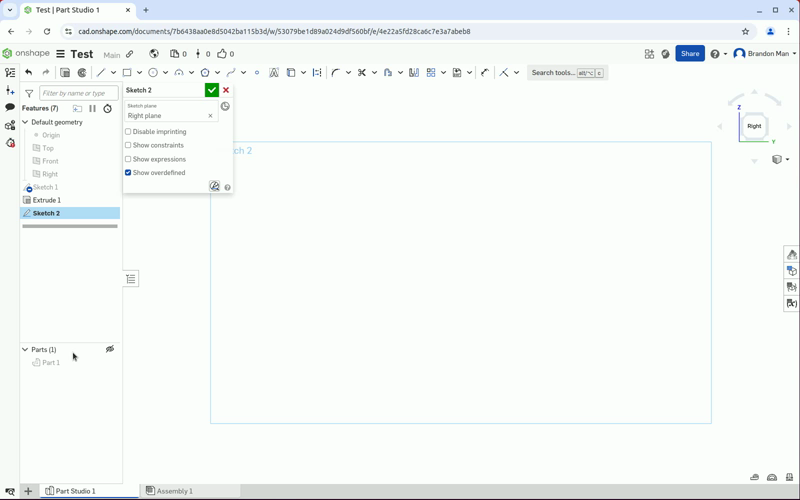
key(l)
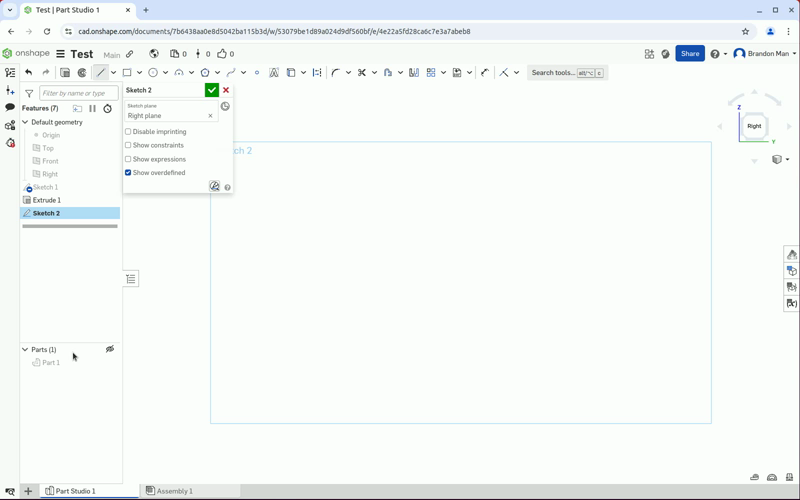
key_down(shift)
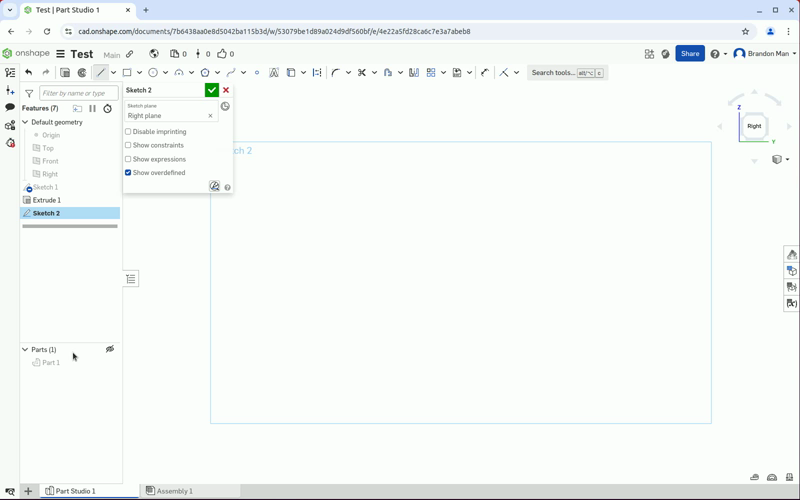
mouse_move(443, 282)
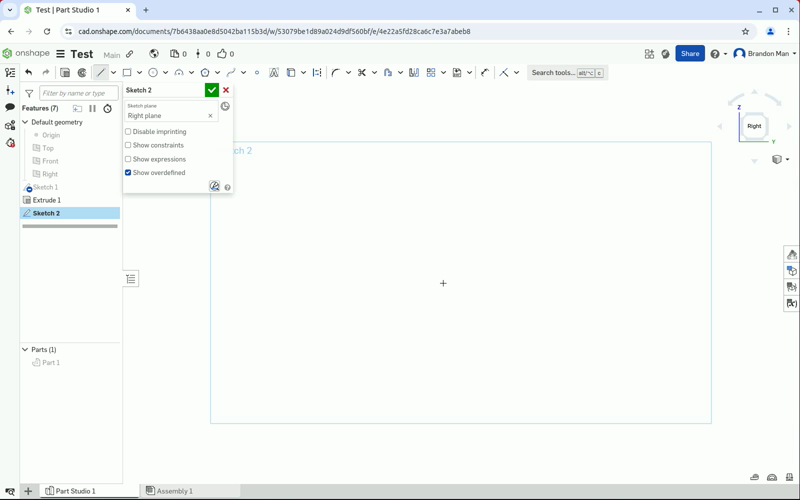
click(443, 282)
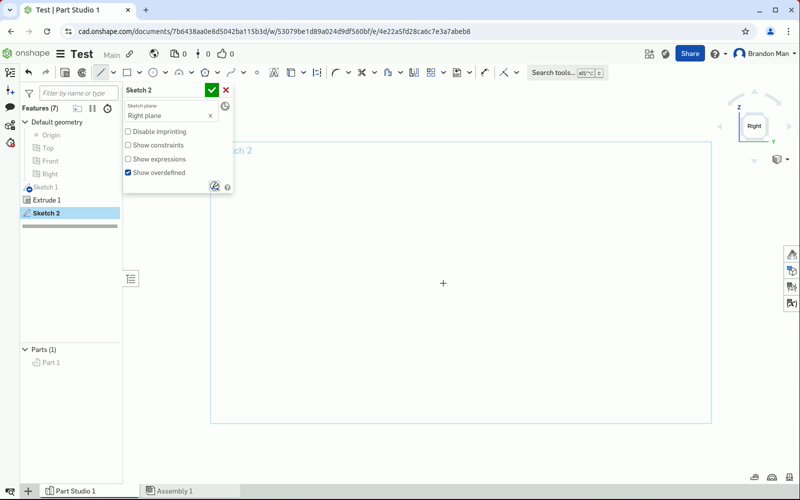
key_up(shift)
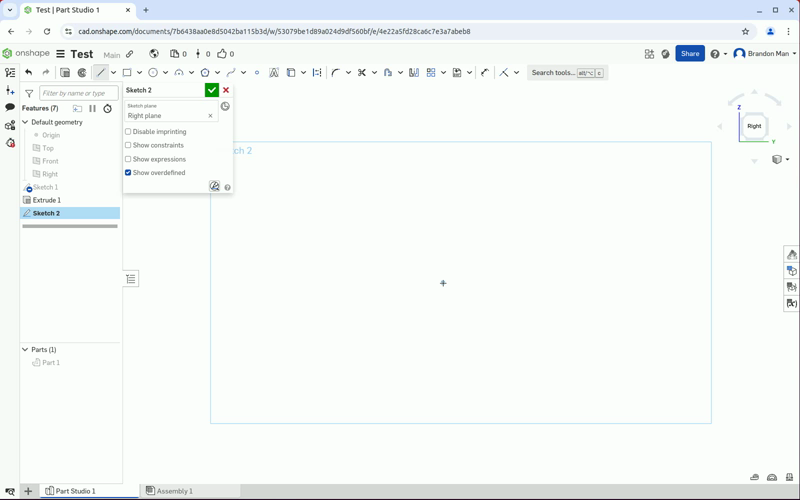
key_down(shift)
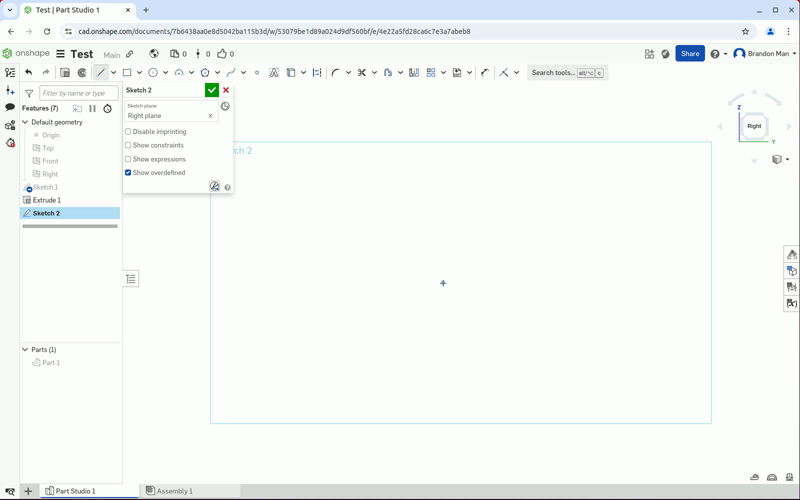
mouse_move(473, 282)
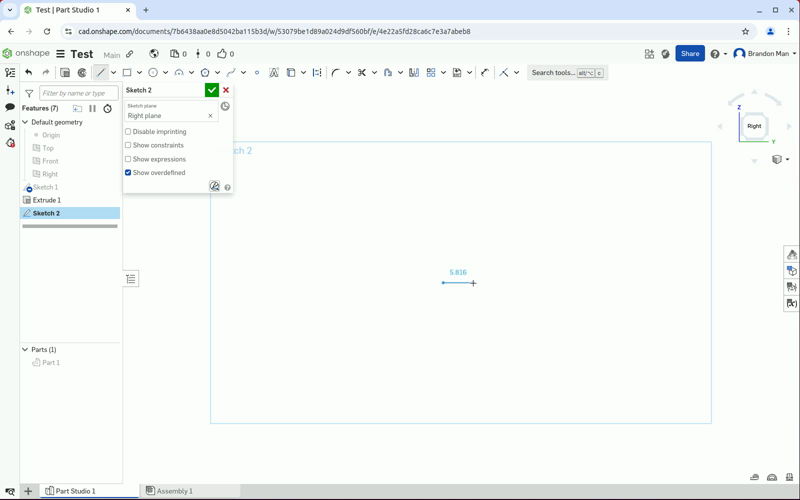
mouse_move(448, 282)
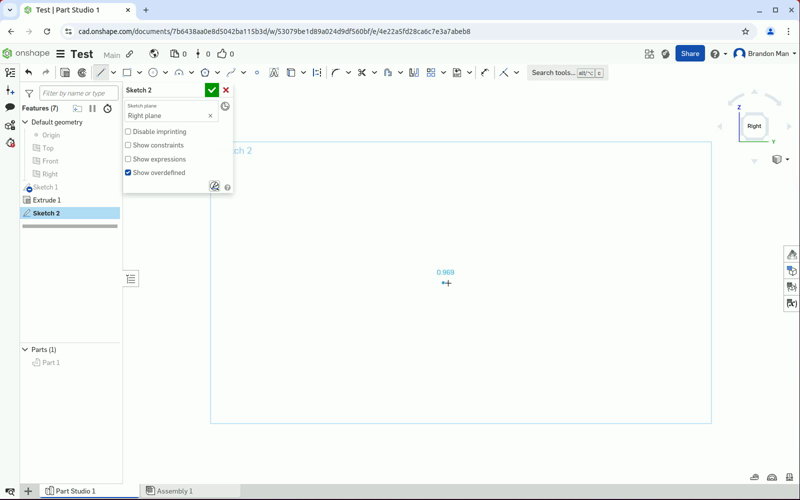
scroll(6)
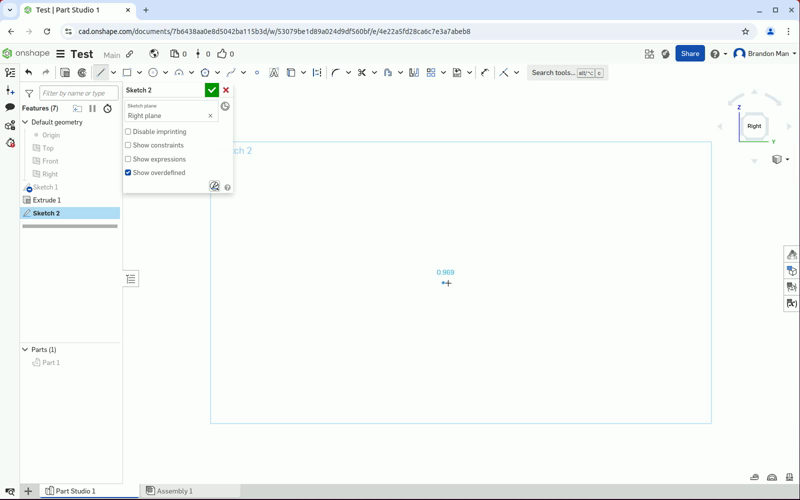
scroll(6)
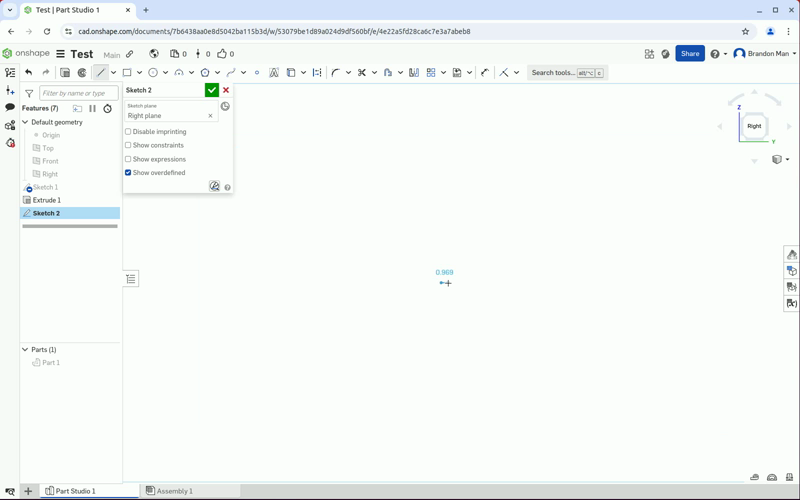
scroll(6)
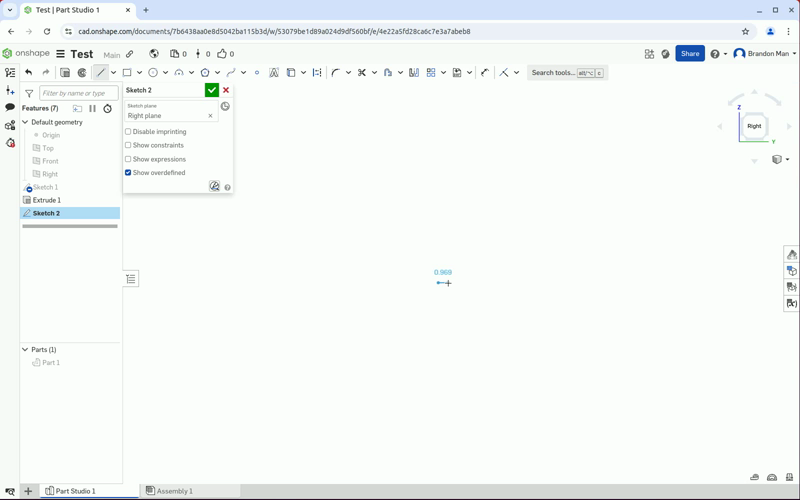
scroll(6)
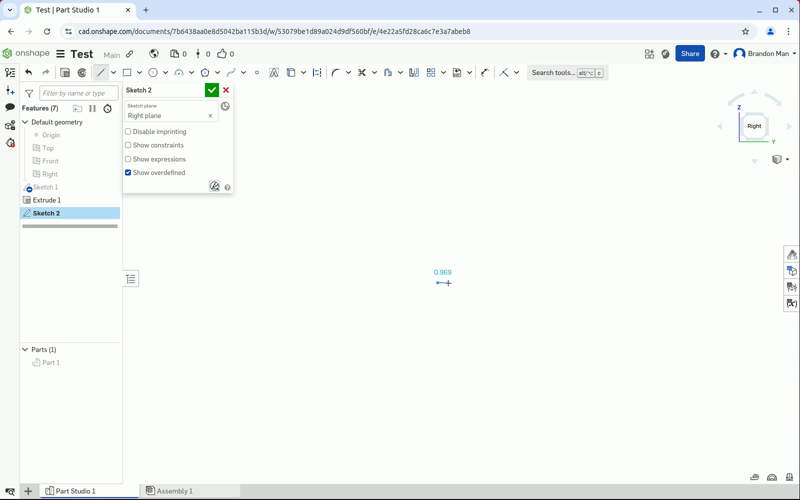
scroll(6)
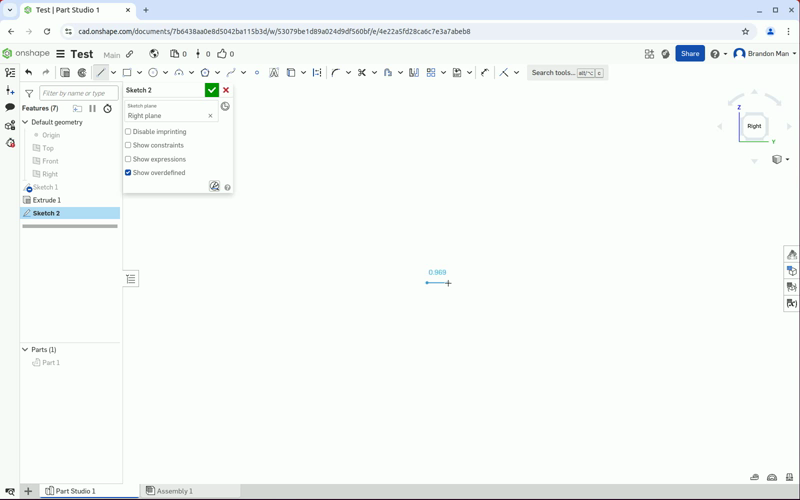
scroll(6)
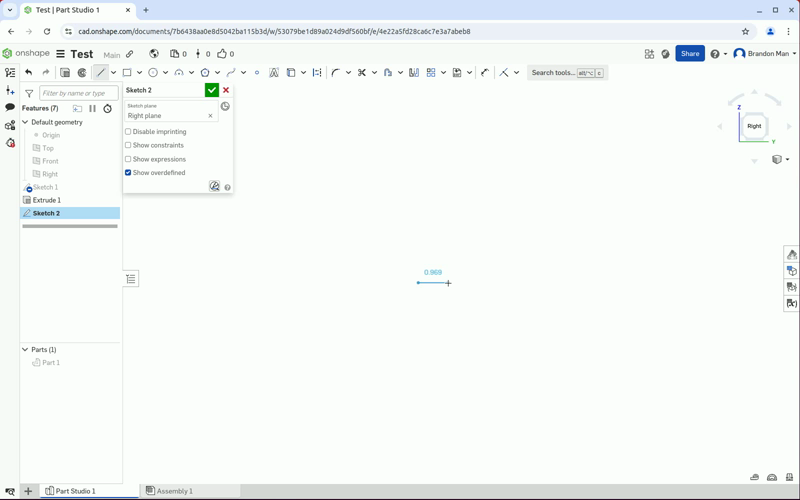
scroll(6)
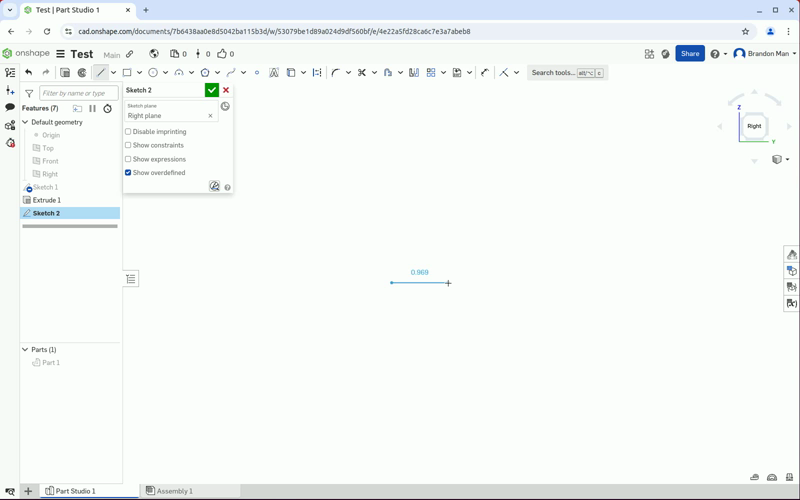
click(448, 282)
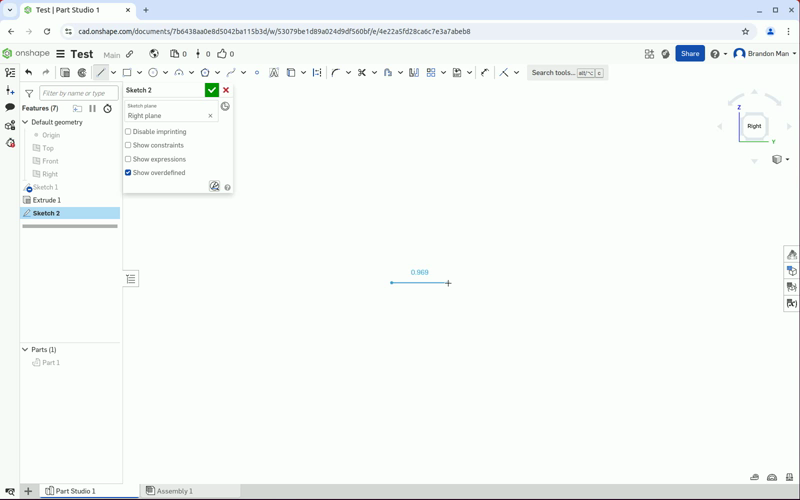
scroll(-6)
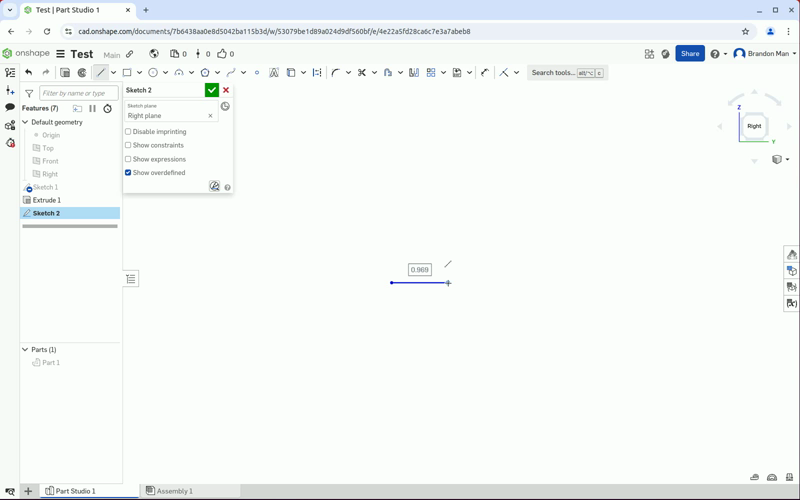
scroll(-6)
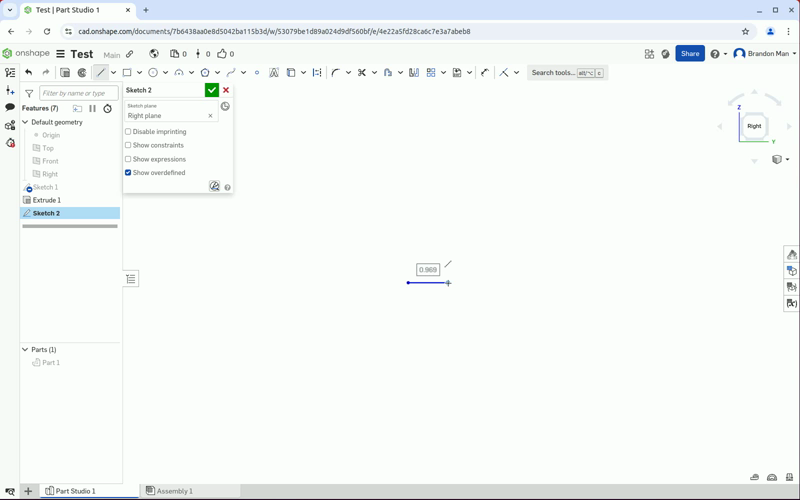
scroll(-6)
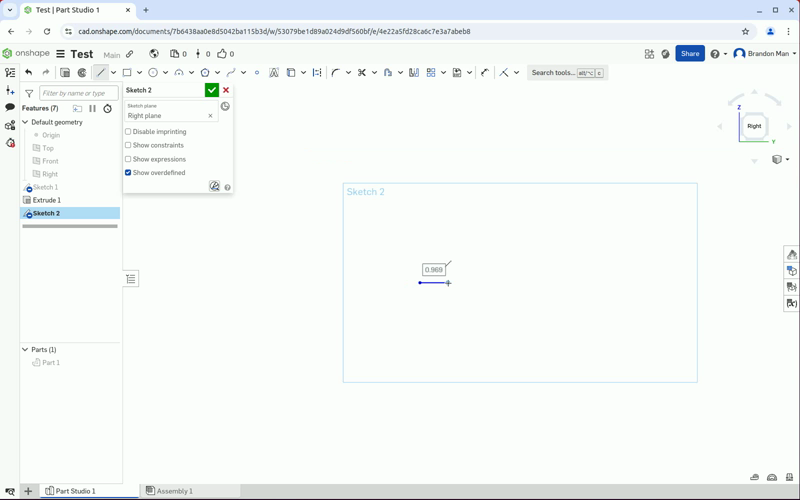
scroll(-6)
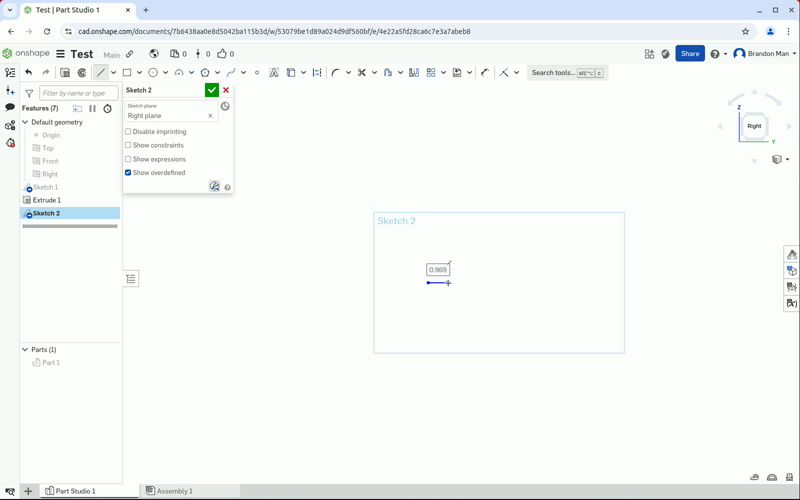
scroll(-6)
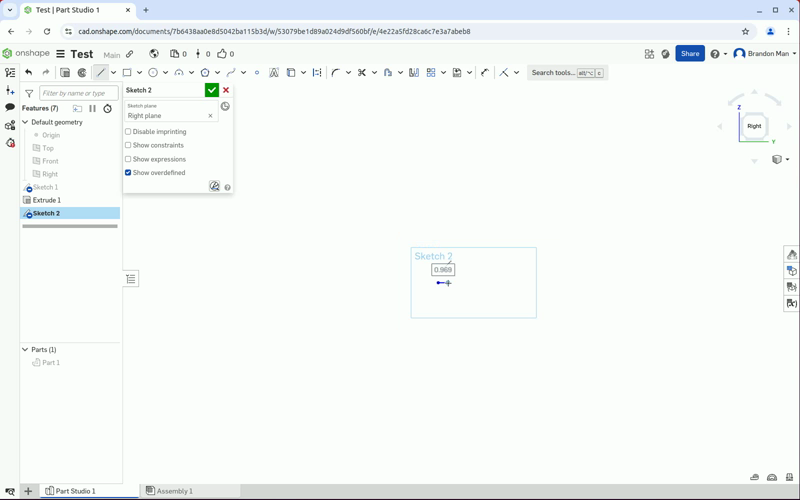
scroll(-6)
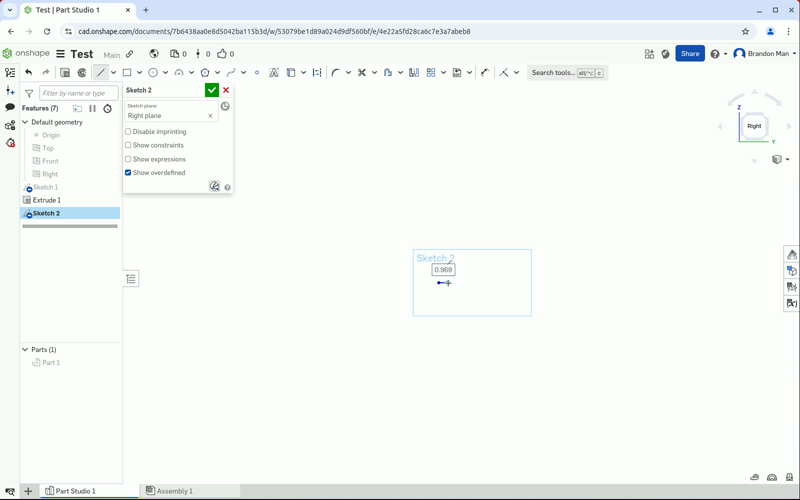
scroll(-6)
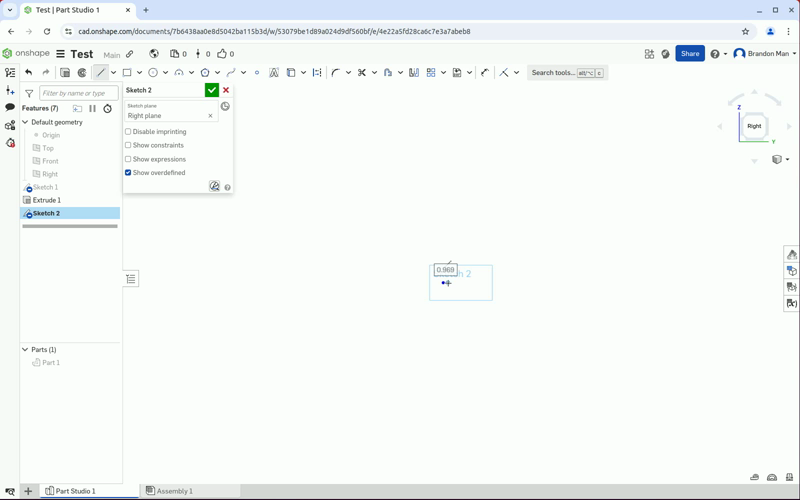
key_up(shift)
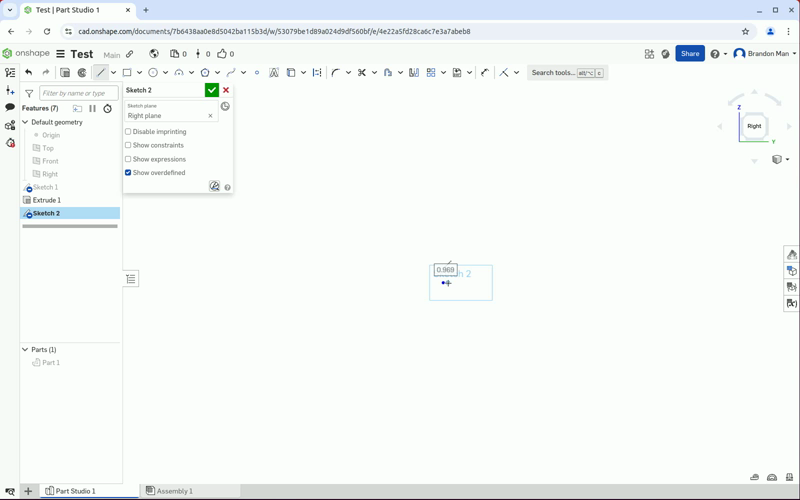
key_down(shift)
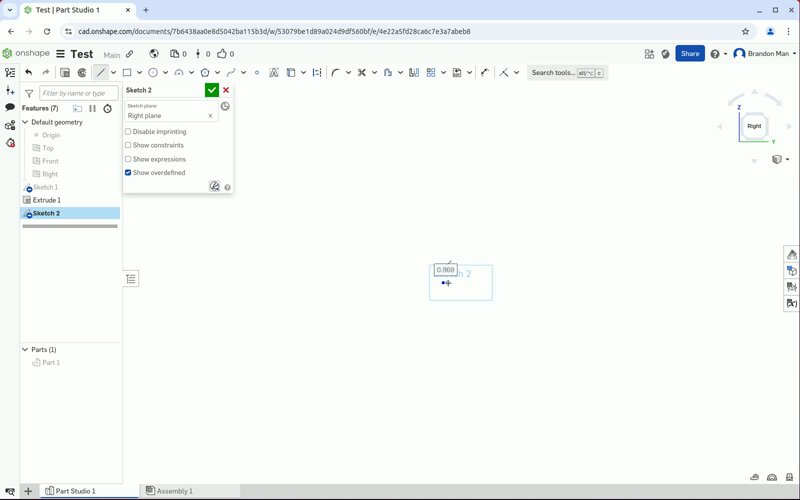
mouse_move(478, 282)
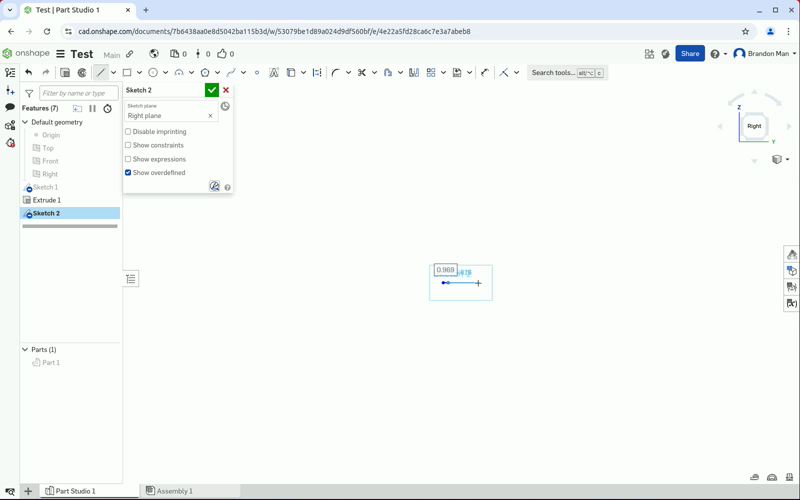
mouse_move(448, 271)
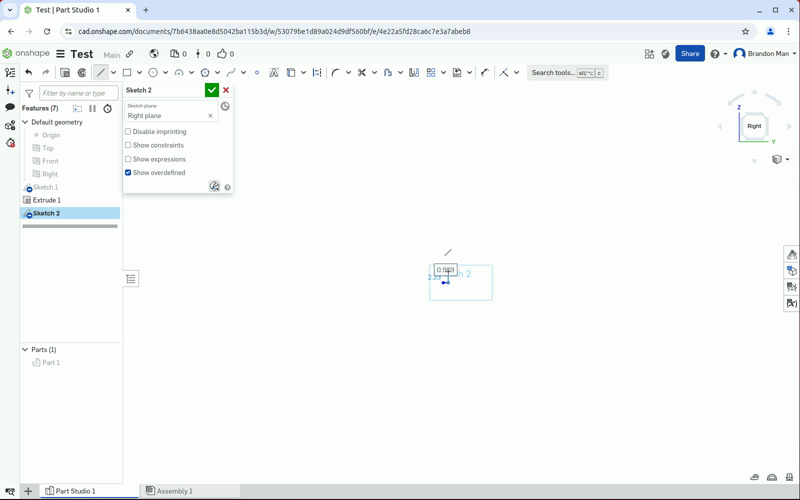
click(448, 271)
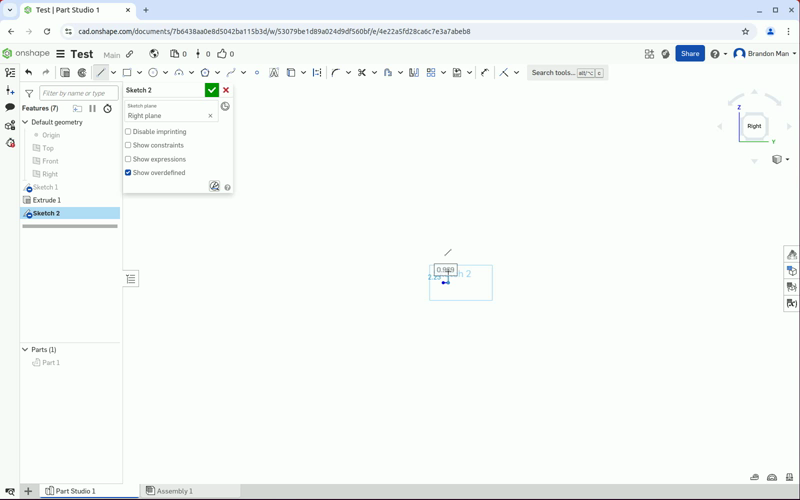
key_up(shift)
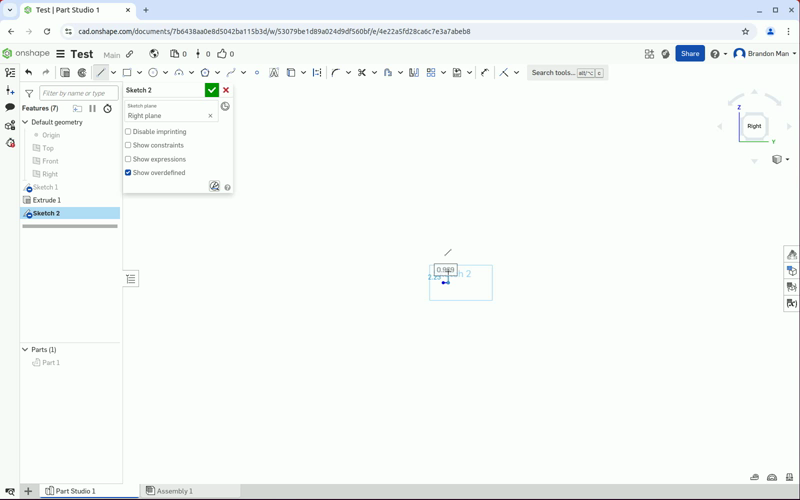
key_down(shift)
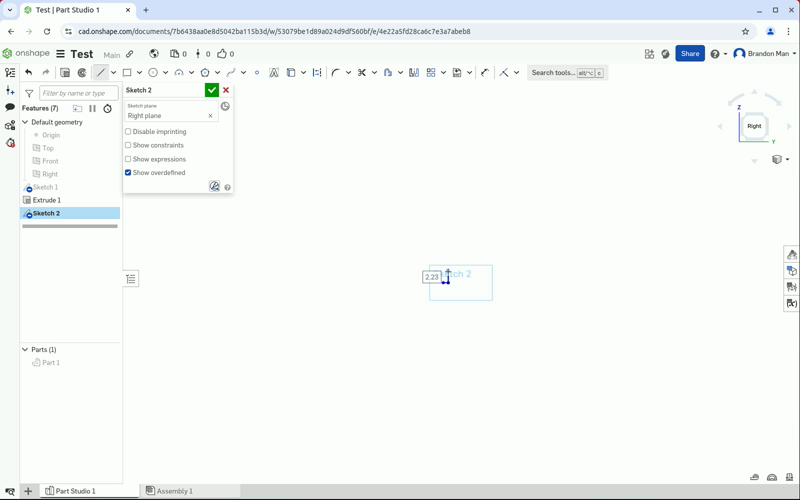
mouse_move(478, 271)
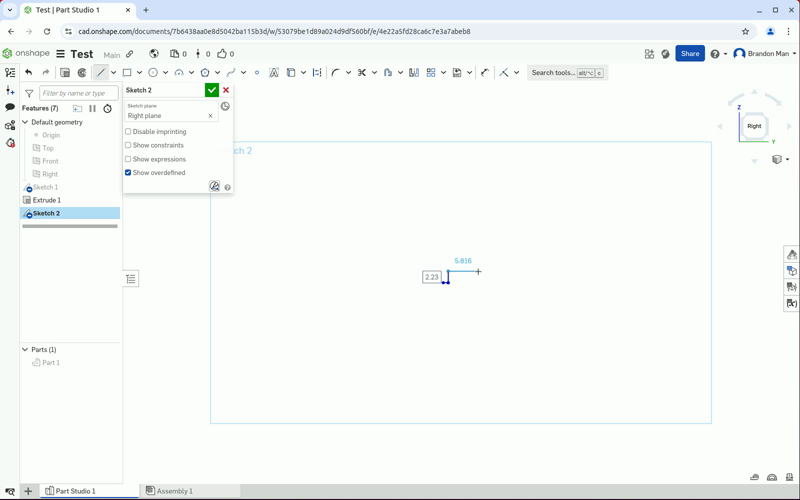
mouse_move(443, 271)
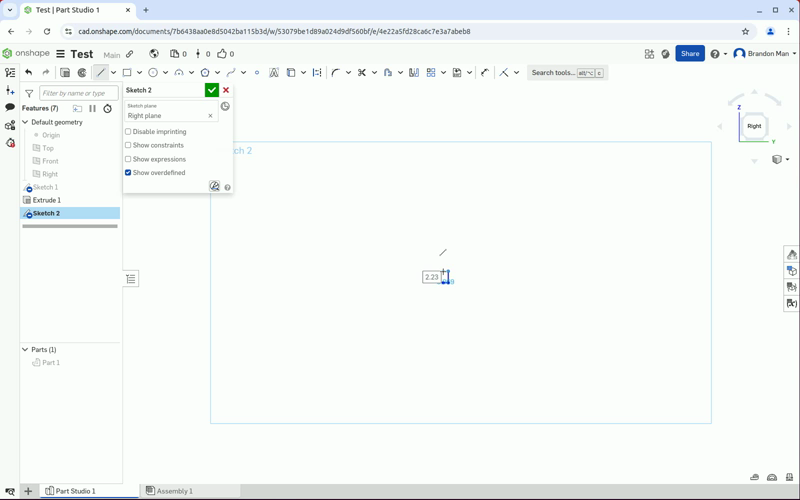
scroll(6)
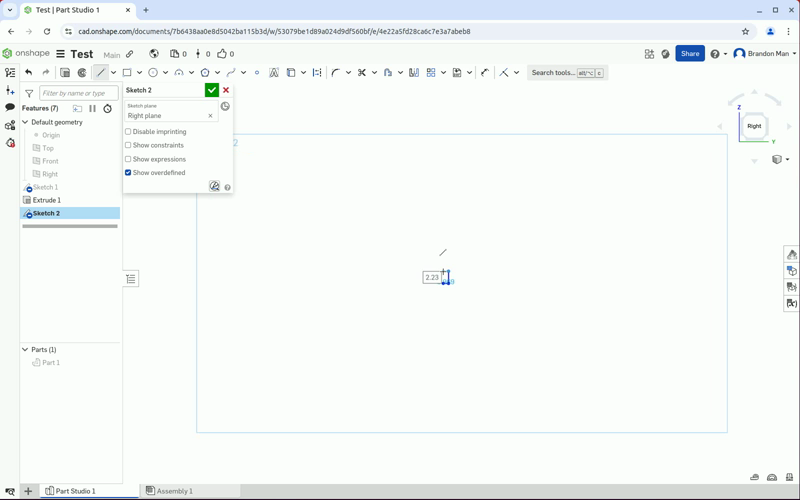
scroll(6)
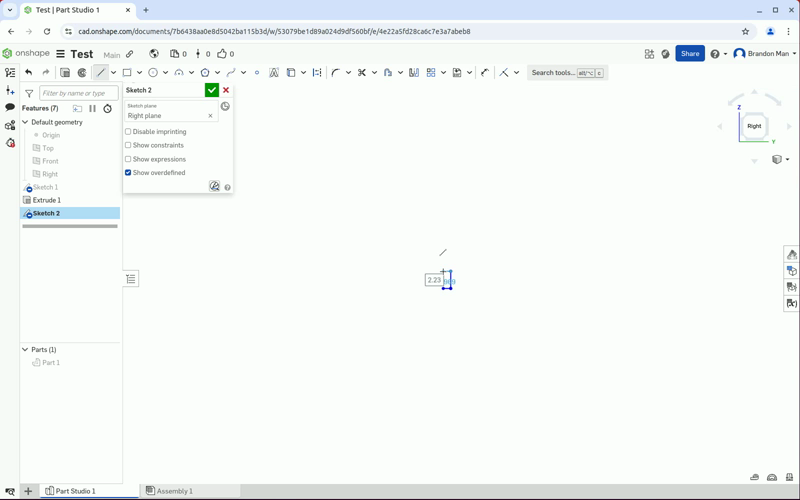
scroll(6)
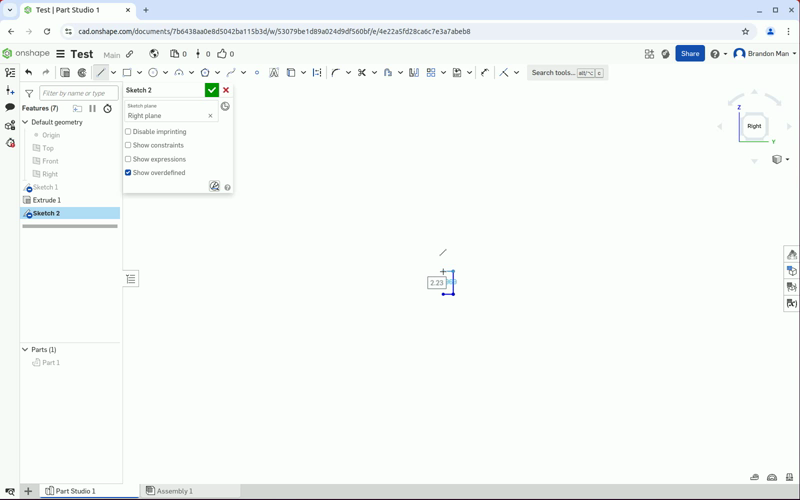
scroll(6)
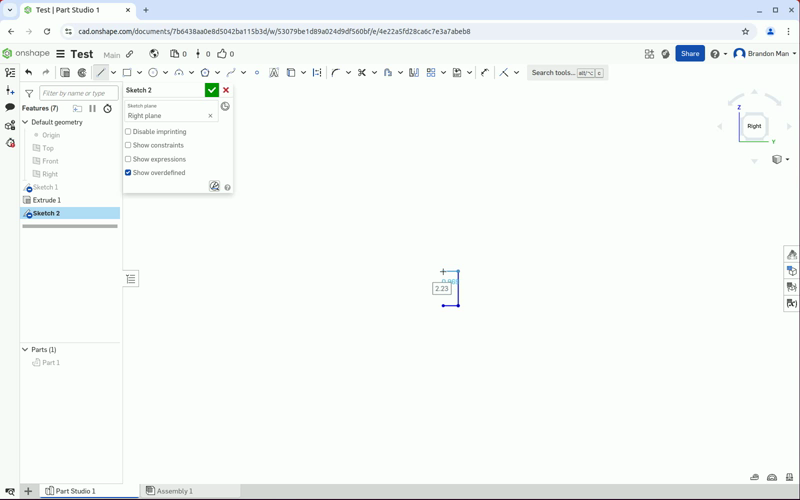
scroll(6)
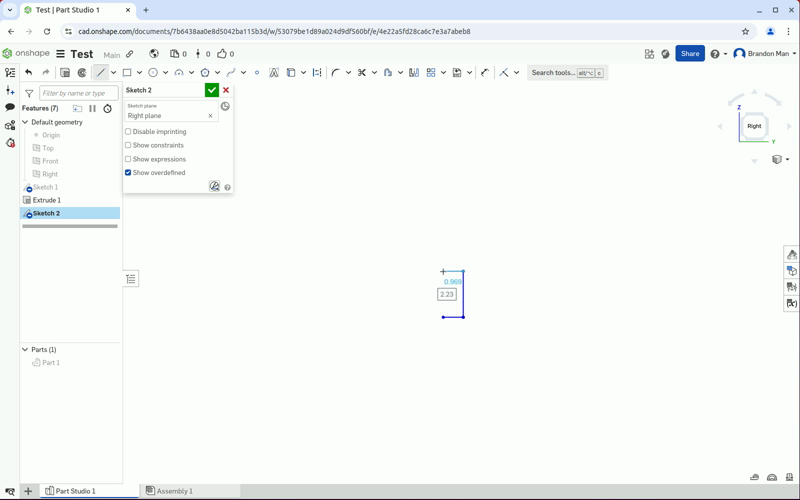
scroll(6)
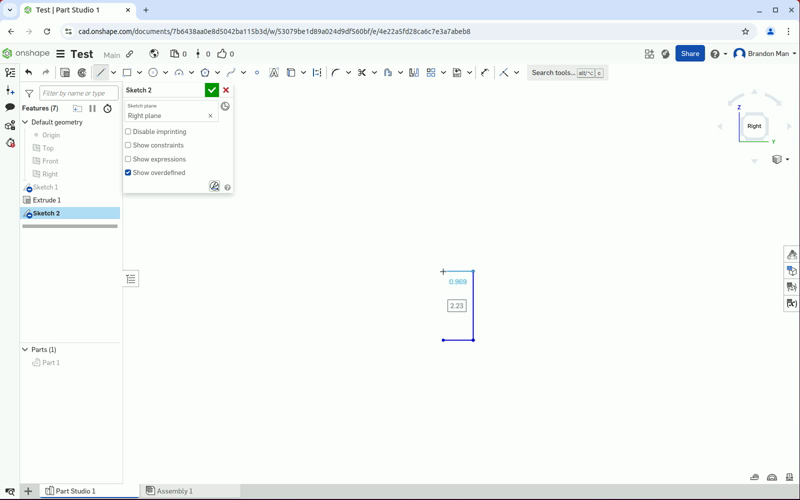
scroll(6)
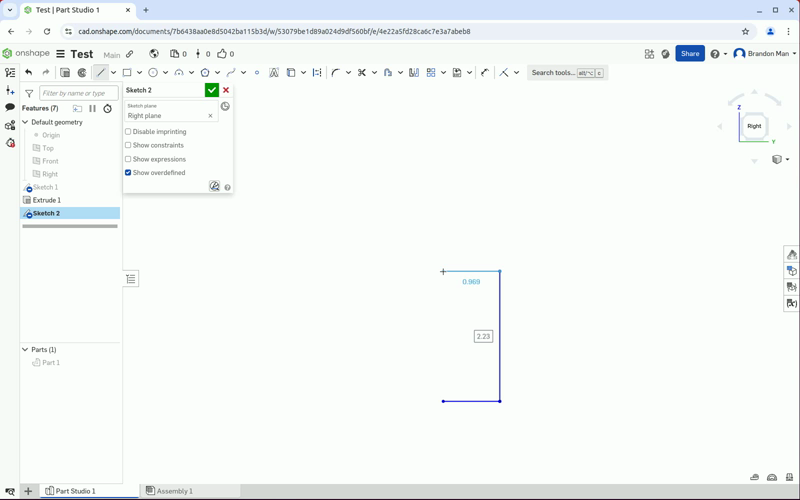
click(443, 271)
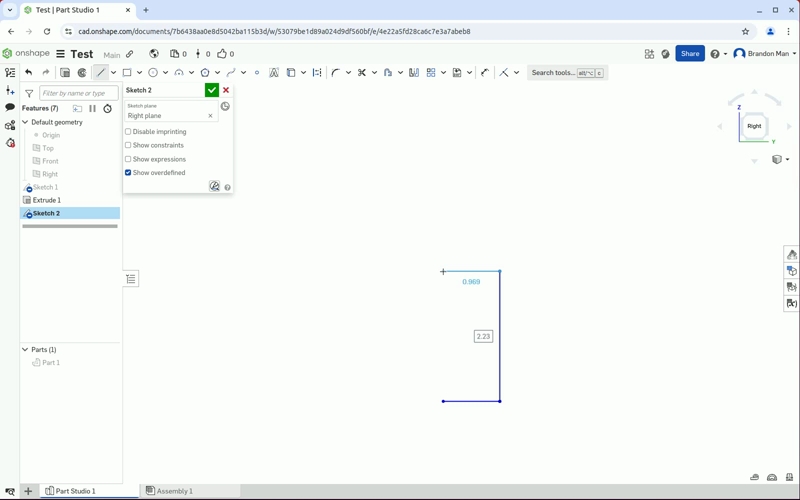
scroll(-6)
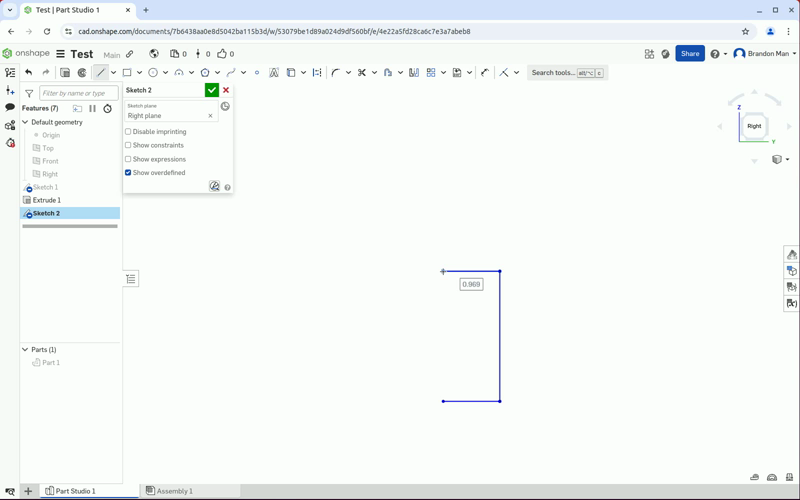
scroll(-6)
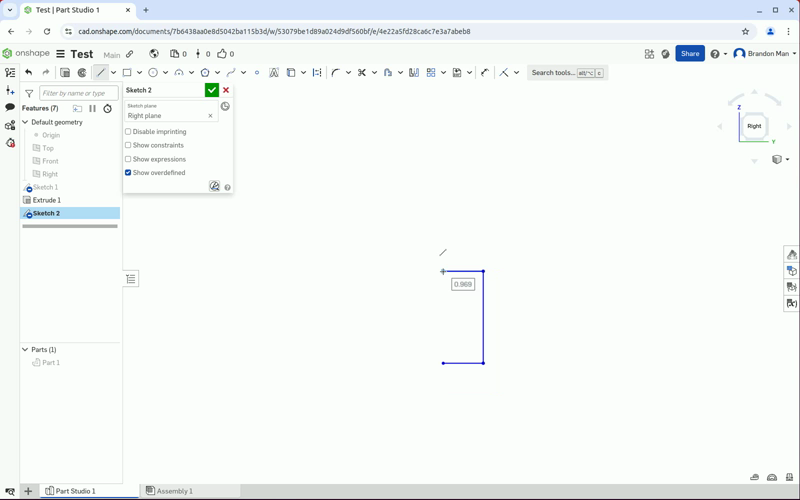
scroll(-6)
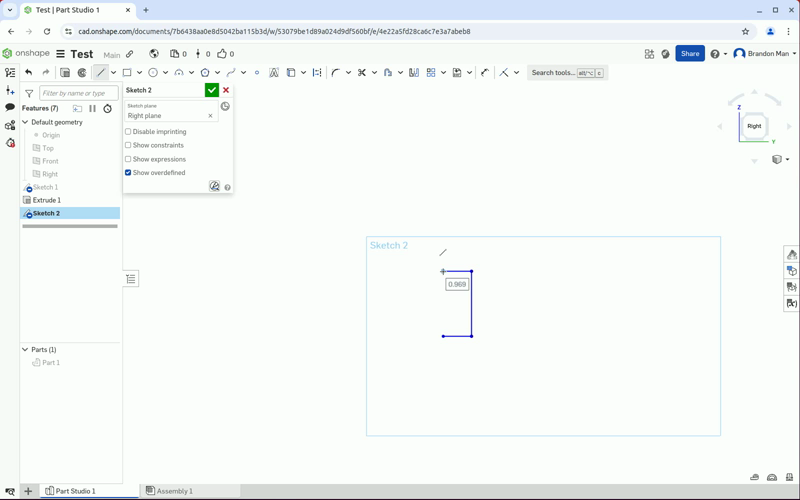
scroll(-6)
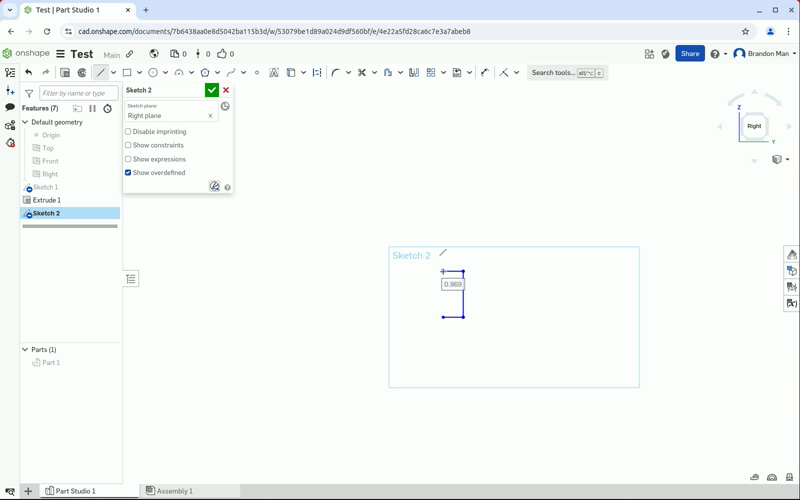
scroll(-6)
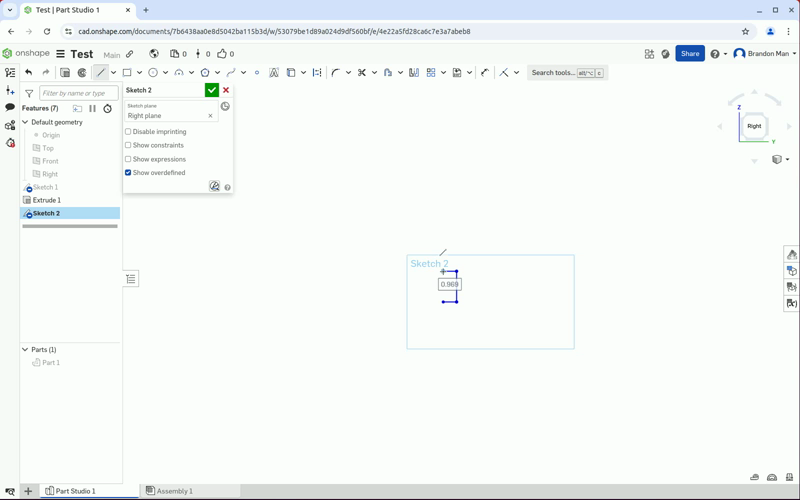
scroll(-6)
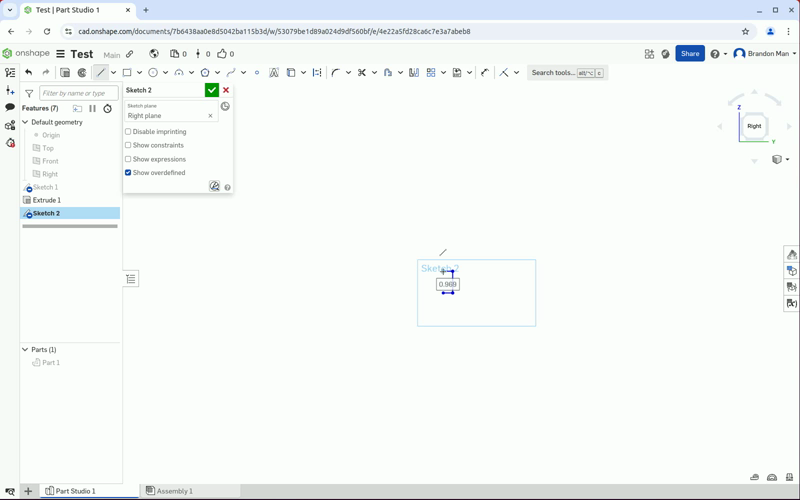
scroll(-6)
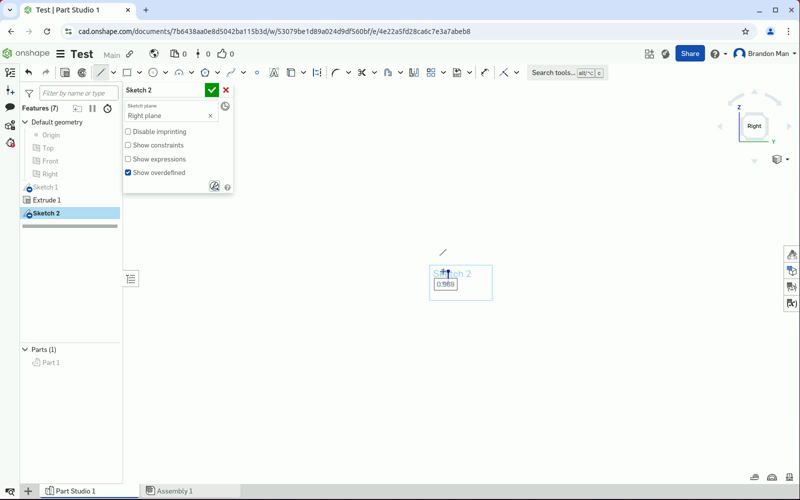
key_up(shift)
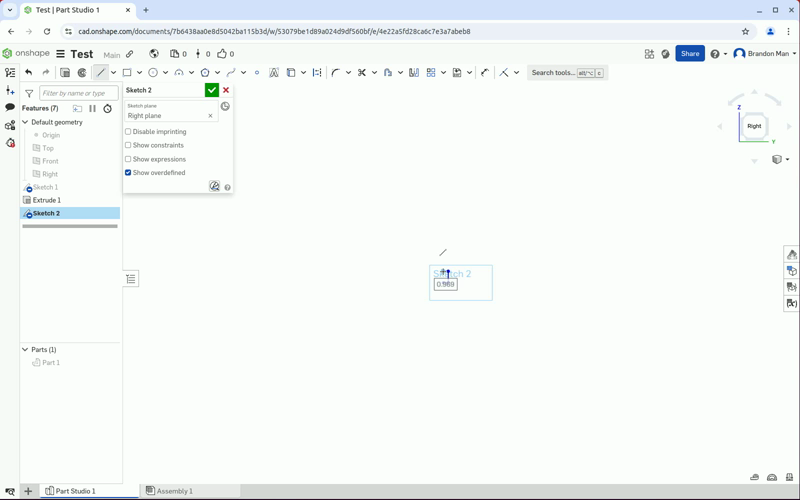
mouse_move(473, 271)
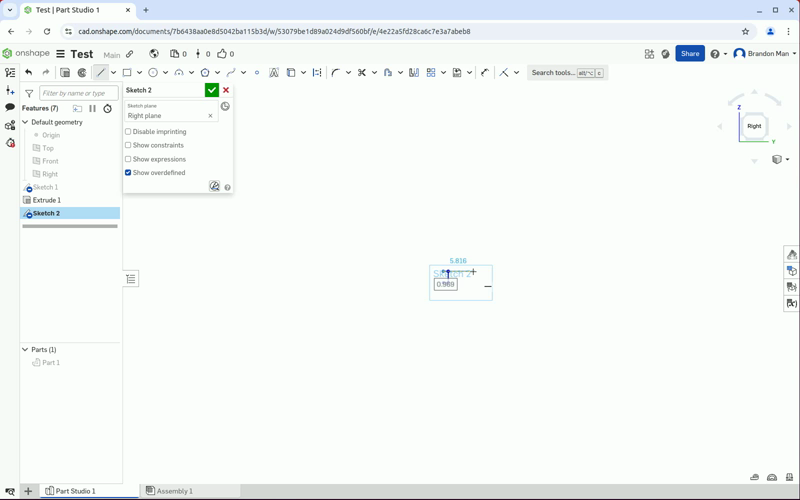
key_down(shift)
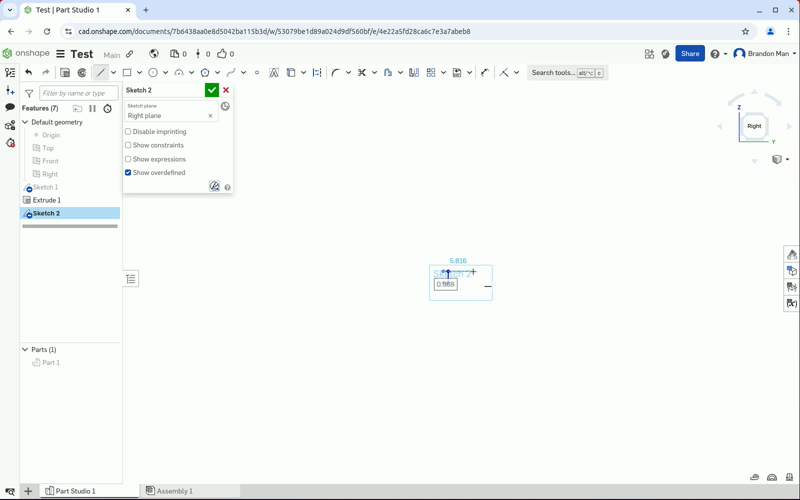
mouse_move(443, 282)
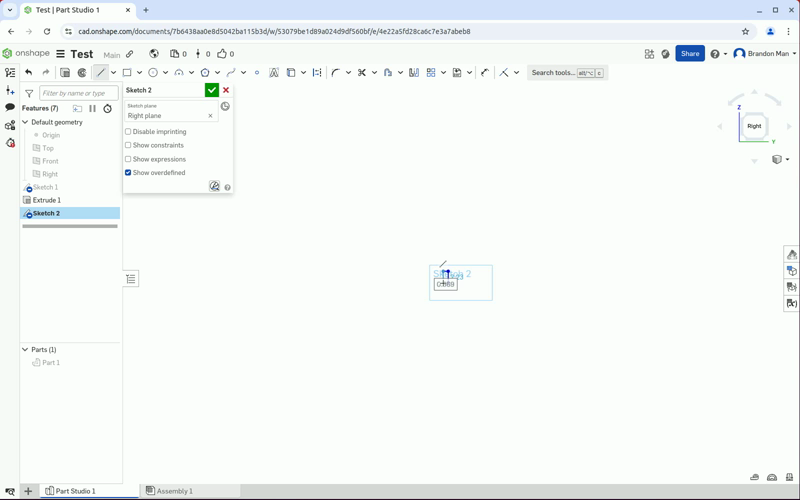
key_up(shift)
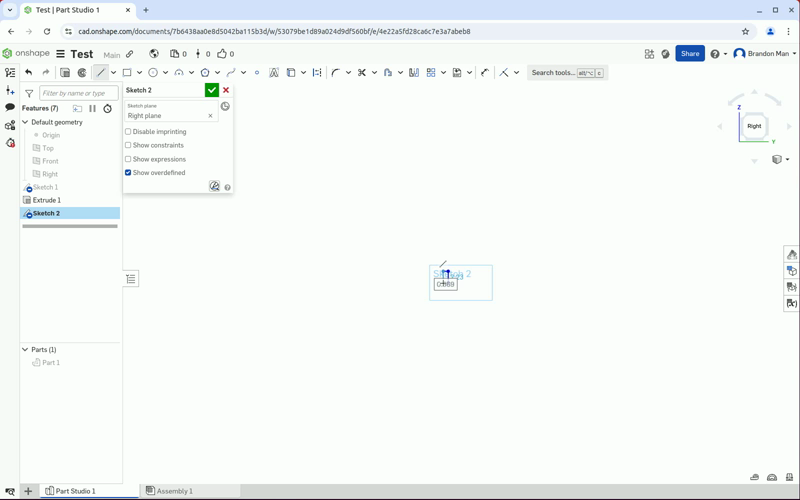
click(443, 282)
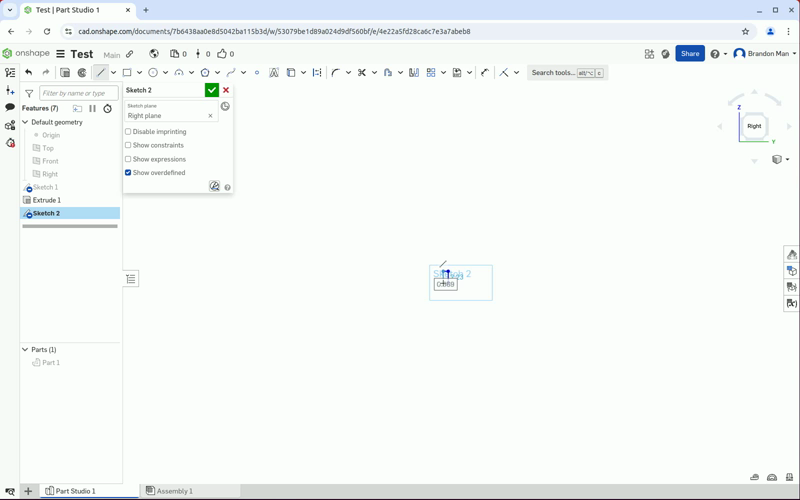
key(esc)
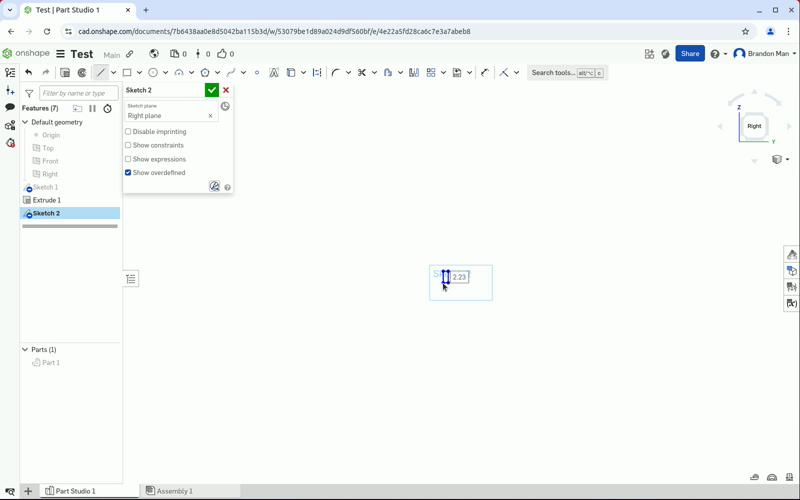
mouse_move(444, 279)
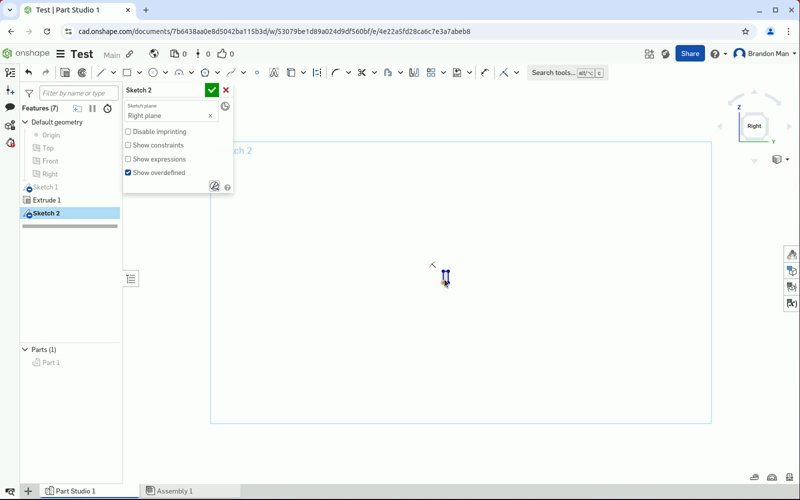
scroll(6)
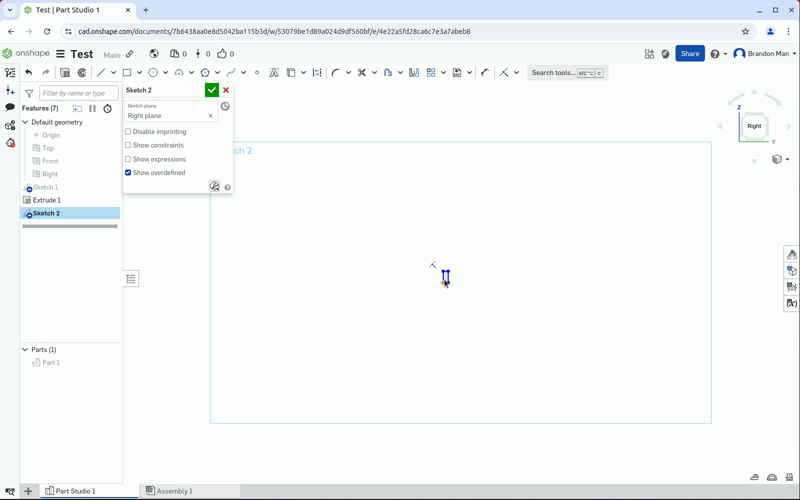
scroll(6)
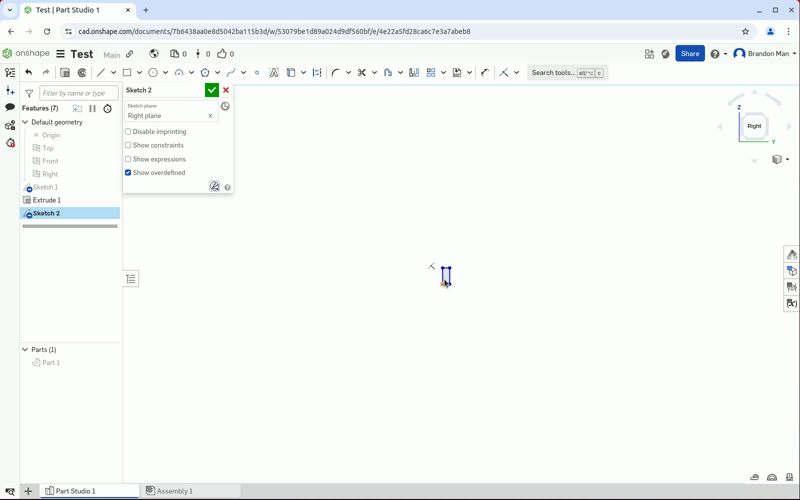
scroll(6)
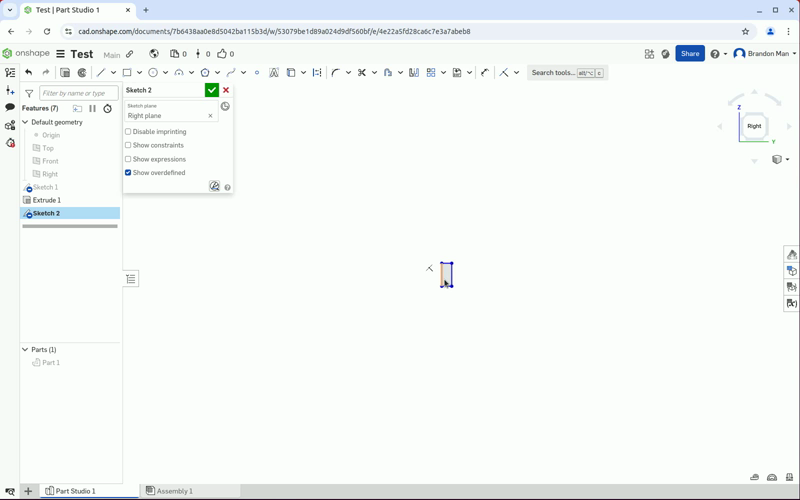
scroll(6)
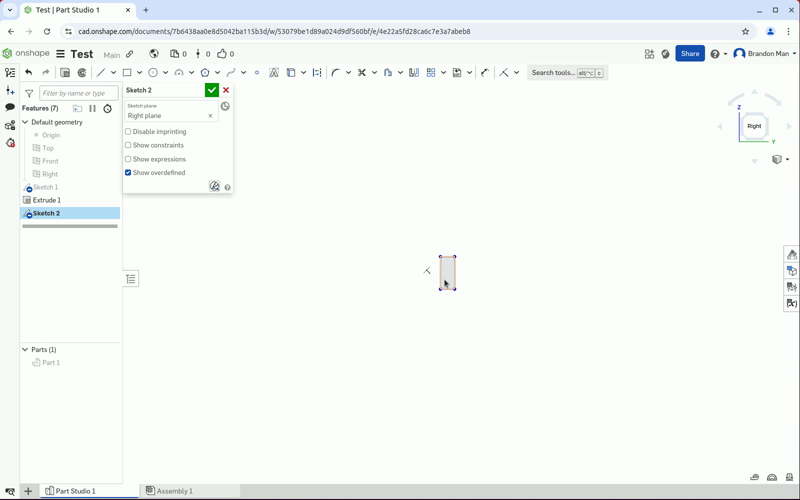
scroll(6)
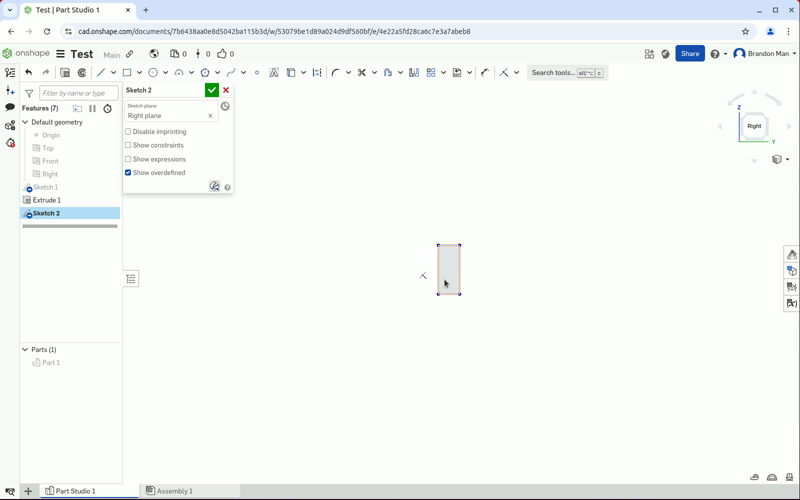
scroll(6)
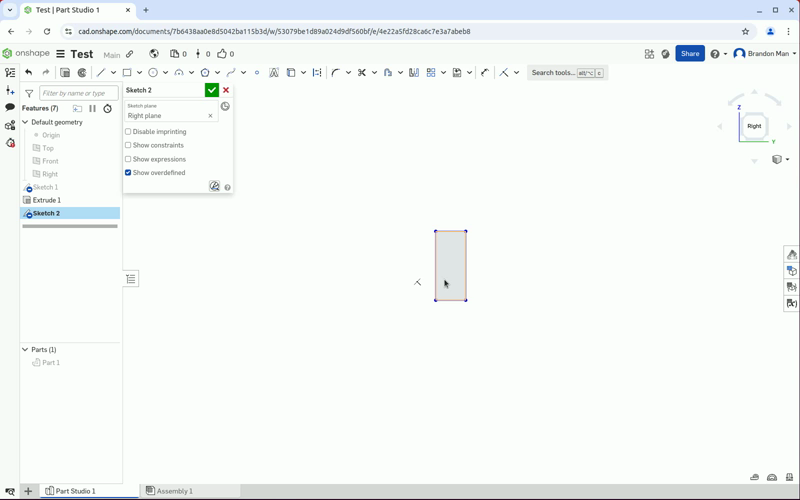
scroll(6)
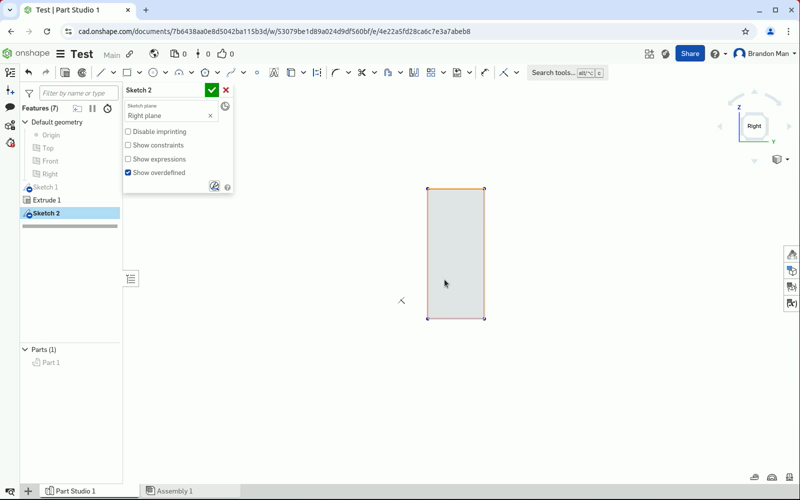
click(444, 279)
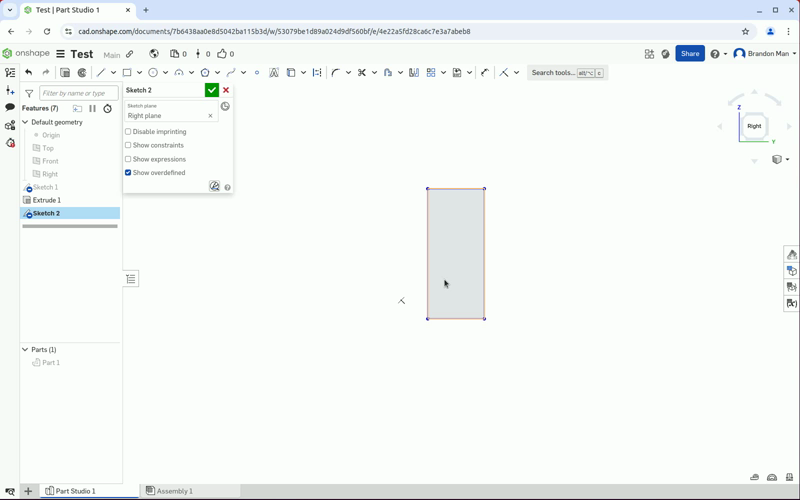
scroll(-6)
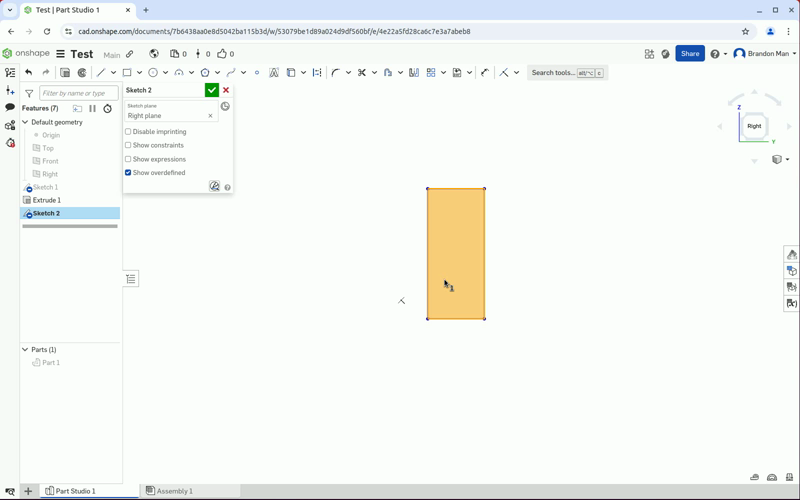
scroll(-6)
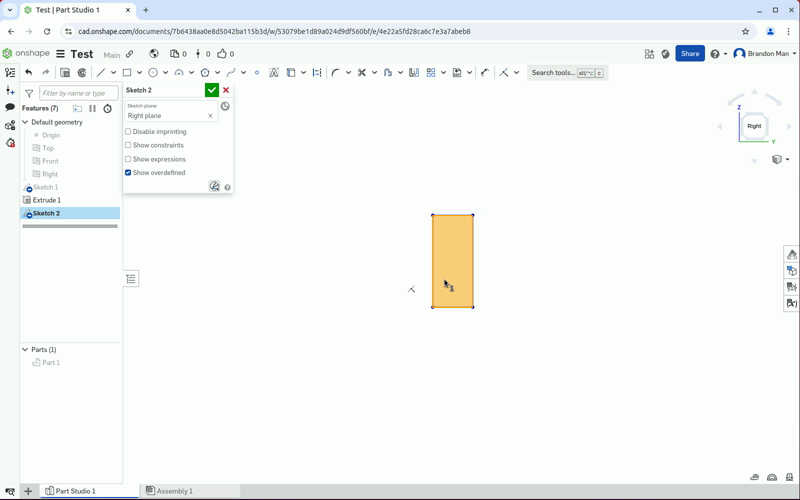
scroll(-6)
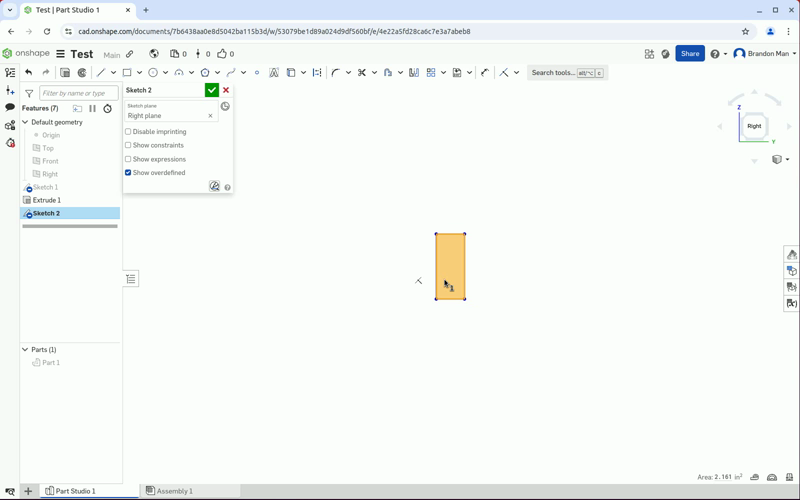
scroll(-6)
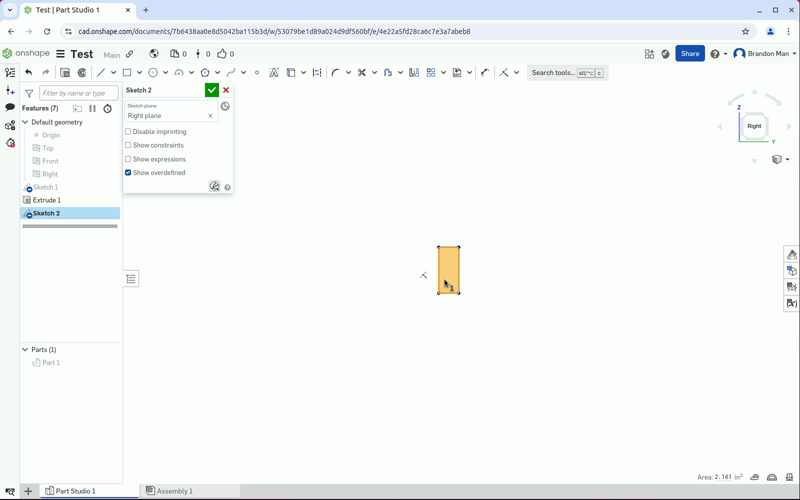
scroll(-6)
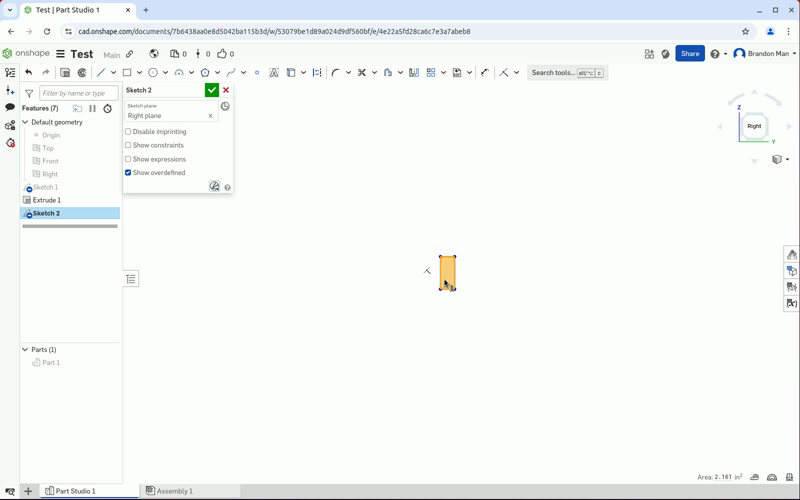
scroll(-6)
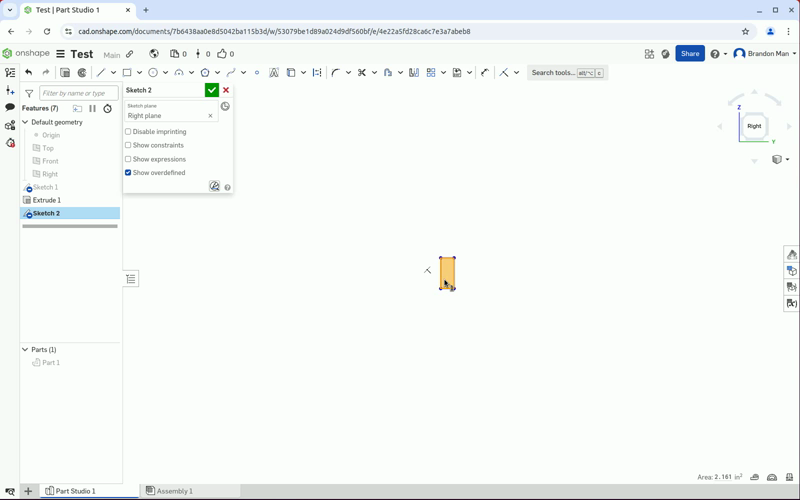
scroll(-6)
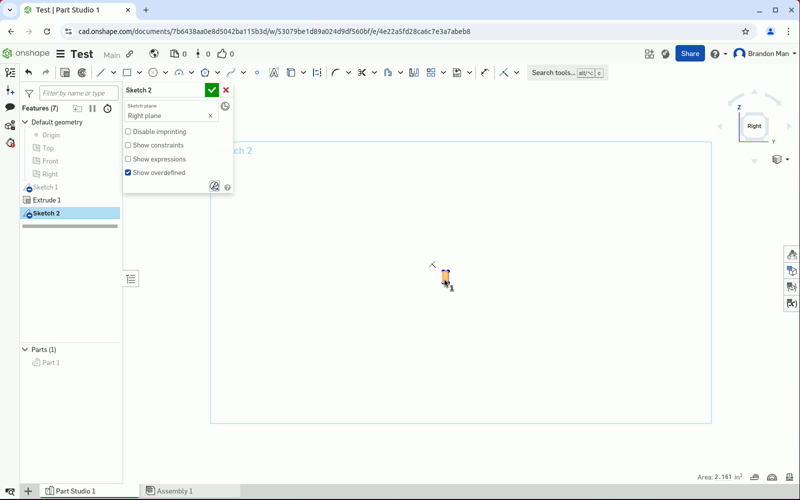
mouse_move(73, 352)
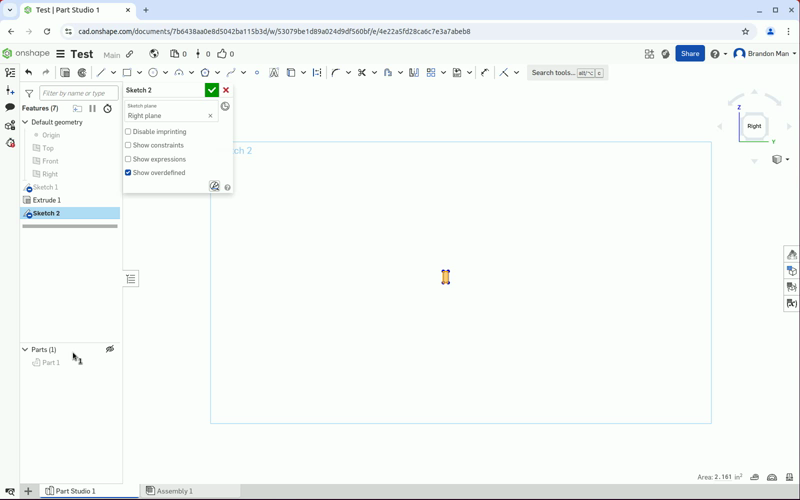
key(shift+y)
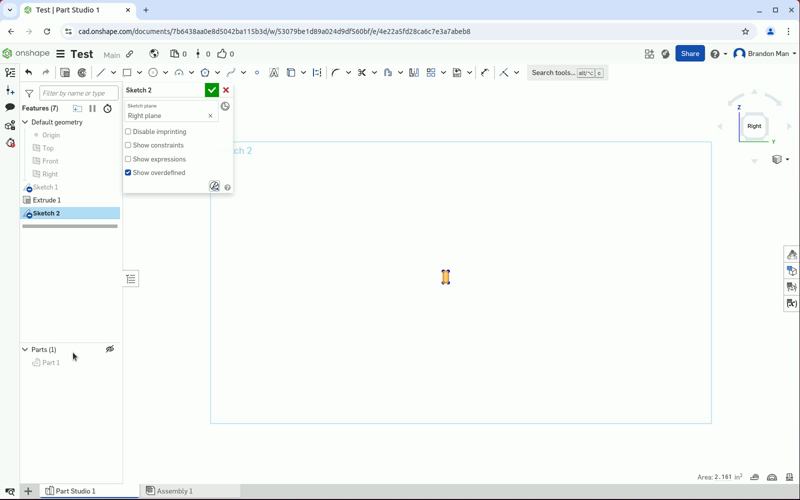
key(shift+e)
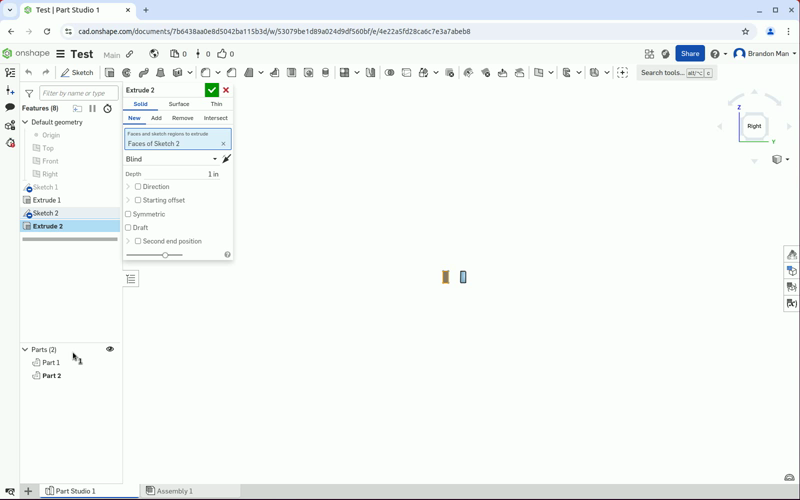
mouse_move(143, 106)
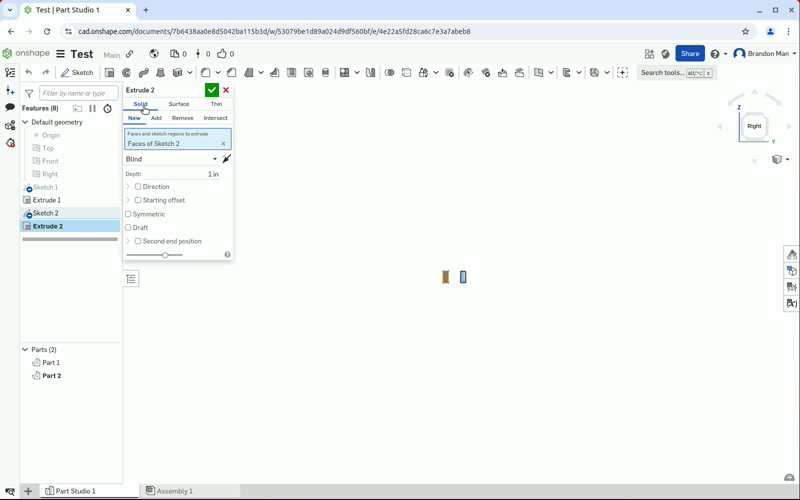
click(143, 106)
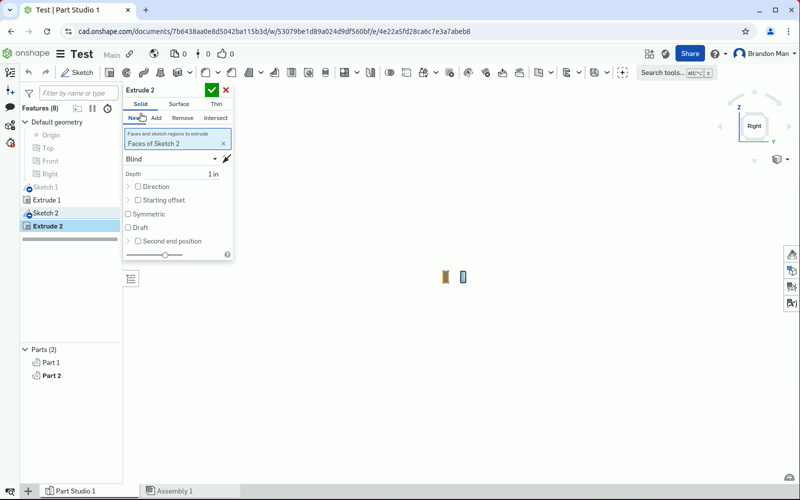
mouse_move(137, 120)
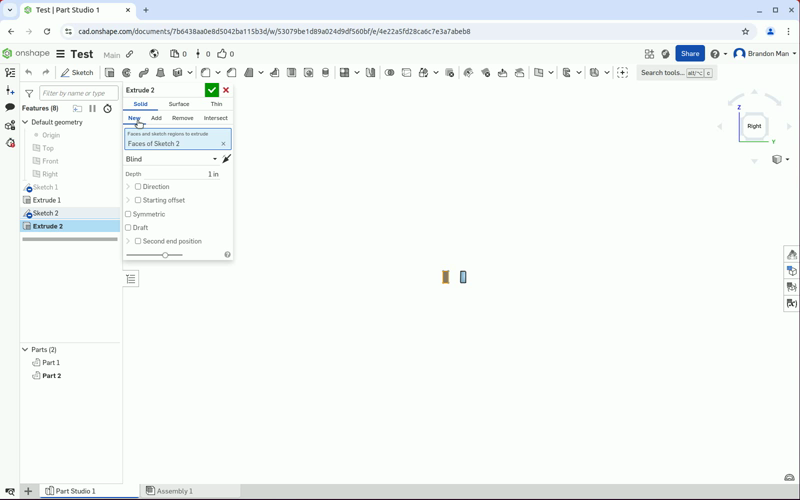
click(137, 120)
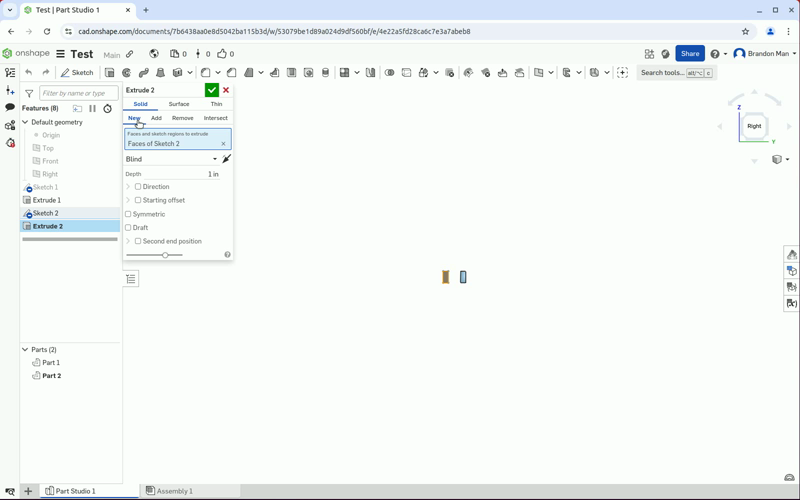
key(tab, 4)
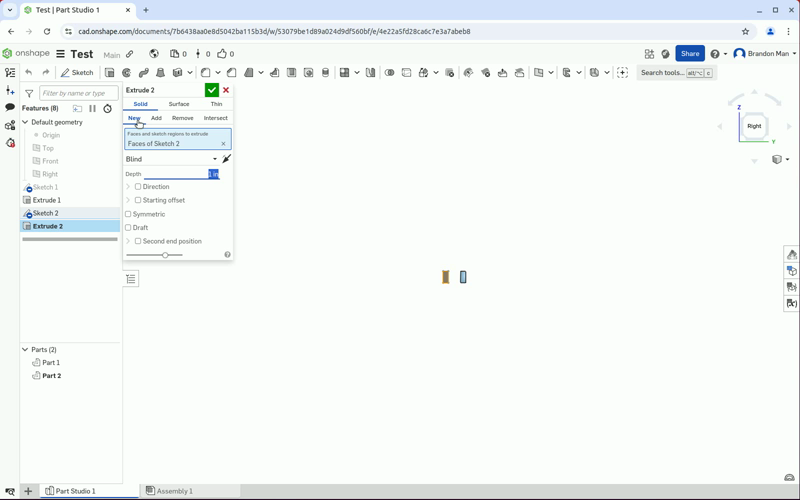
text(16.368)
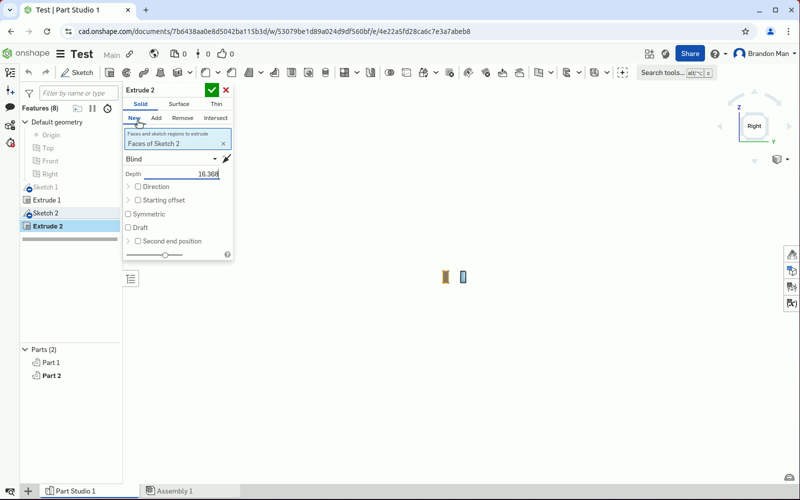
key(enter)
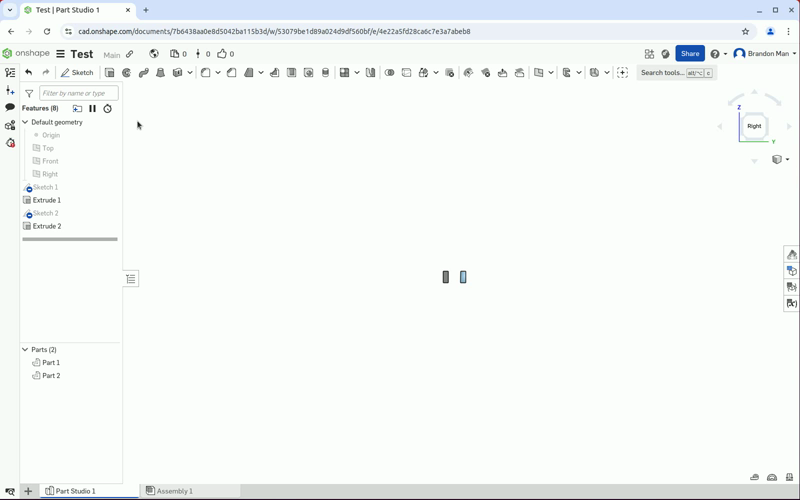
key(shift+h)
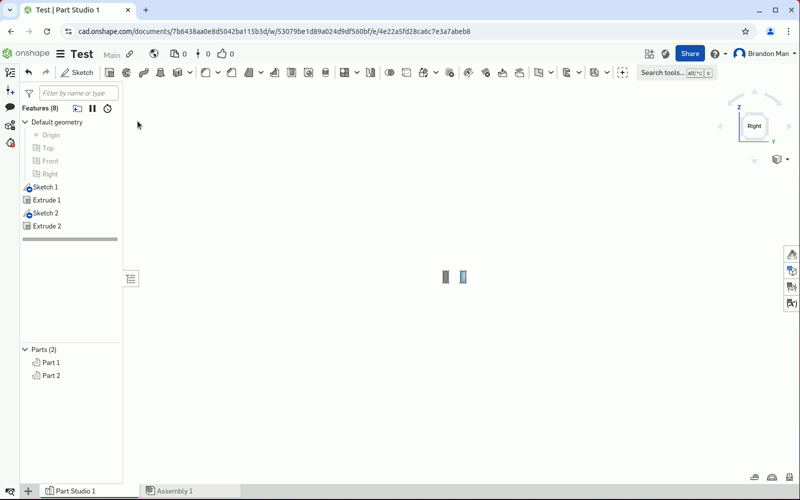
key(shift+h)
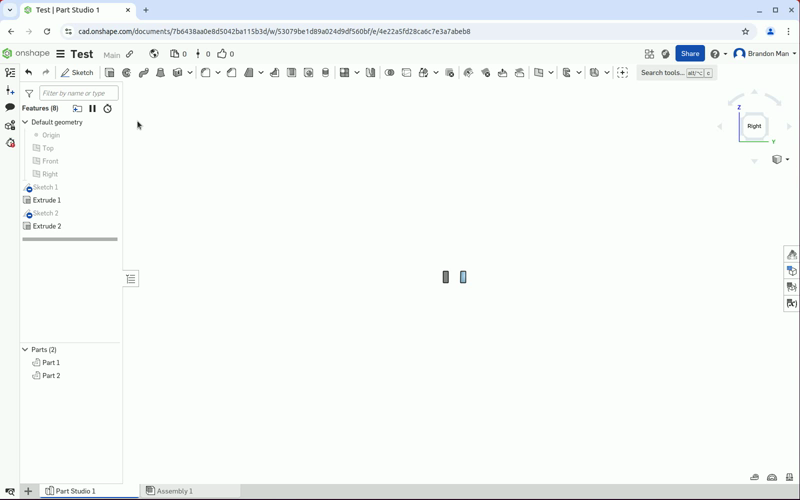
mouse_move(73, 189)
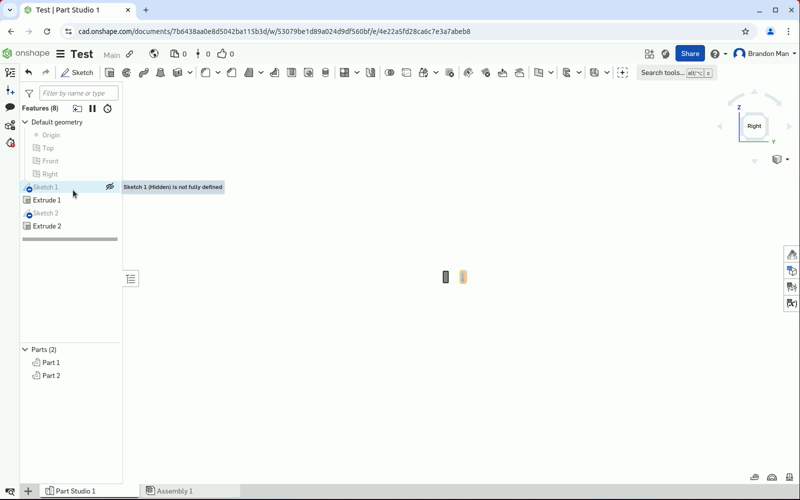
click(73, 189)
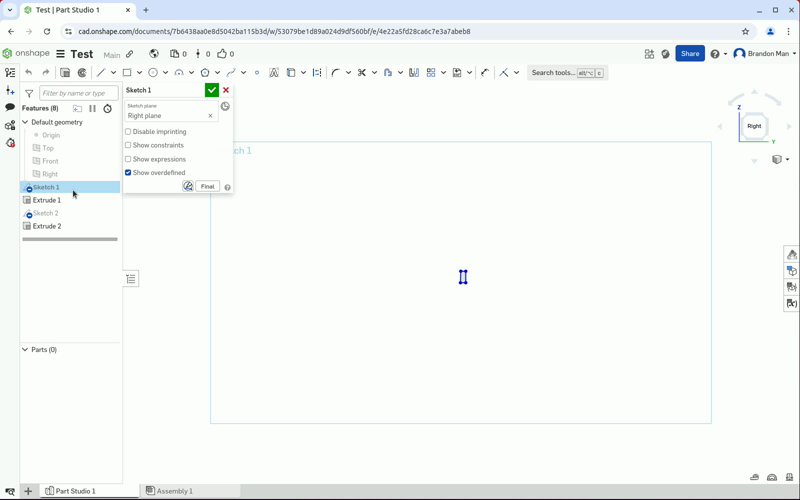
mouse_move(229, 92)
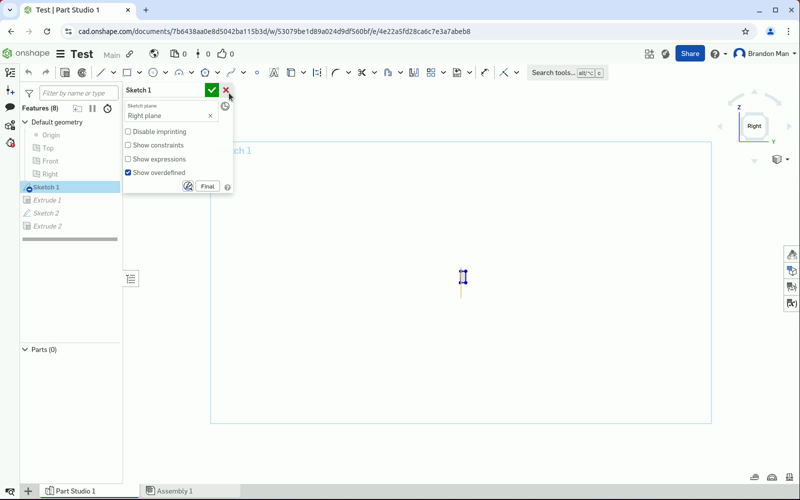
click(229, 92)
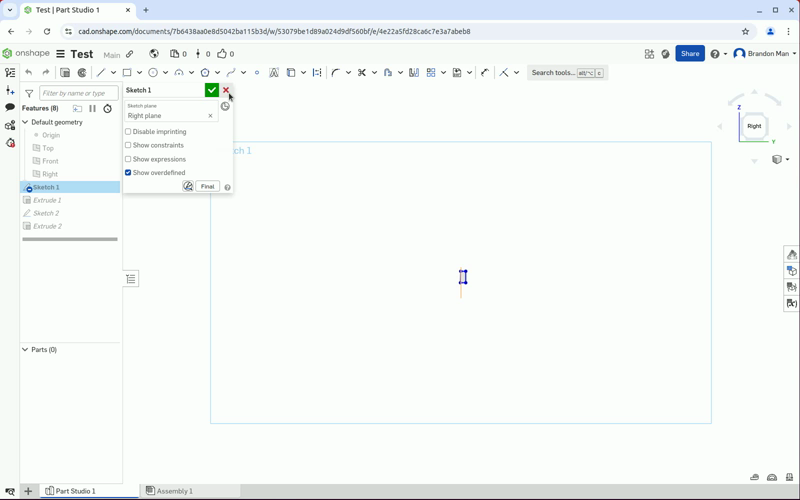
key(shift+s)
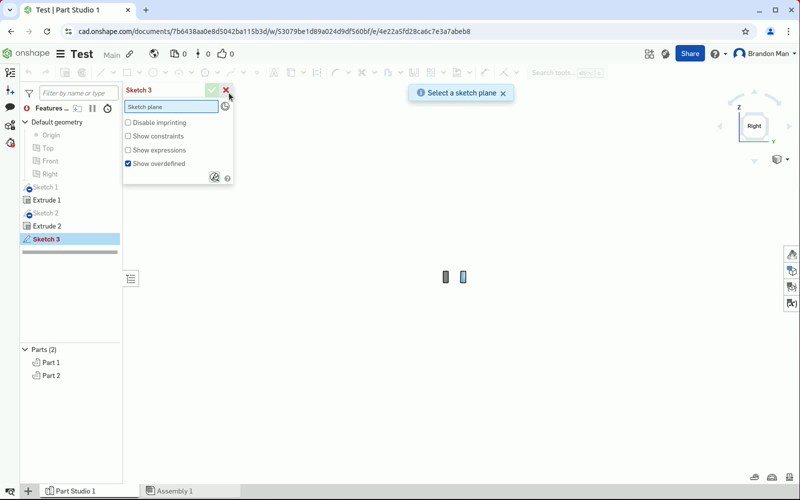
mouse_move(73, 176)
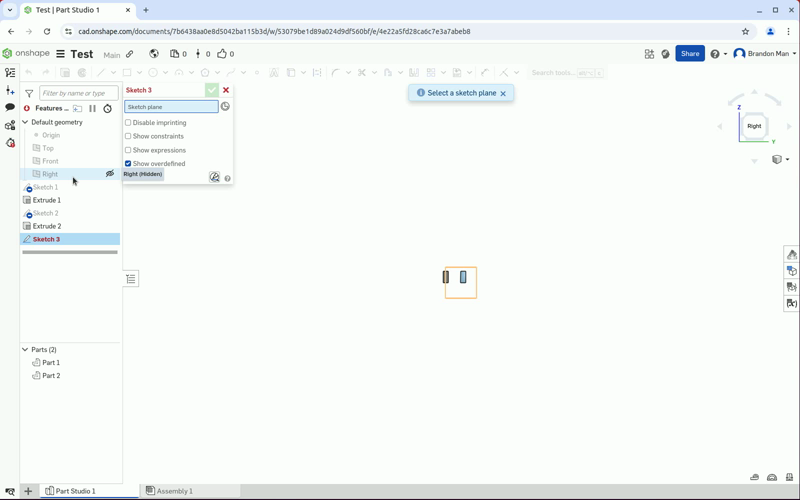
click(73, 176)
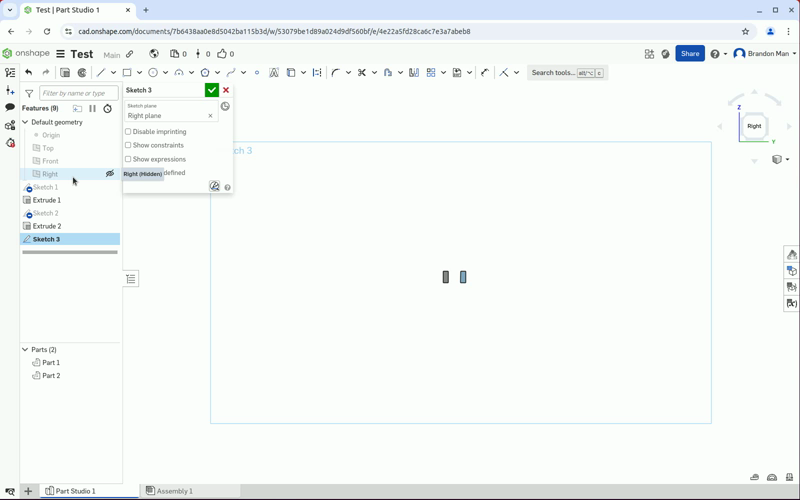
mouse_move(73, 352)
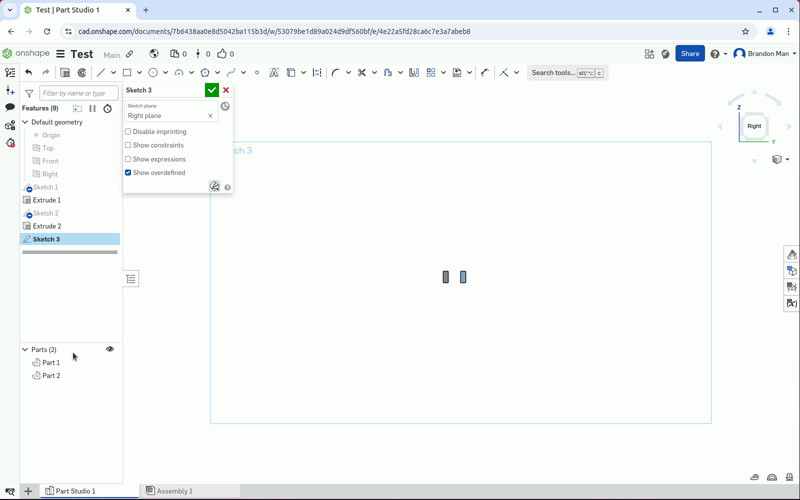
key(y)
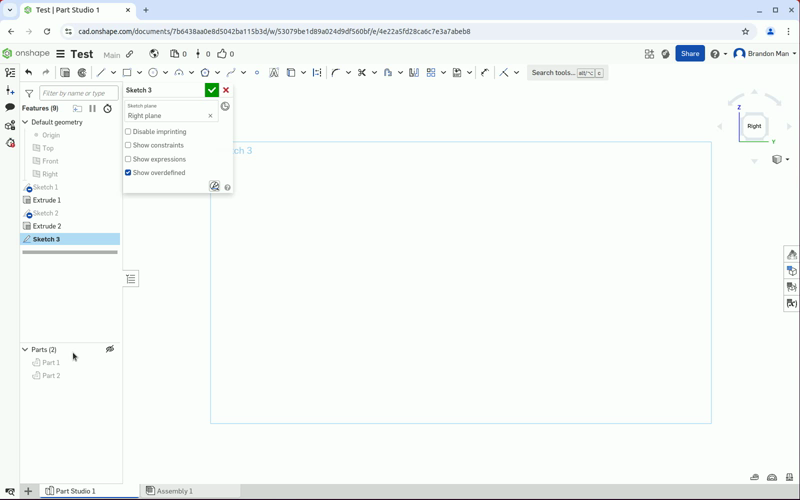
key(l)
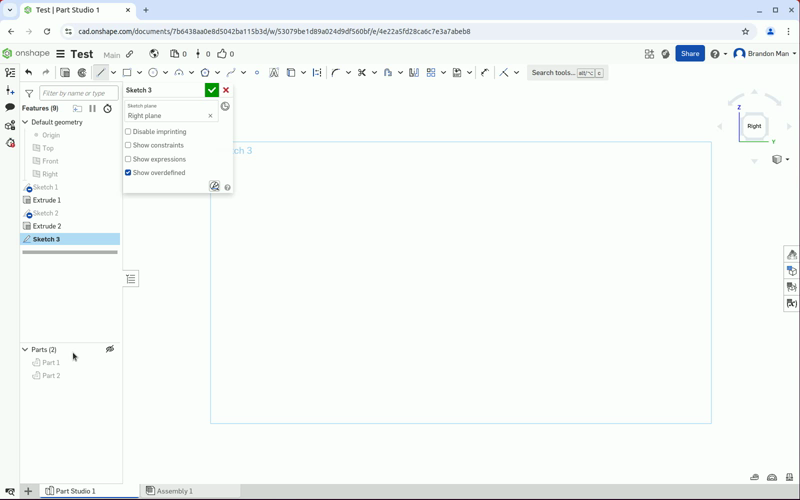
key_down(shift)
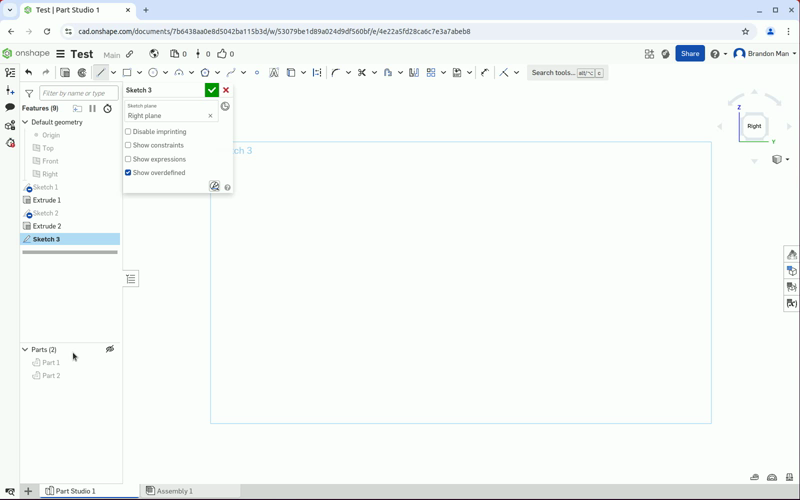
mouse_move(425, 282)
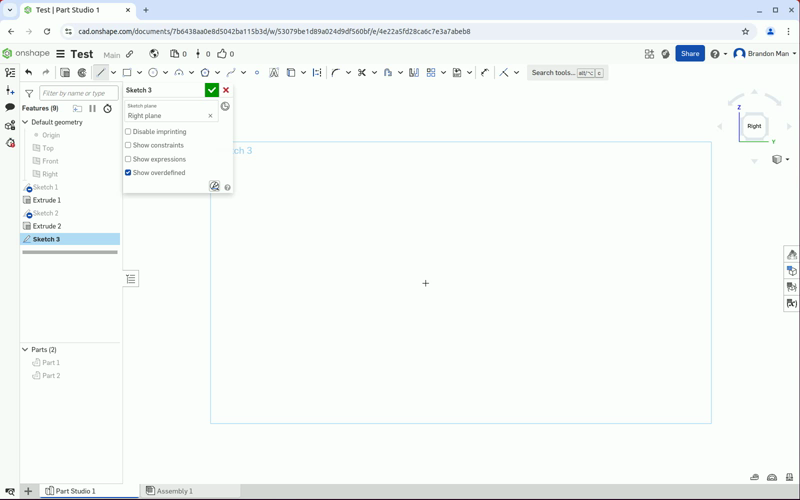
click(425, 282)
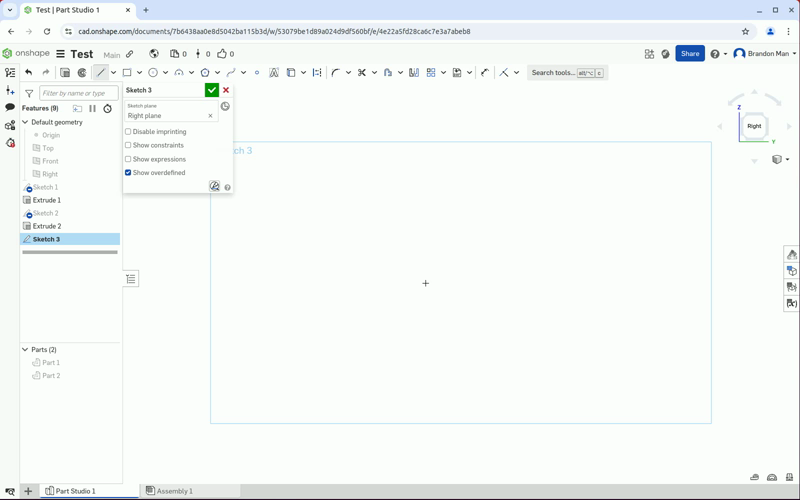
key_up(shift)
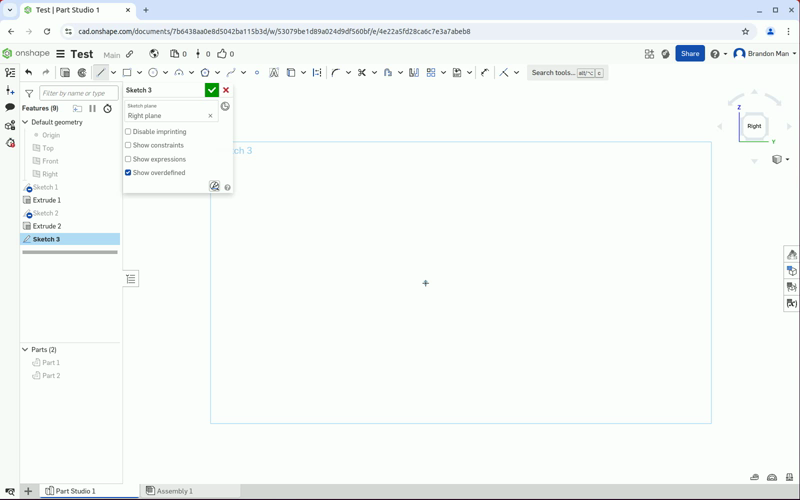
key_down(shift)
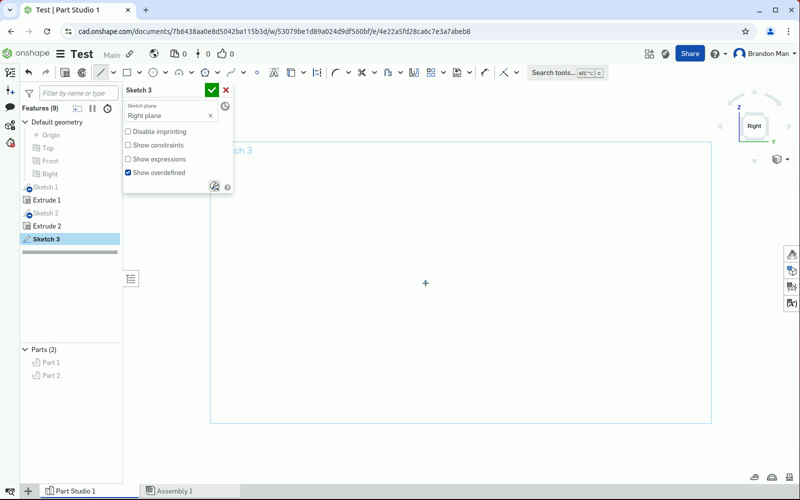
mouse_move(455, 282)
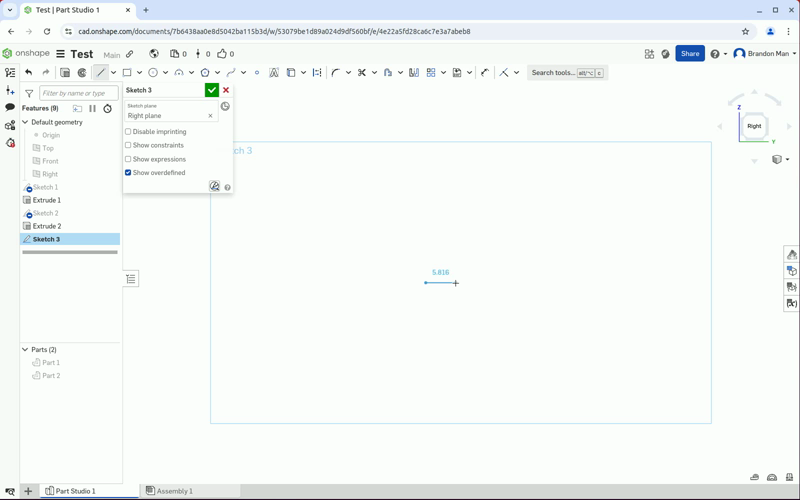
mouse_move(430, 282)
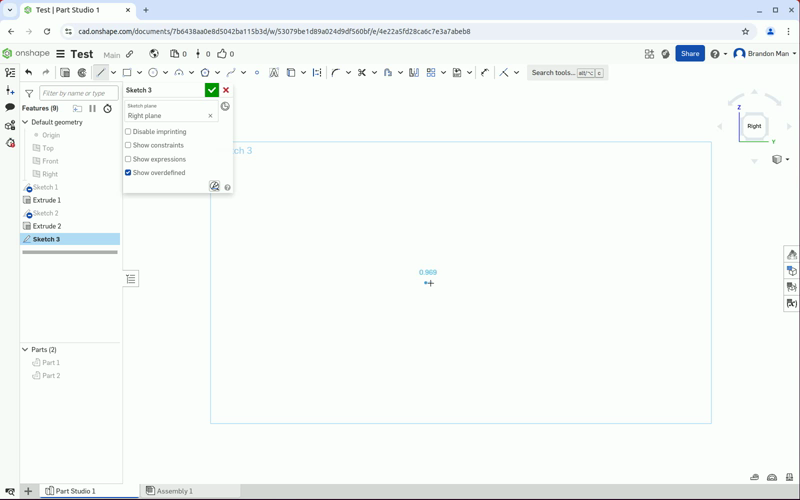
scroll(6)
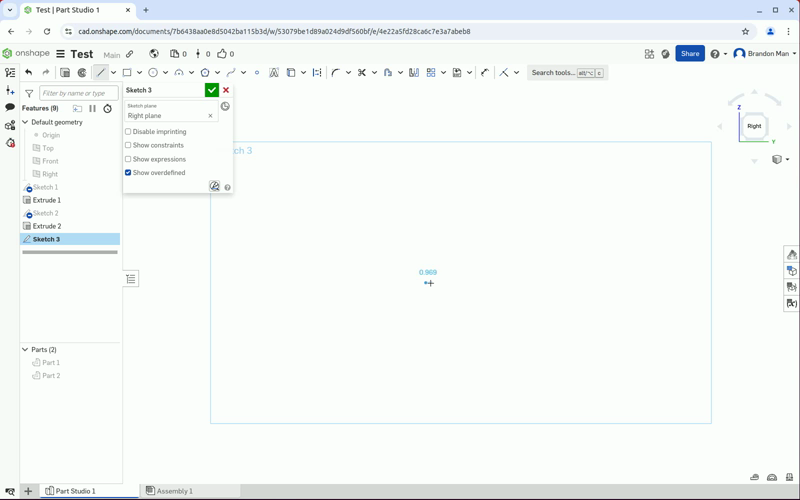
scroll(6)
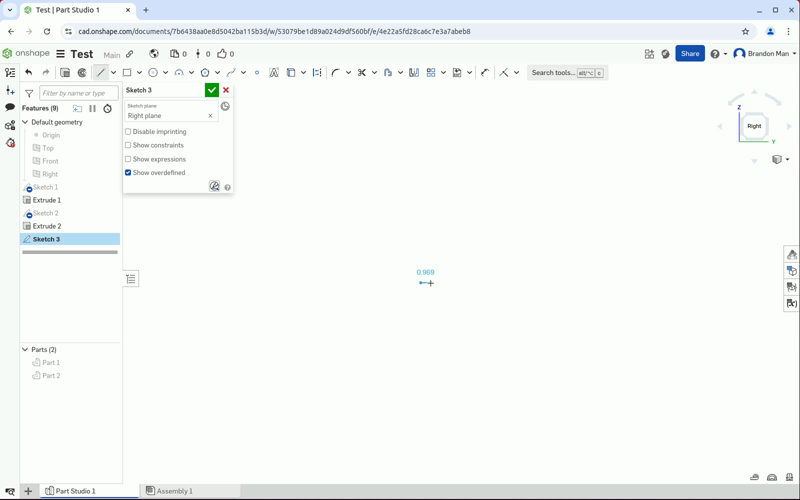
scroll(6)
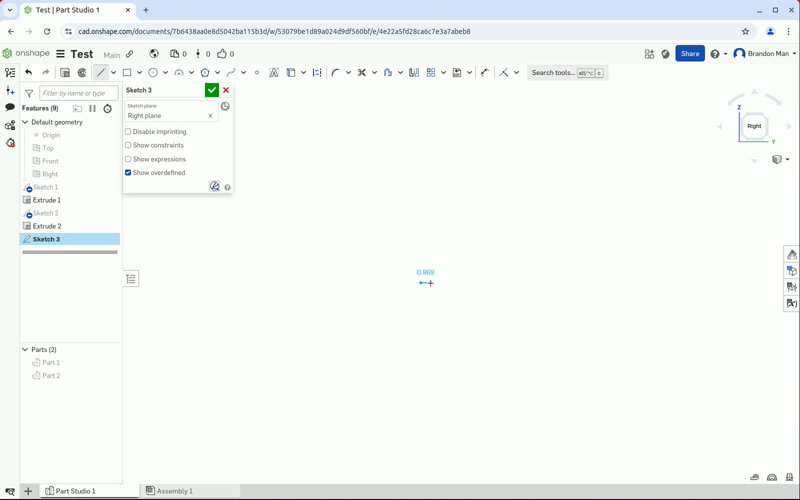
scroll(6)
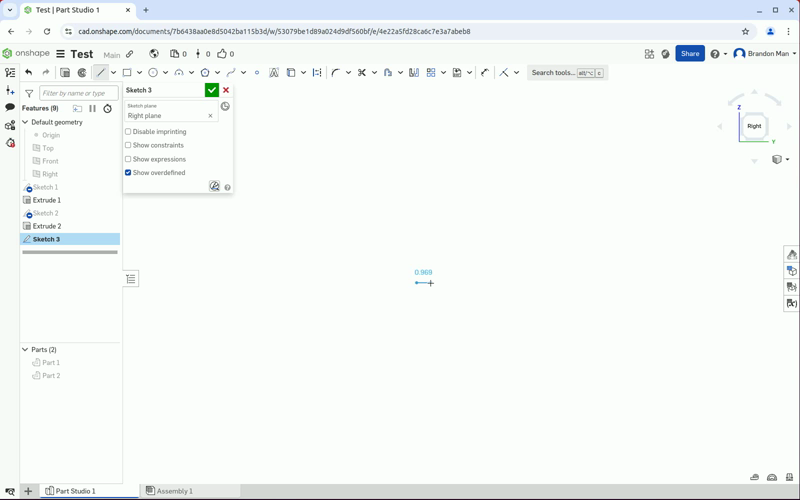
scroll(6)
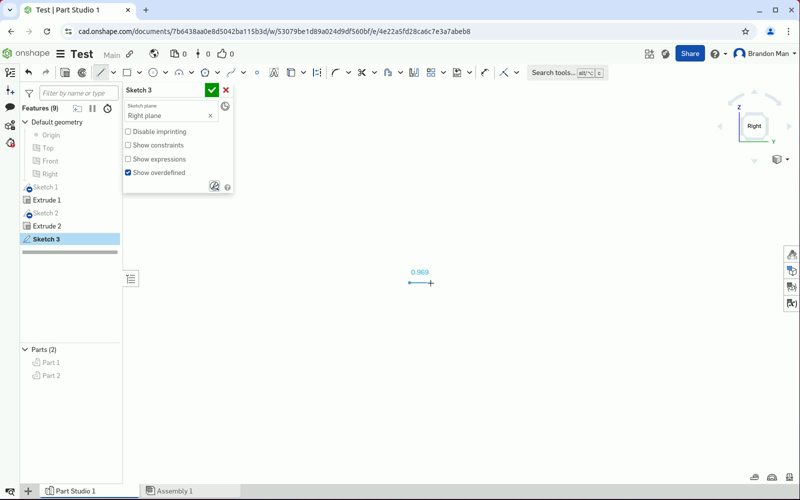
scroll(6)
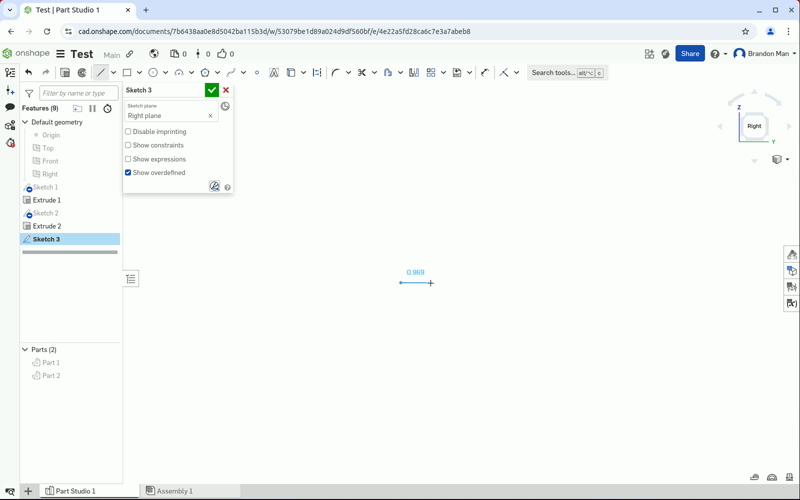
scroll(6)
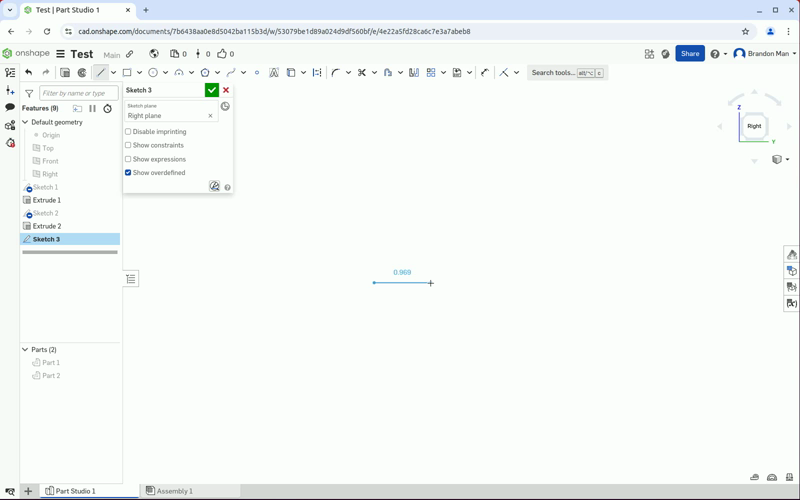
click(430, 282)
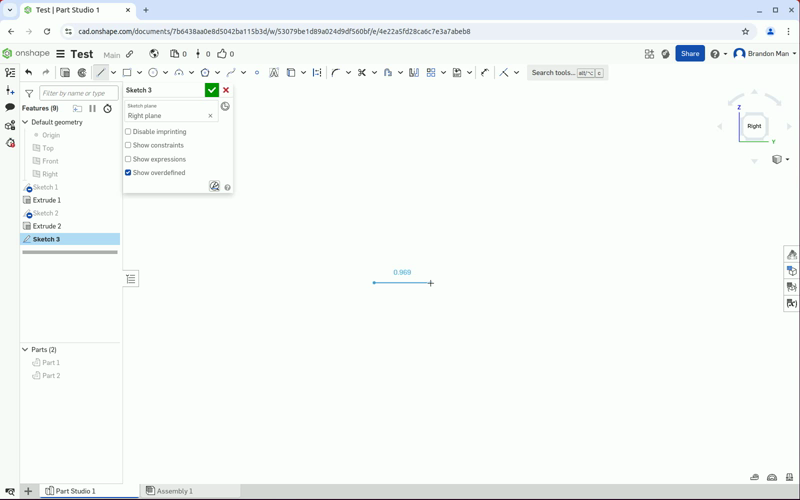
scroll(-6)
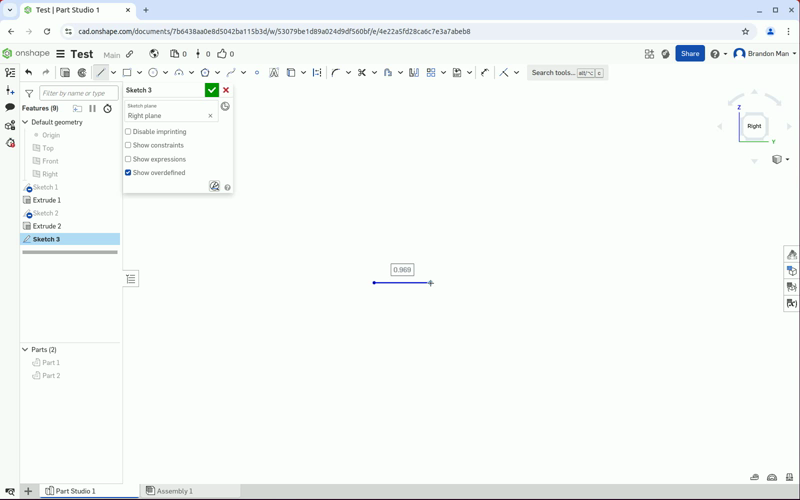
scroll(-6)
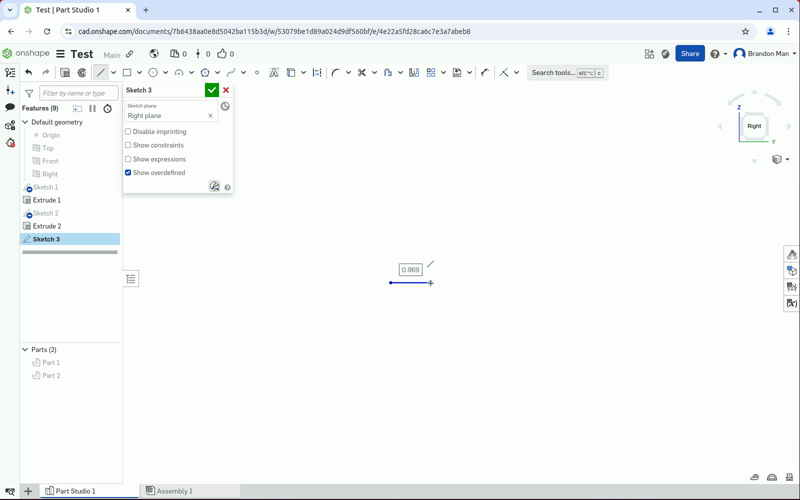
scroll(-6)
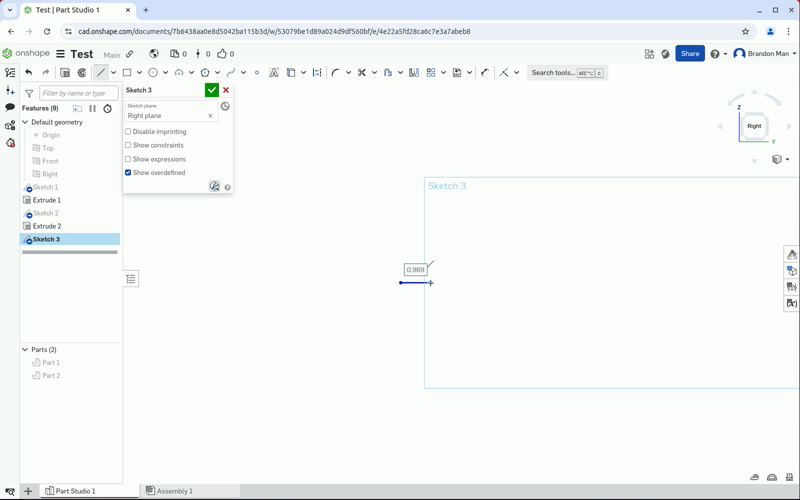
scroll(-6)
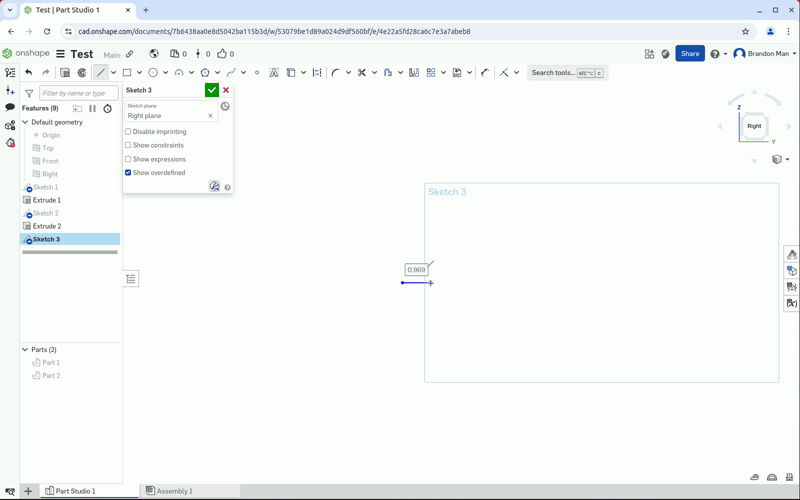
scroll(-6)
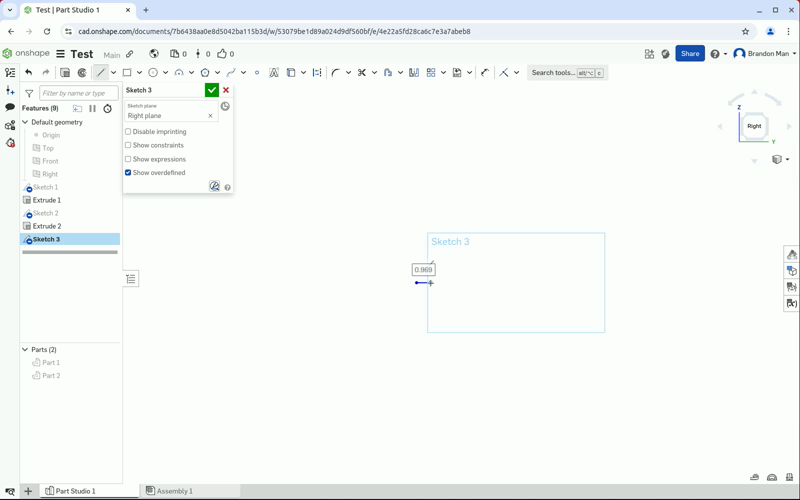
scroll(-6)
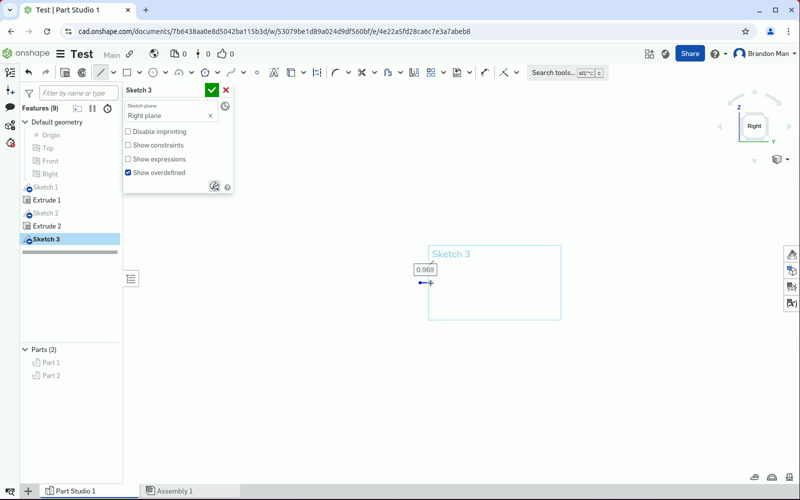
scroll(-6)
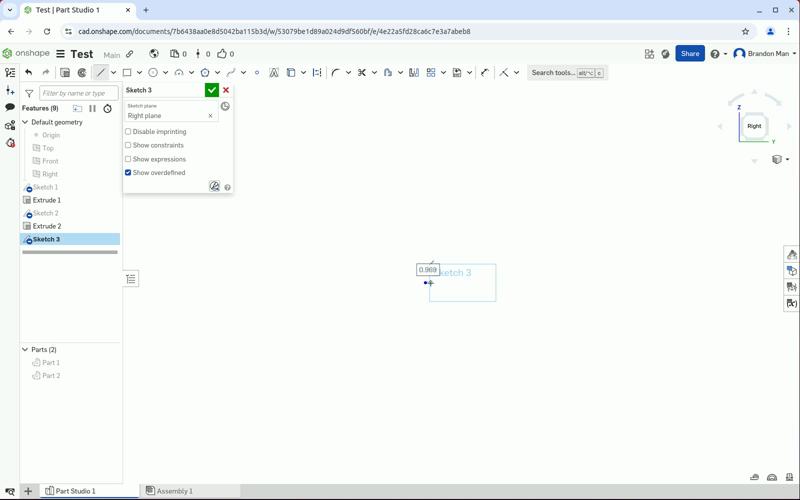
key_up(shift)
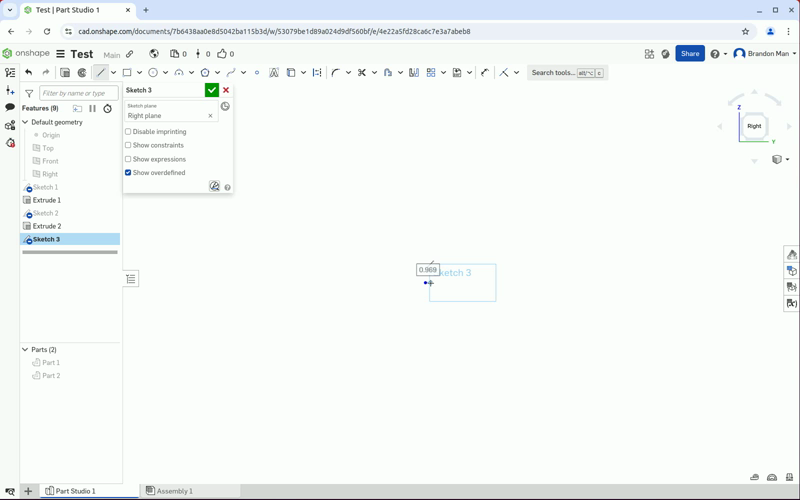
key_down(shift)
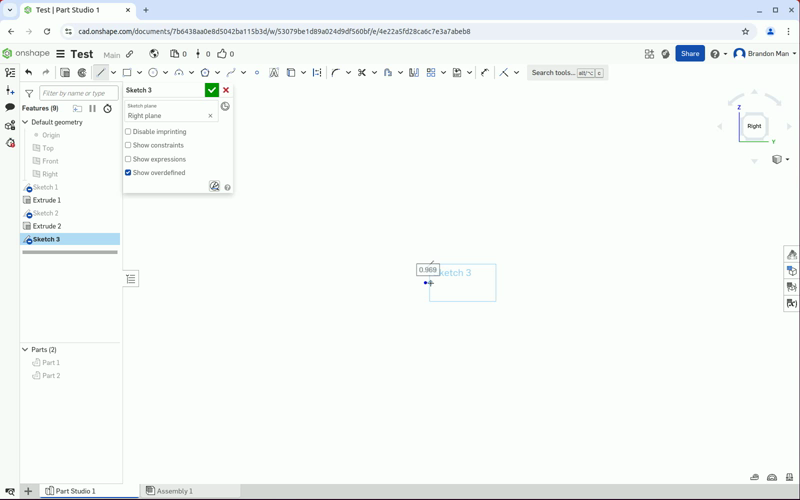
mouse_move(460, 282)
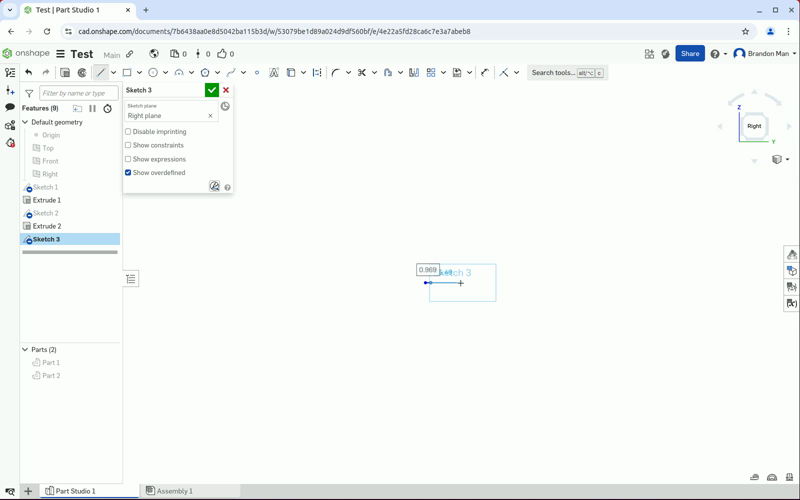
mouse_move(430, 271)
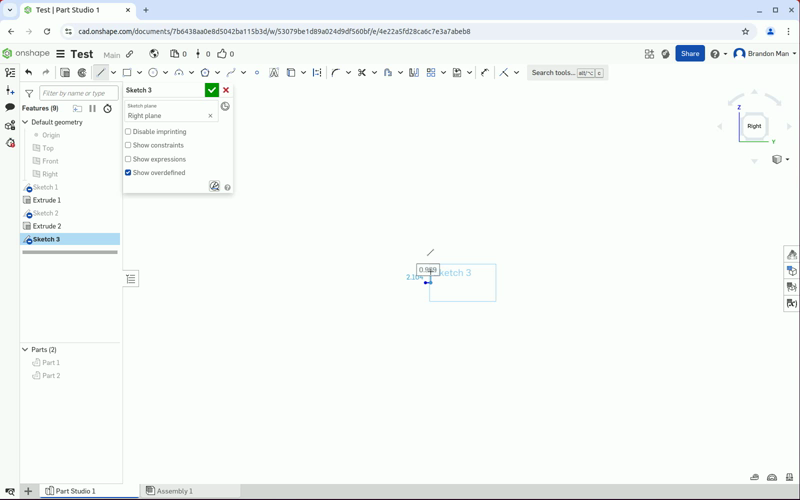
click(430, 271)
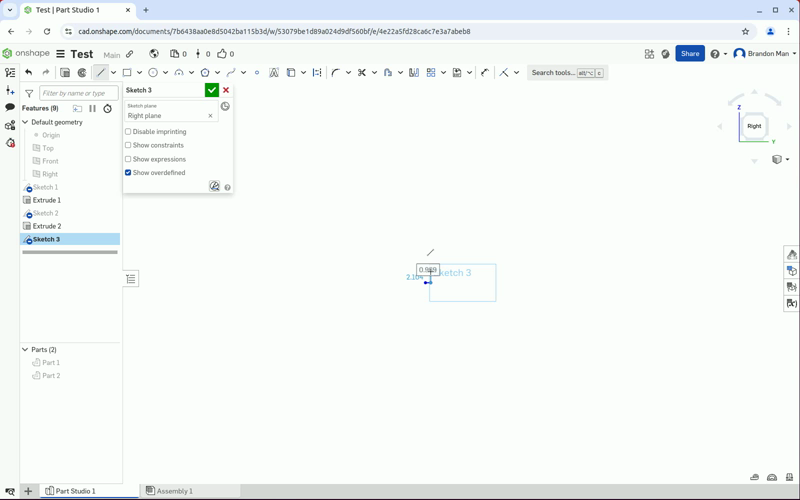
key_up(shift)
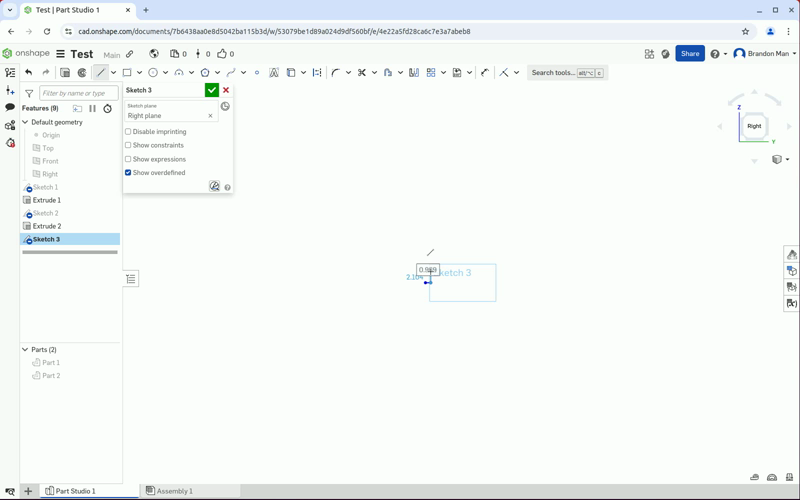
key_down(shift)
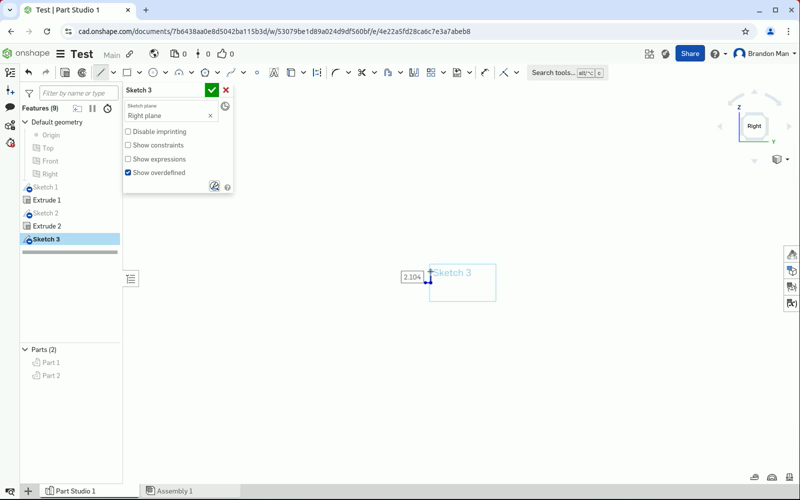
mouse_move(460, 271)
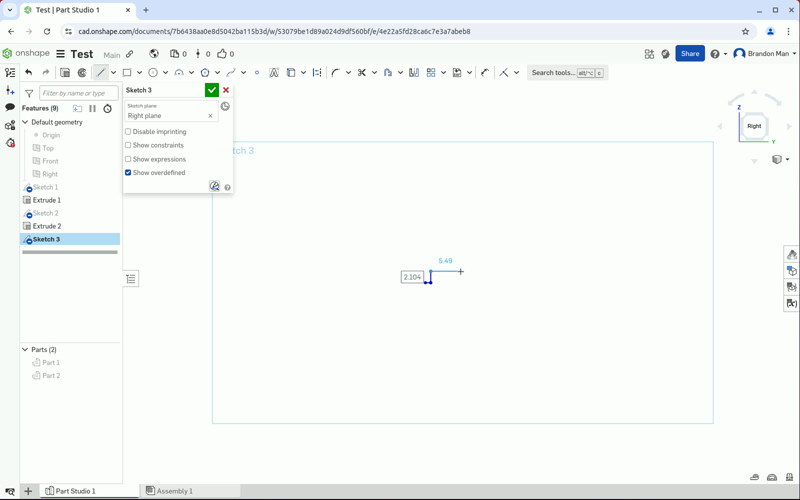
mouse_move(425, 271)
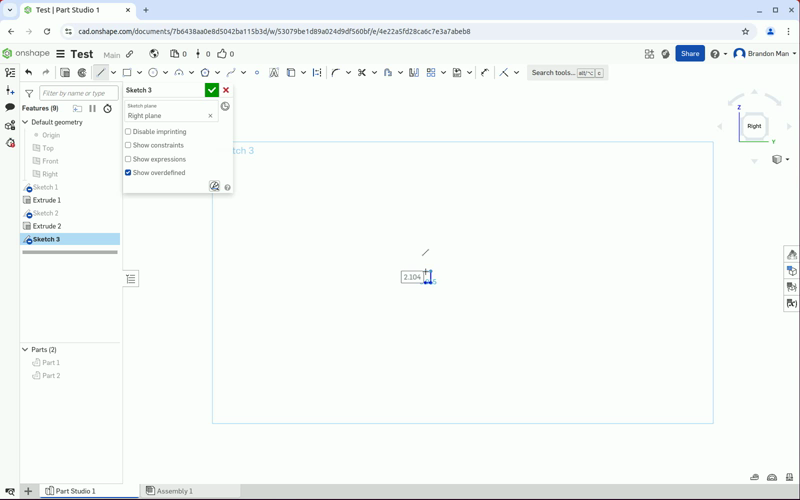
scroll(6)
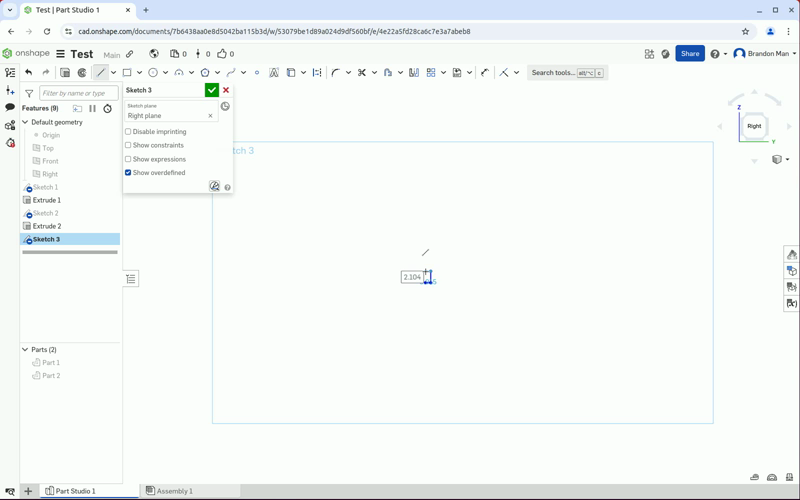
scroll(6)
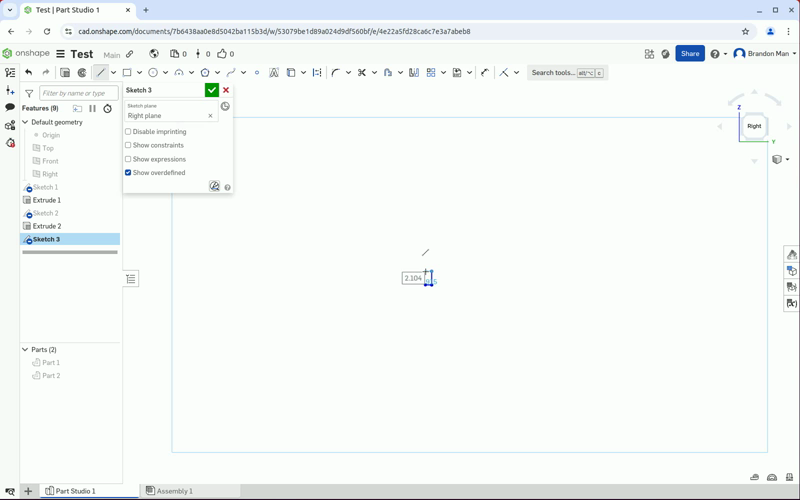
scroll(6)
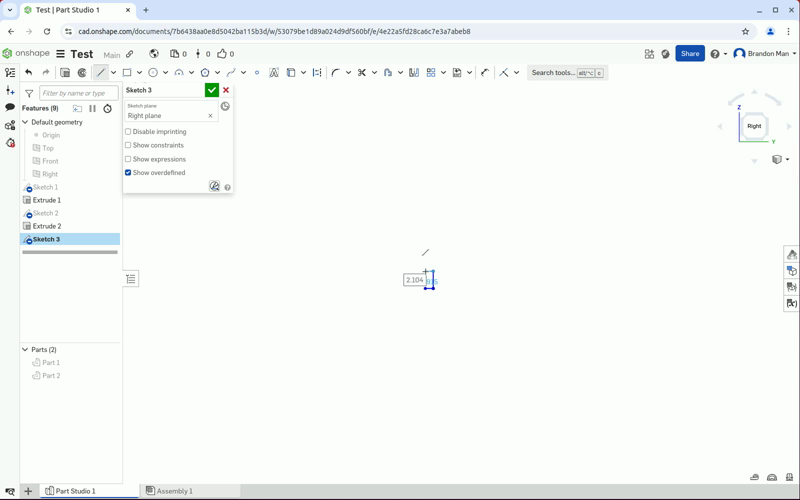
scroll(6)
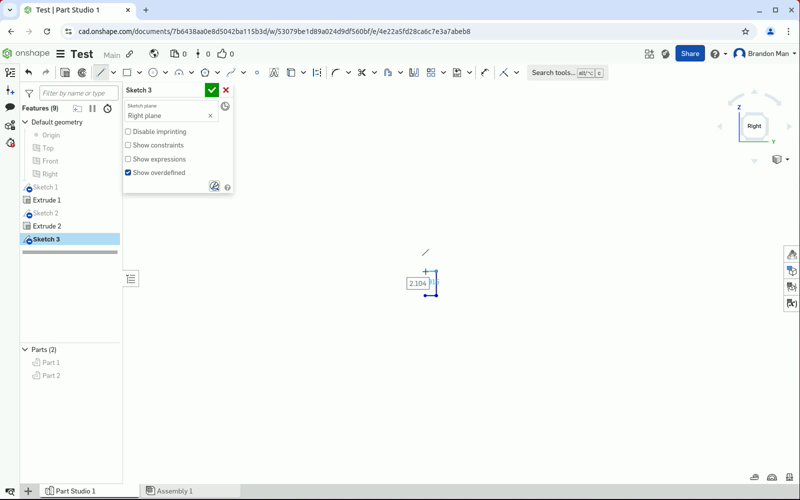
scroll(6)
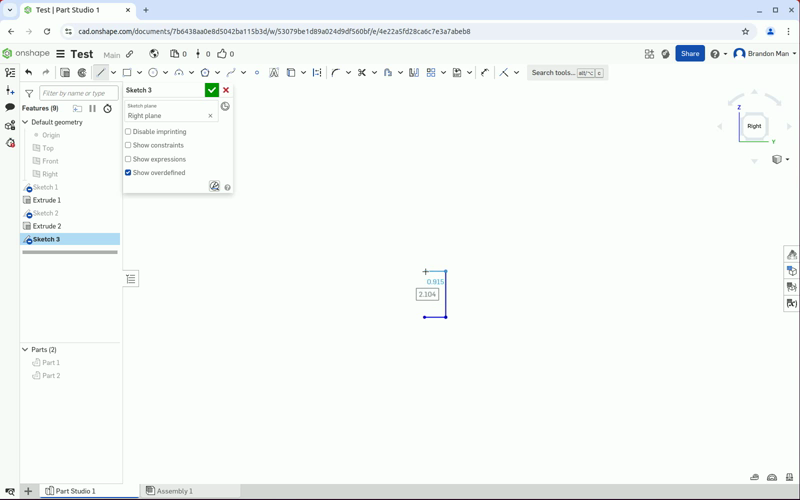
scroll(6)
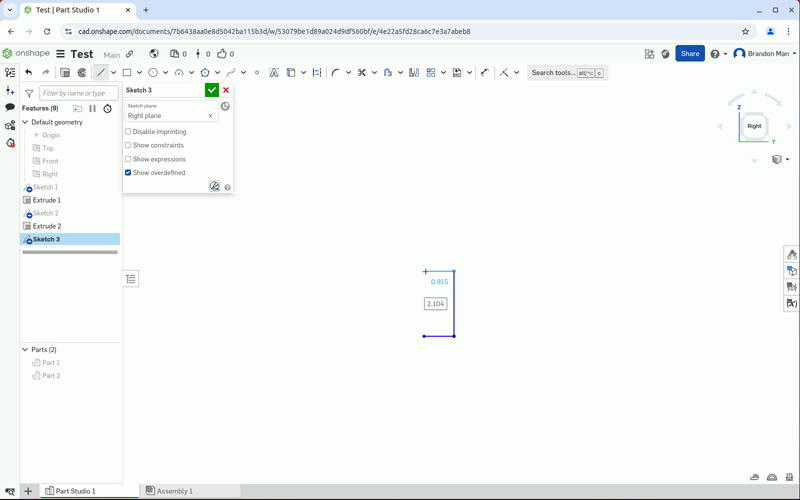
scroll(6)
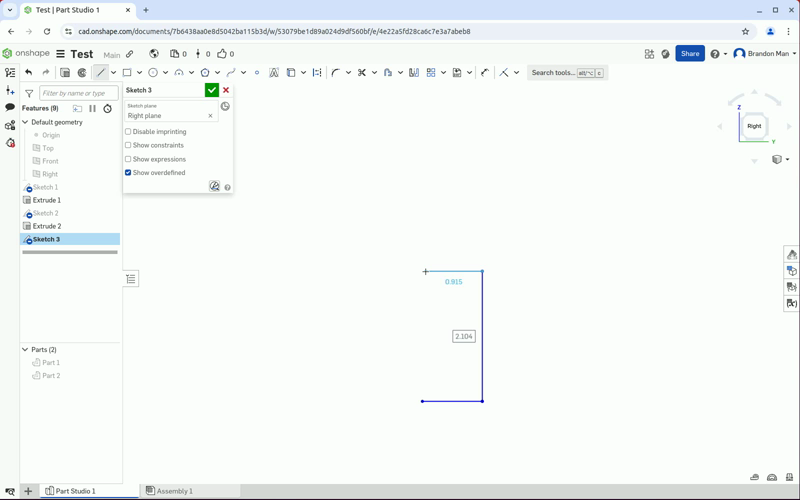
click(425, 271)
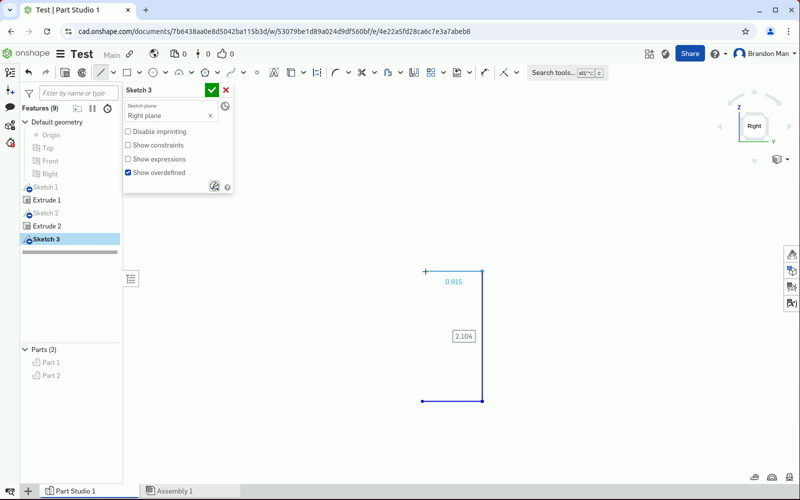
scroll(-6)
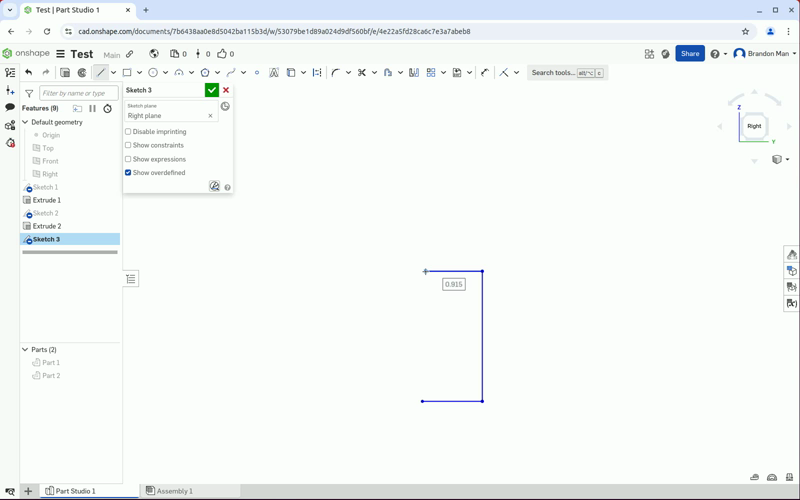
scroll(-6)
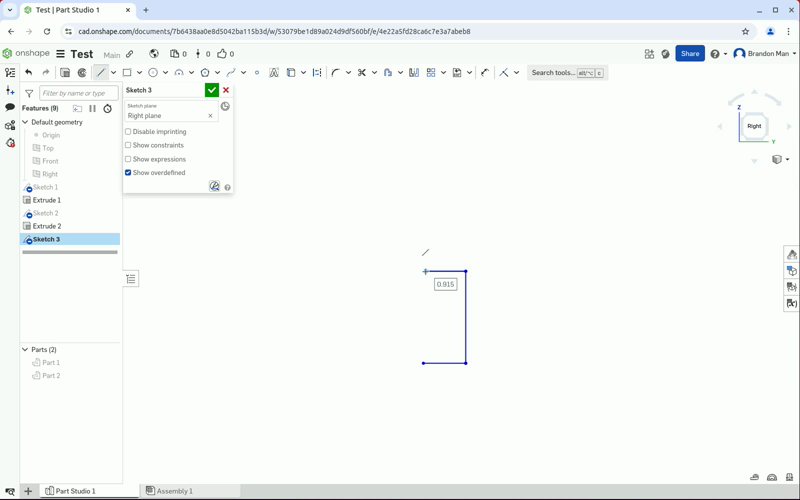
scroll(-6)
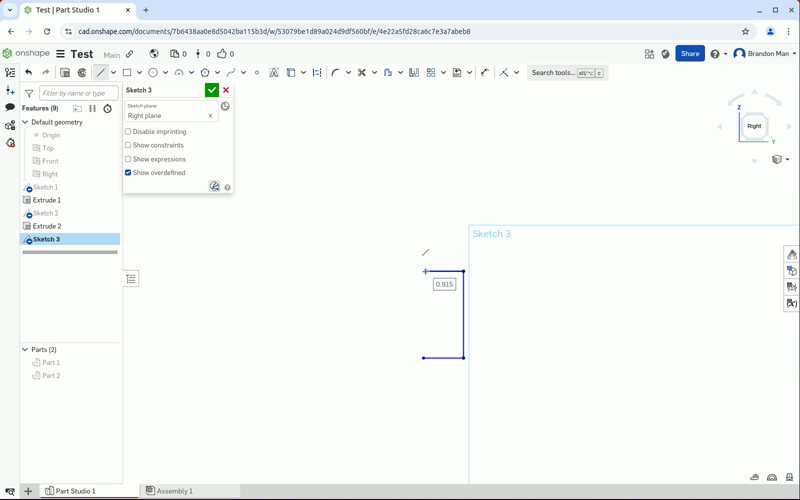
scroll(-6)
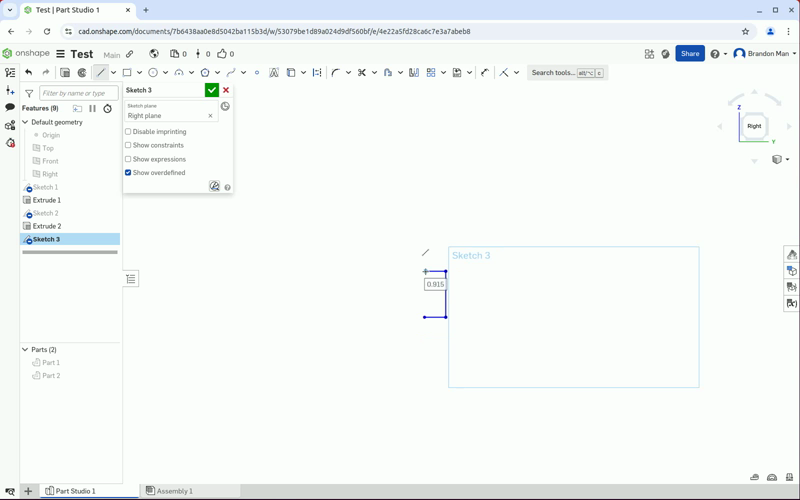
scroll(-6)
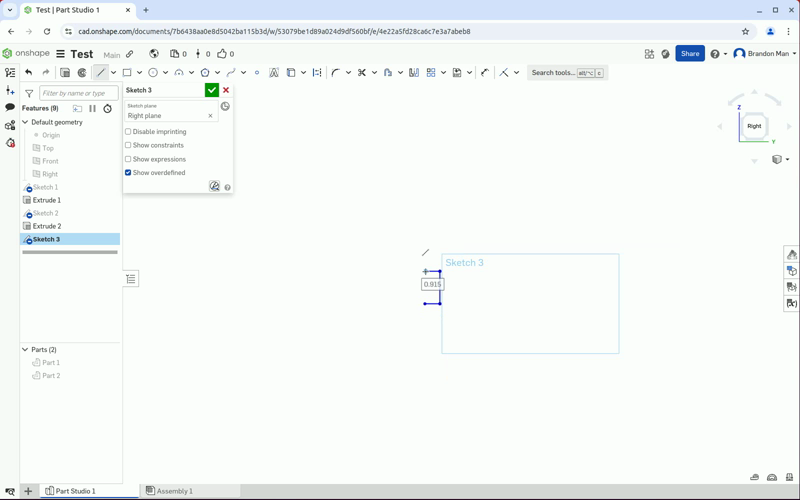
scroll(-6)
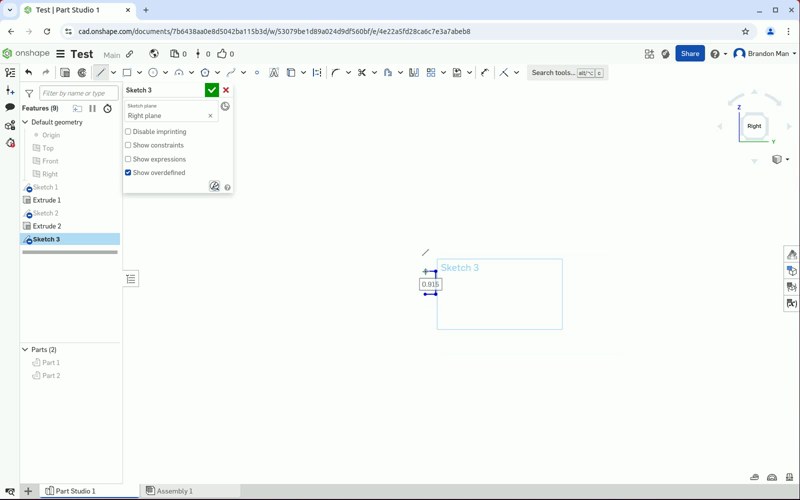
scroll(-6)
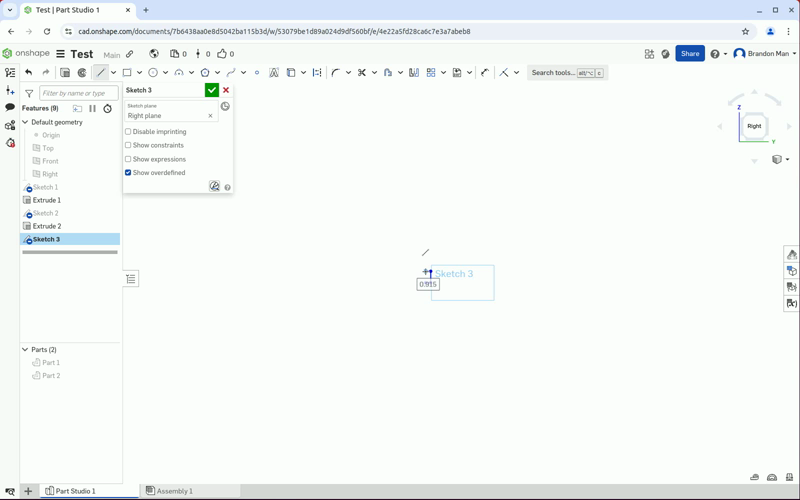
key_up(shift)
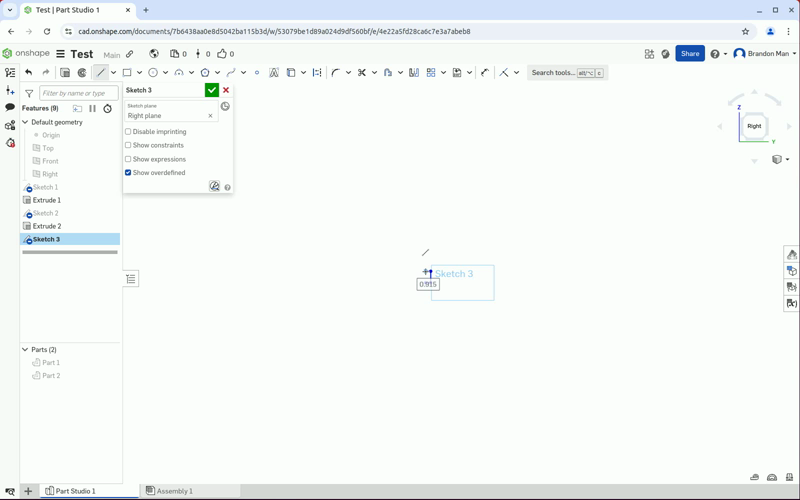
mouse_move(455, 271)
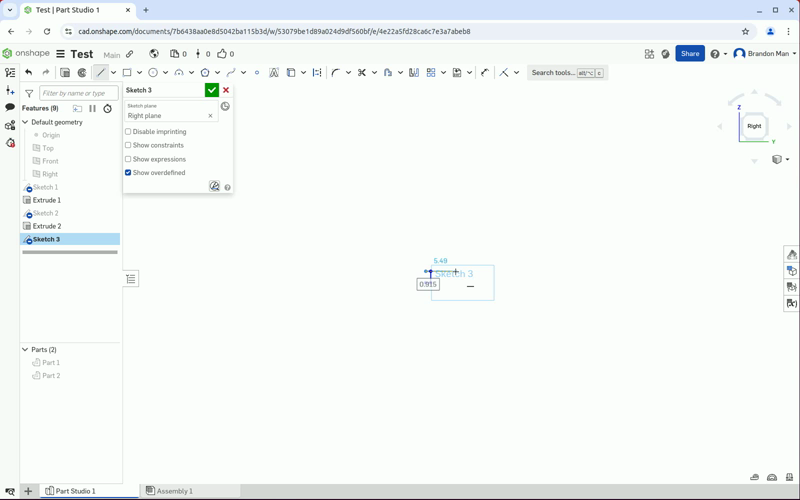
key_down(shift)
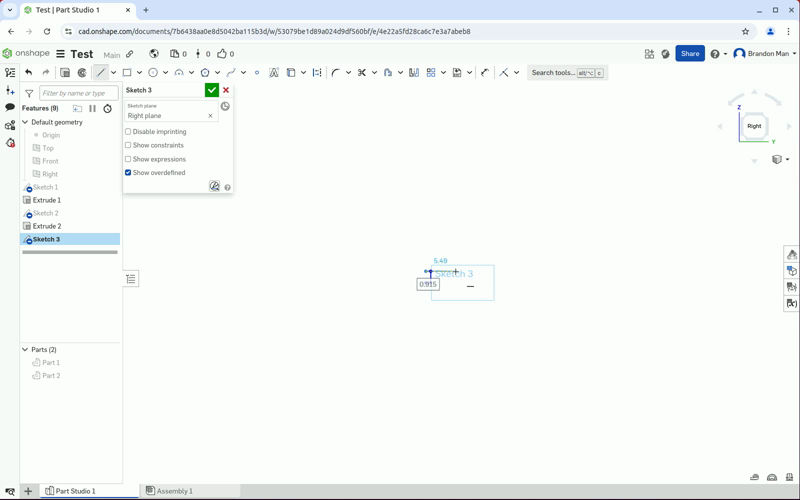
mouse_move(425, 282)
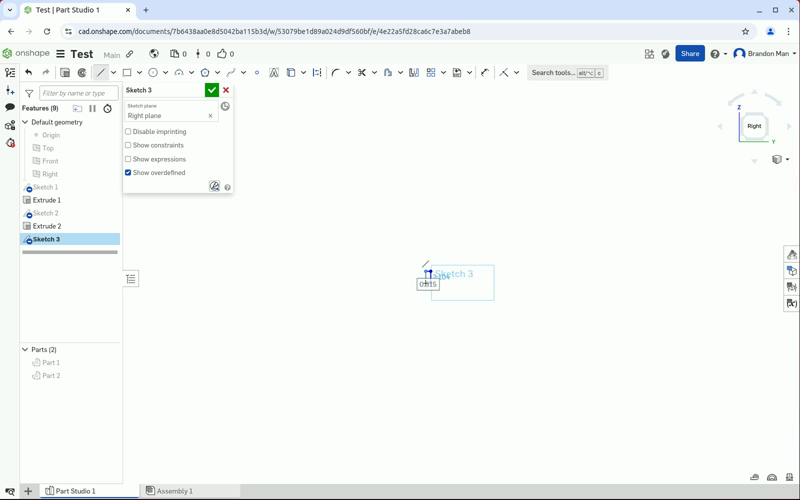
key_up(shift)
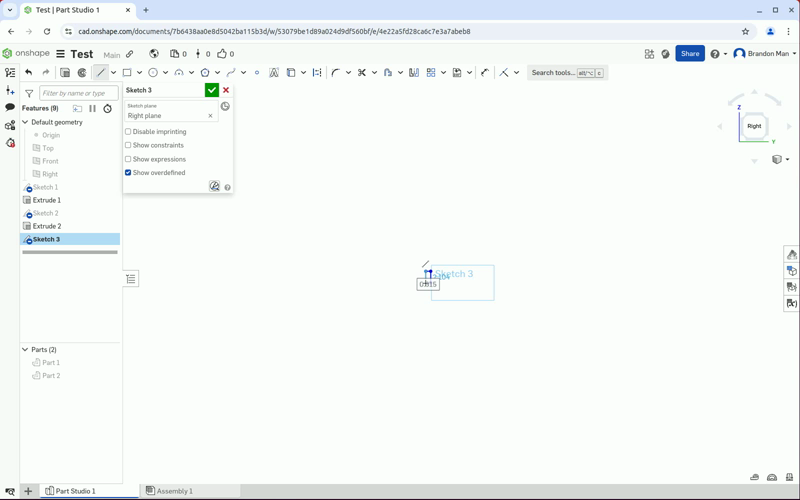
click(425, 282)
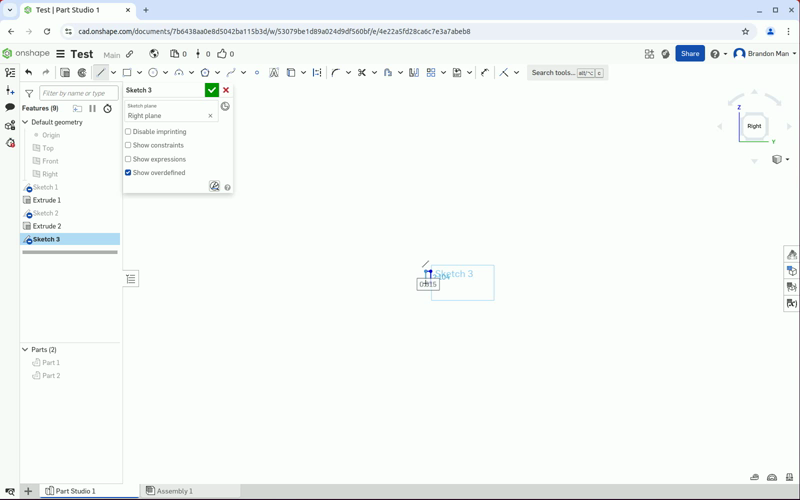
key(esc)
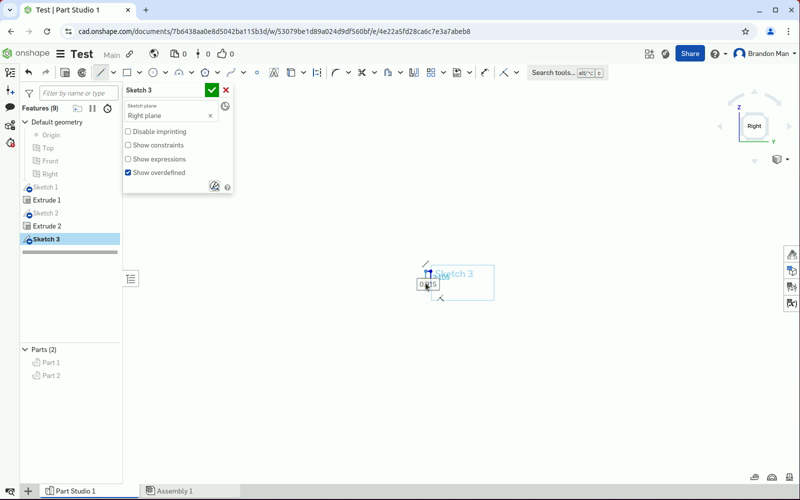
mouse_move(427, 276)
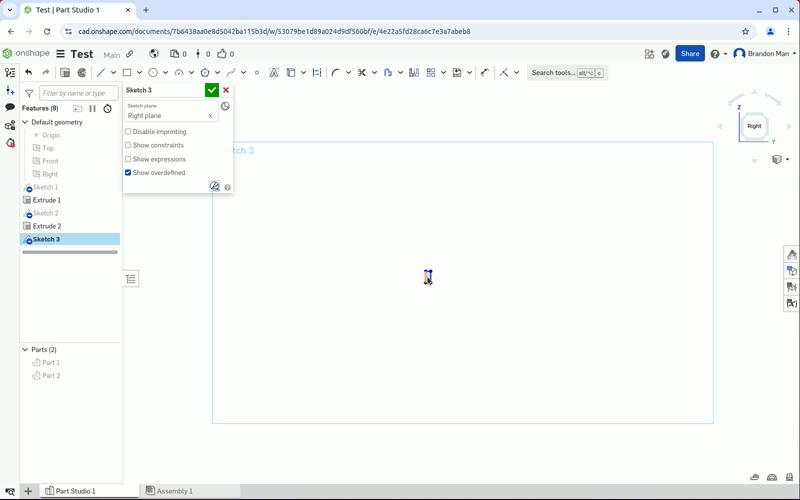
scroll(6)
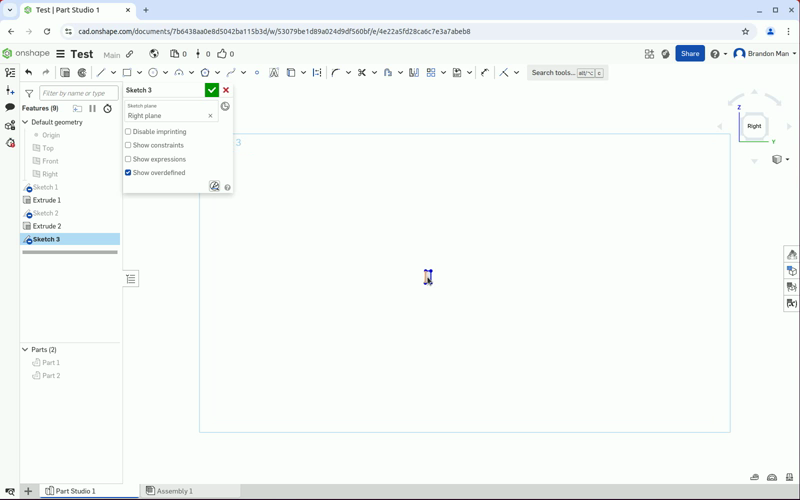
scroll(6)
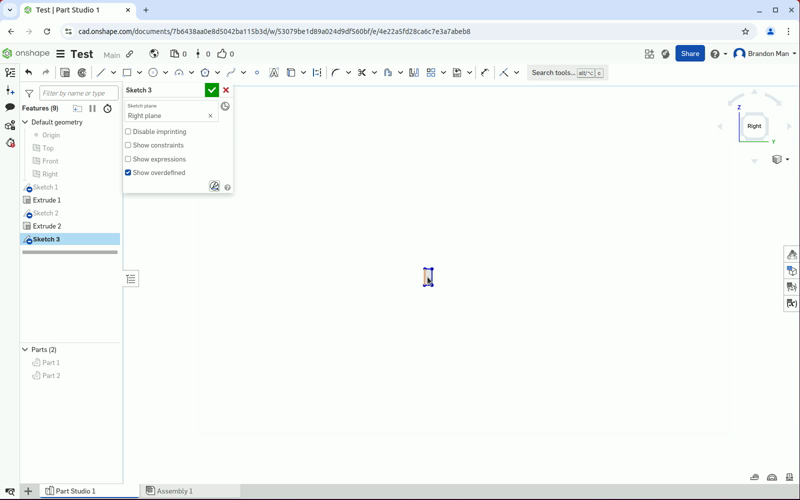
scroll(6)
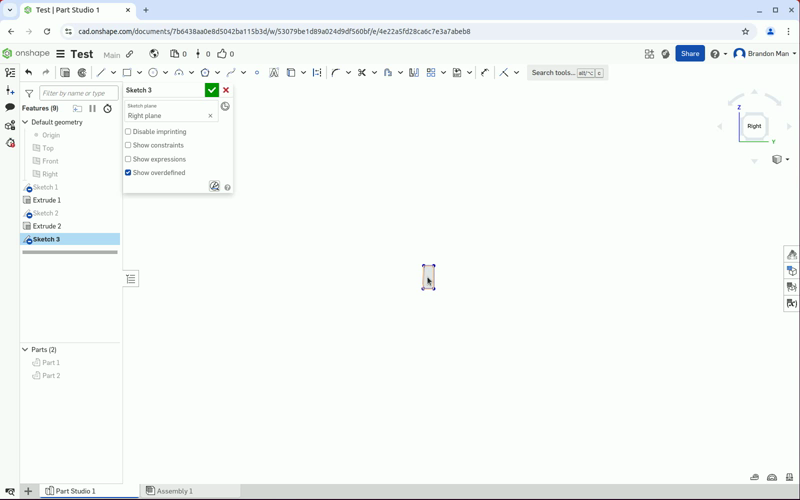
scroll(6)
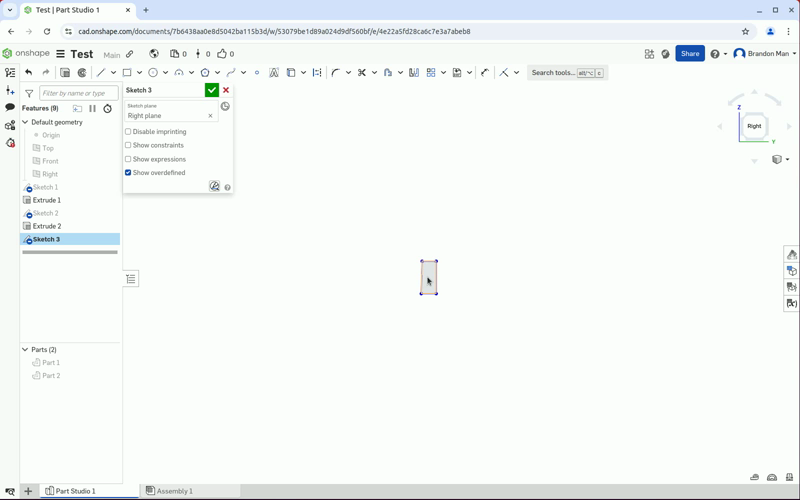
scroll(6)
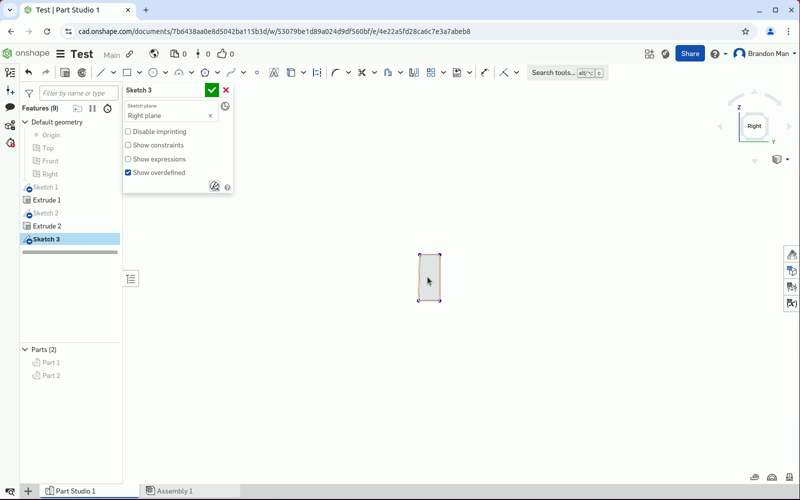
scroll(6)
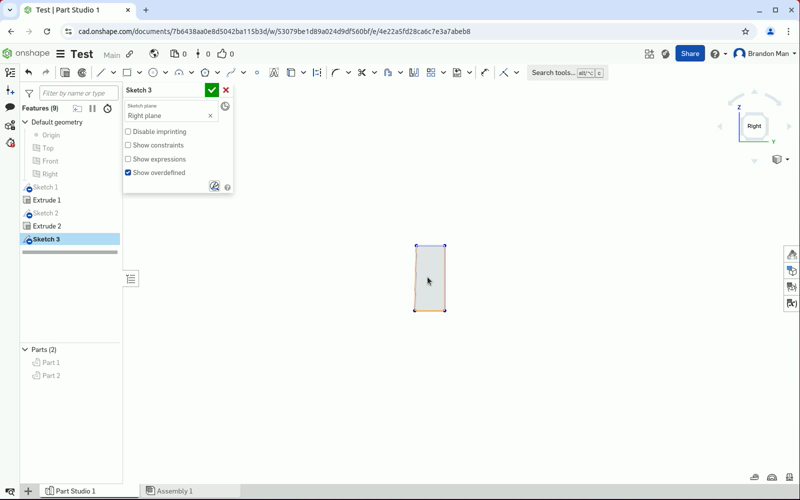
scroll(6)
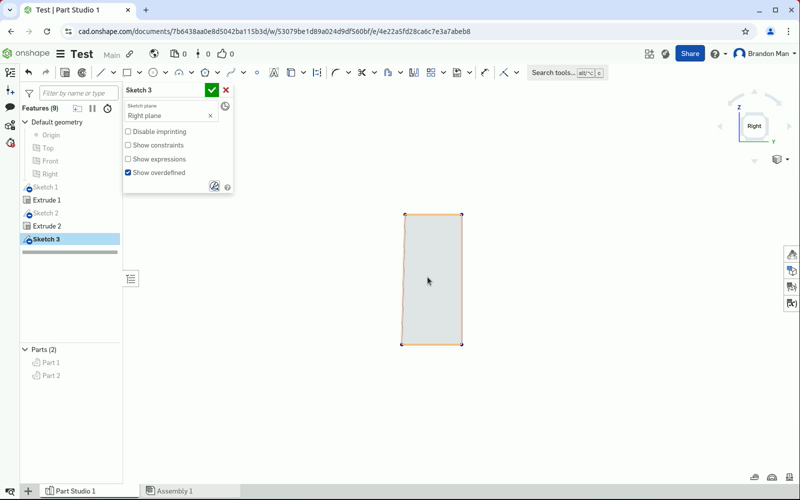
click(427, 276)
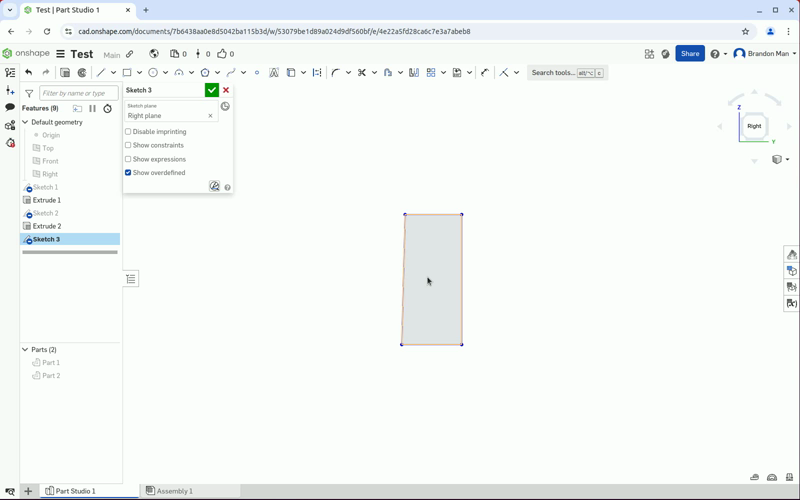
scroll(-6)
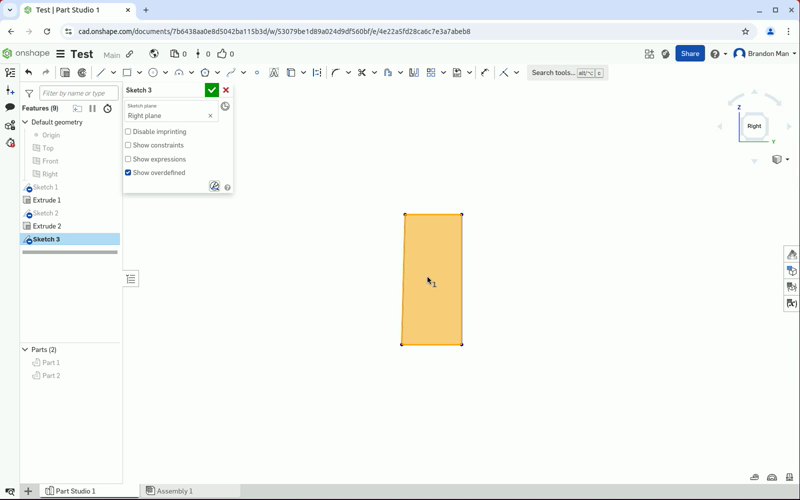
scroll(-6)
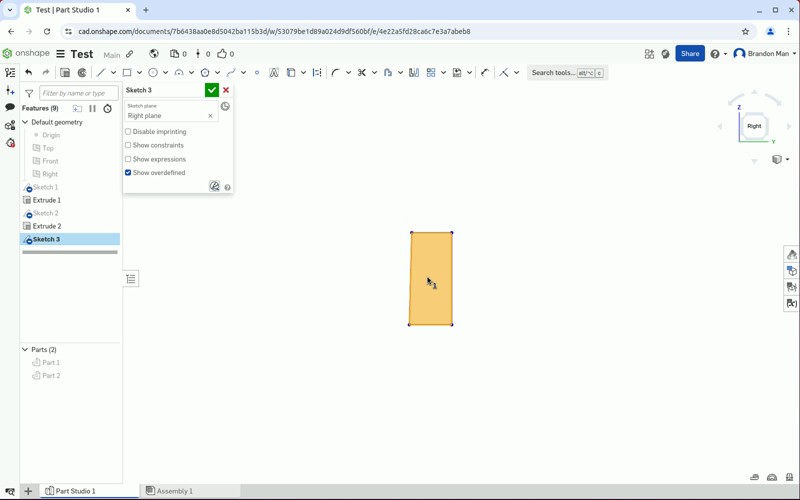
scroll(-6)
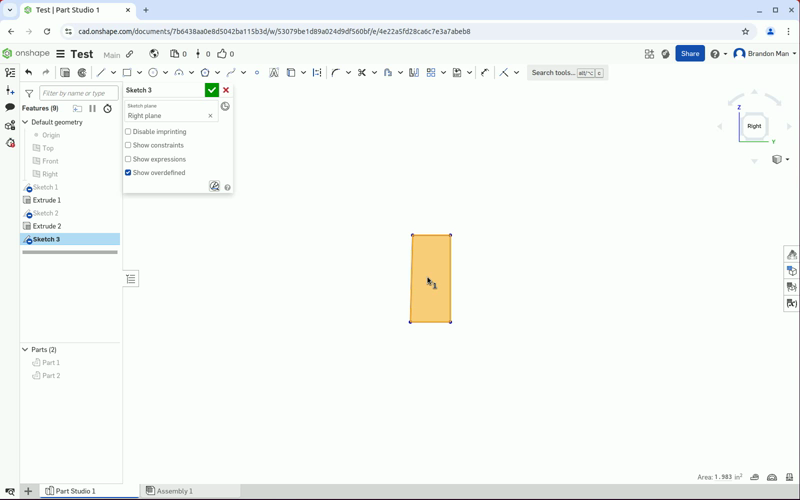
scroll(-6)
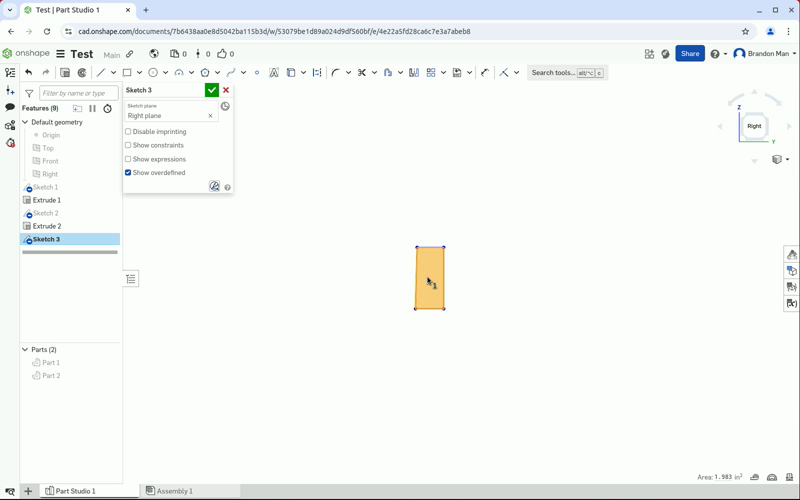
scroll(-6)
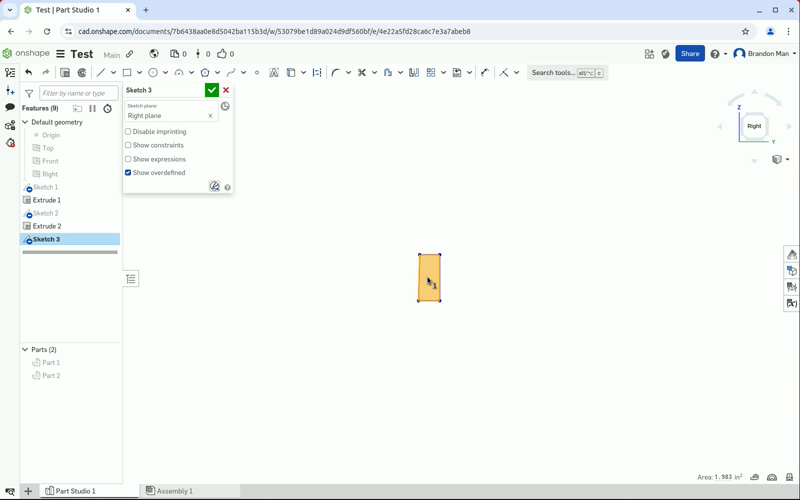
scroll(-6)
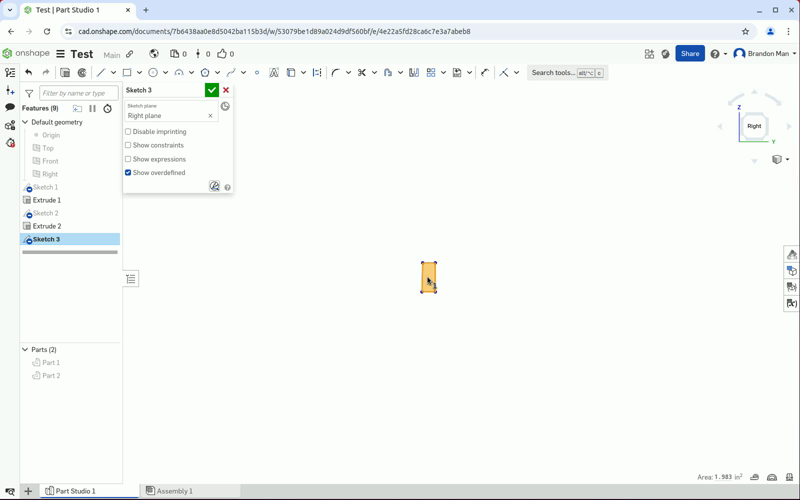
scroll(-6)
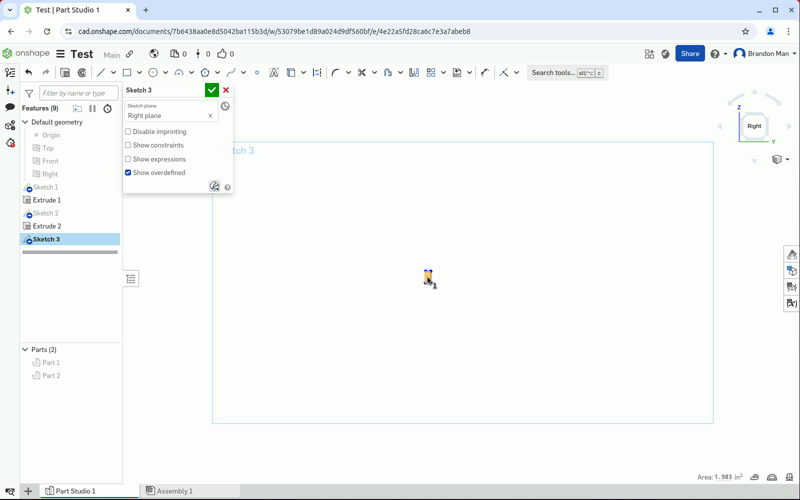
mouse_move(73, 352)
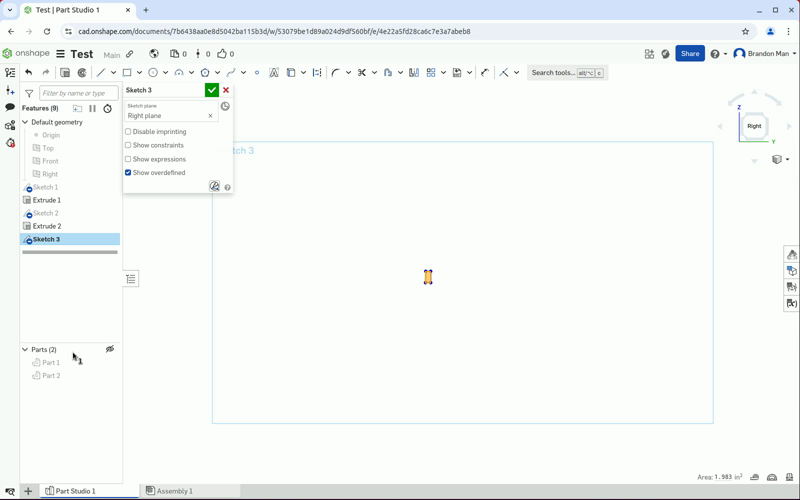
key(shift+y)
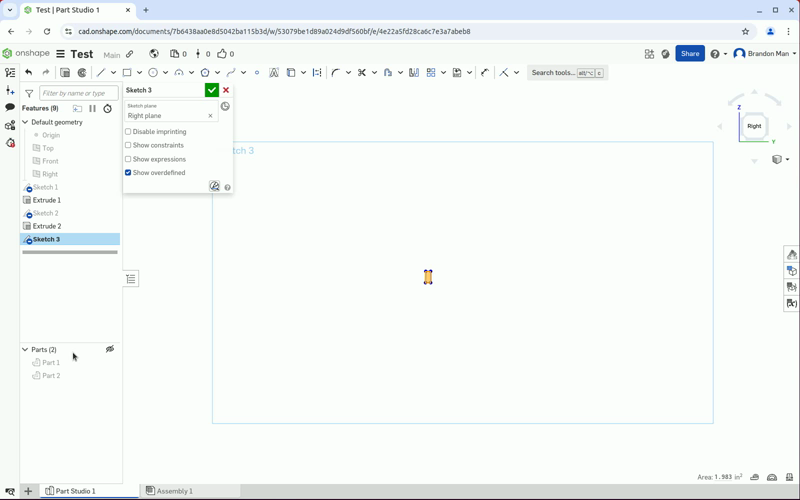
key(shift+e)
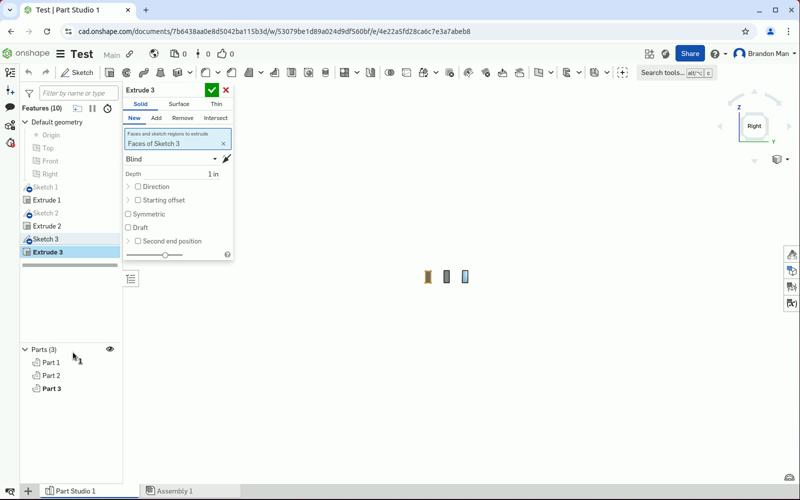
mouse_move(143, 106)
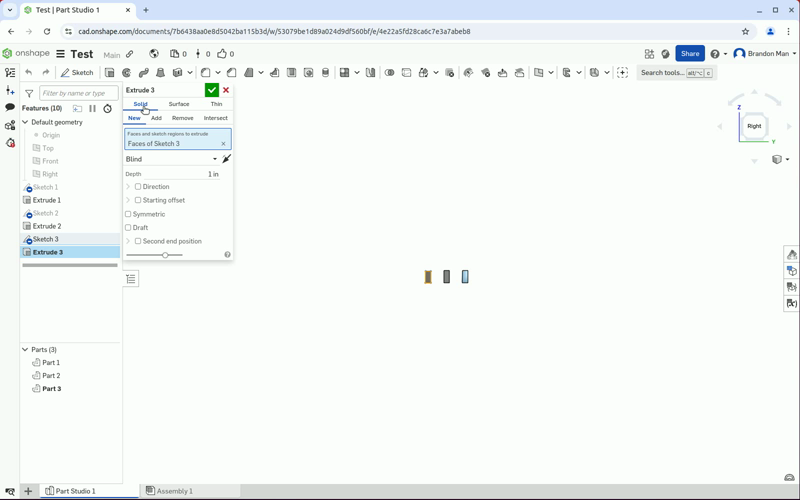
click(143, 106)
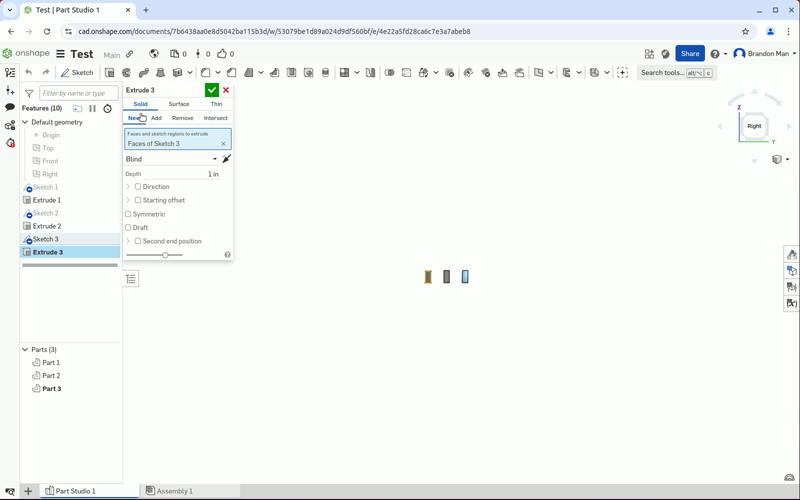
mouse_move(137, 120)
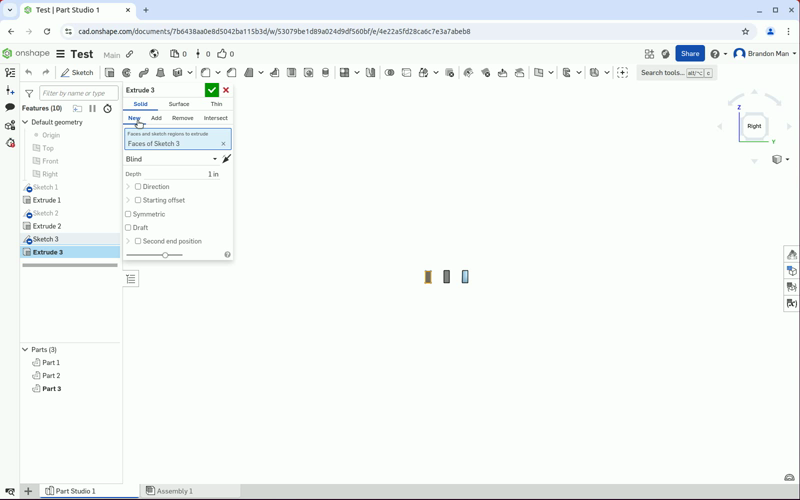
click(137, 120)
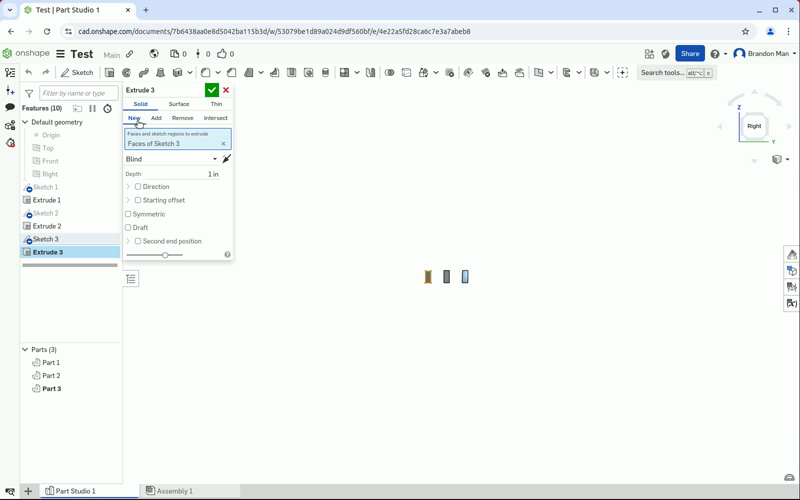
key(tab, 4)
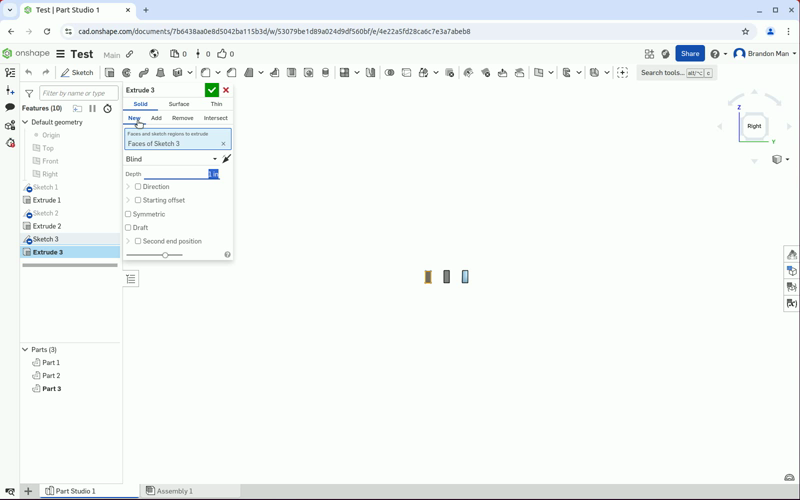
text(18.535)
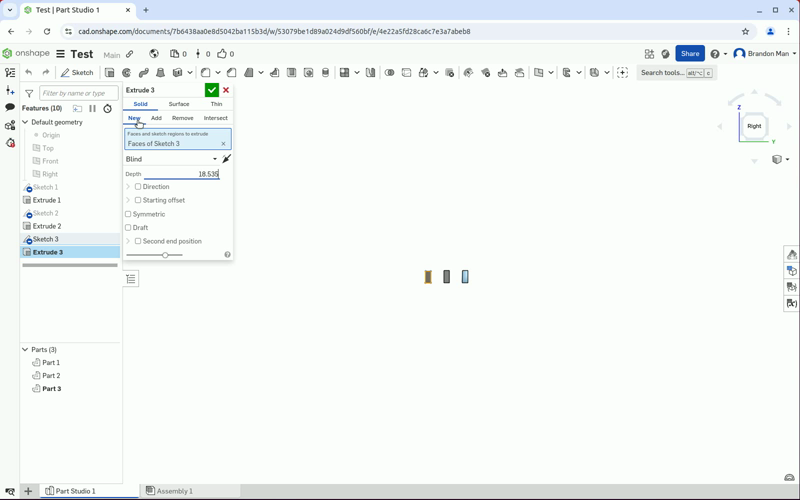
key(enter)
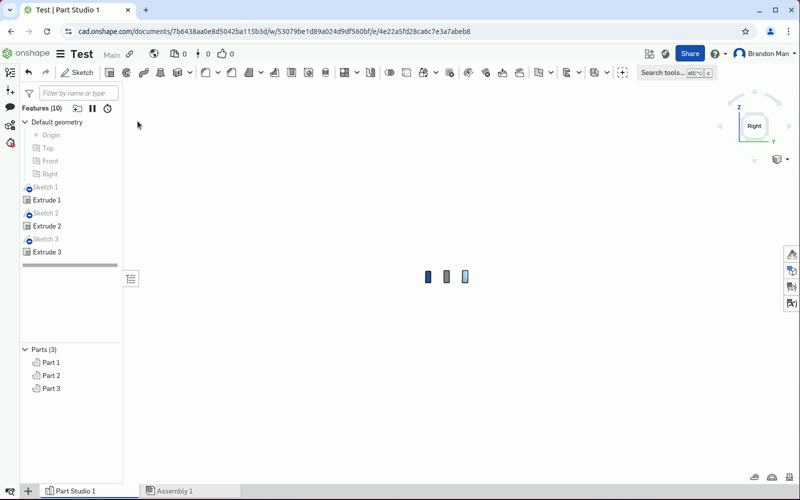
key(shift+h)
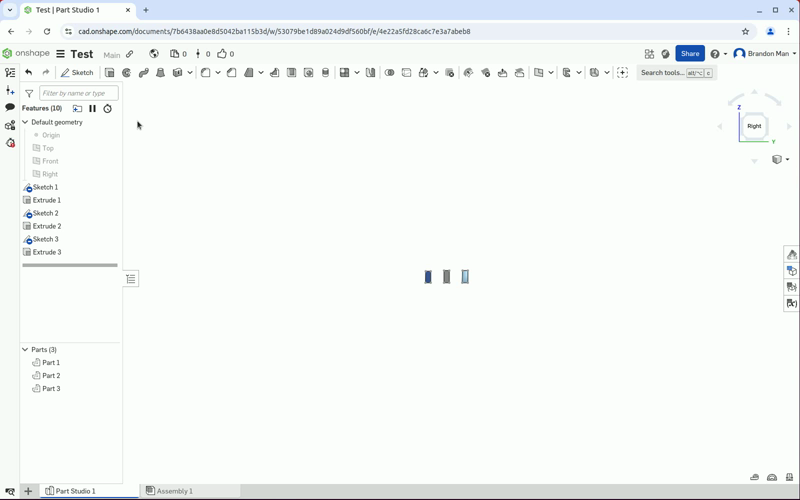
key(shift+h)
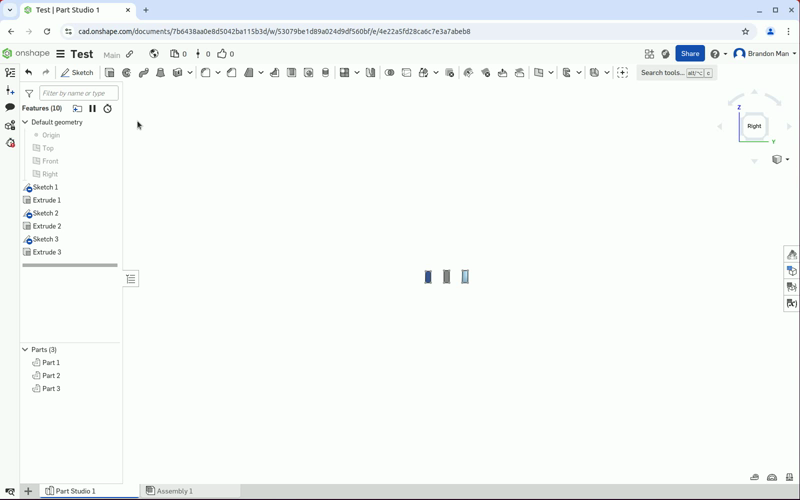
key(shift+7)
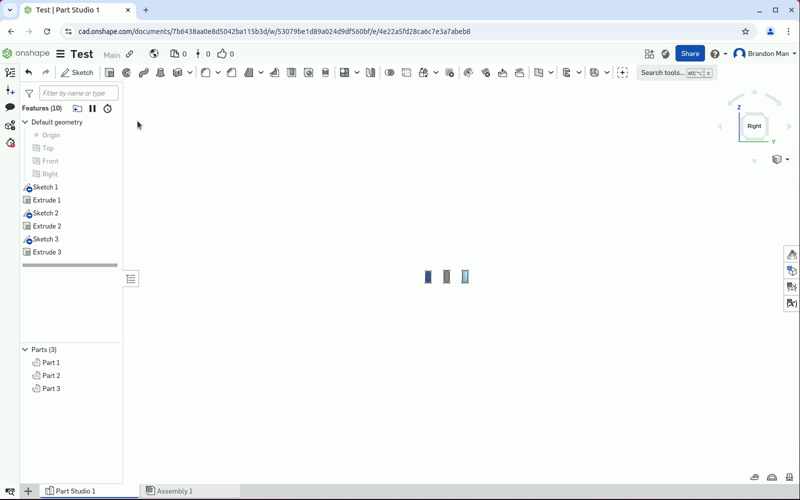
key(right, 2)
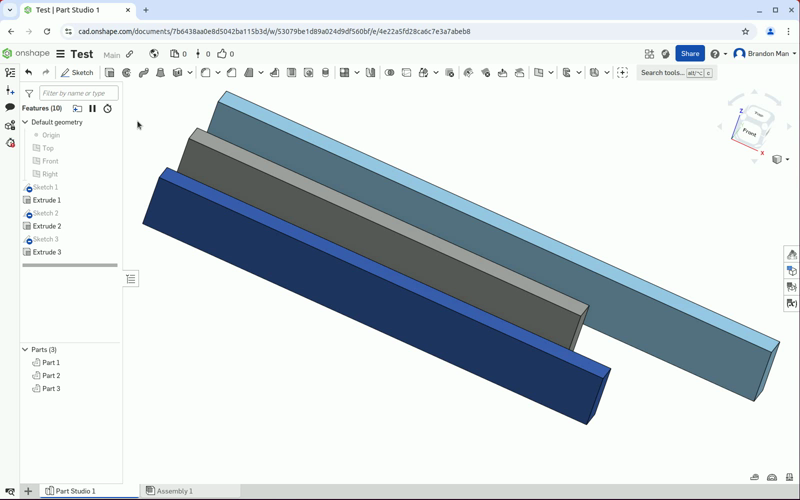
key(down, 2)
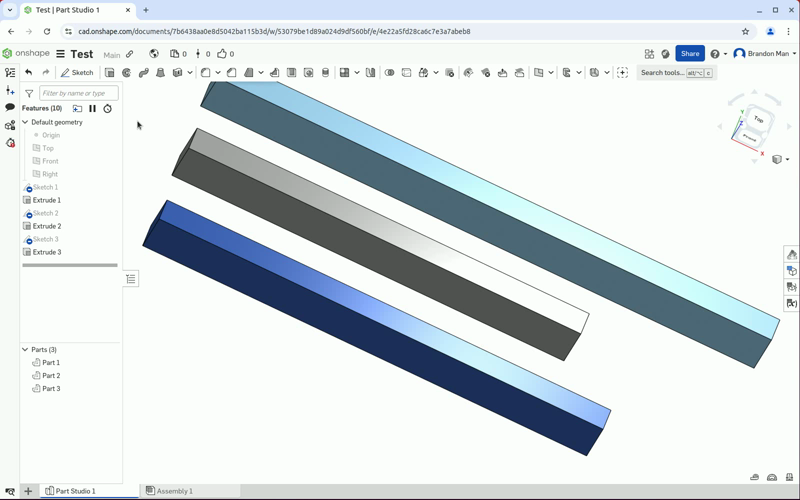
key(up, 2)
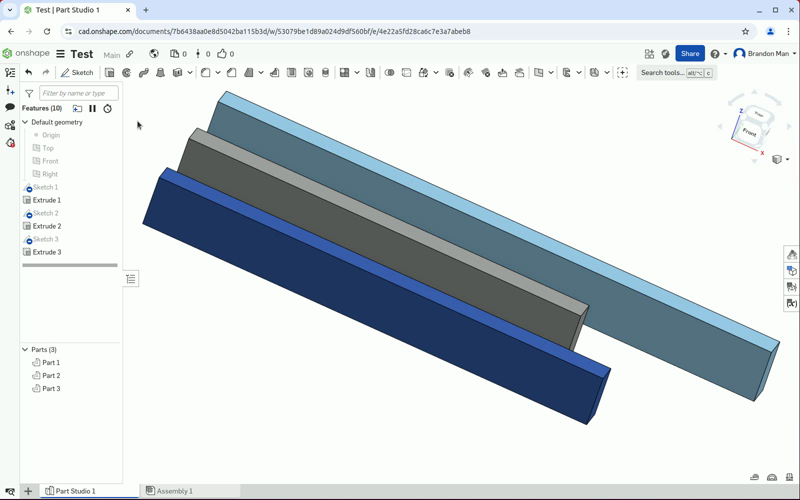
key(left, 2)
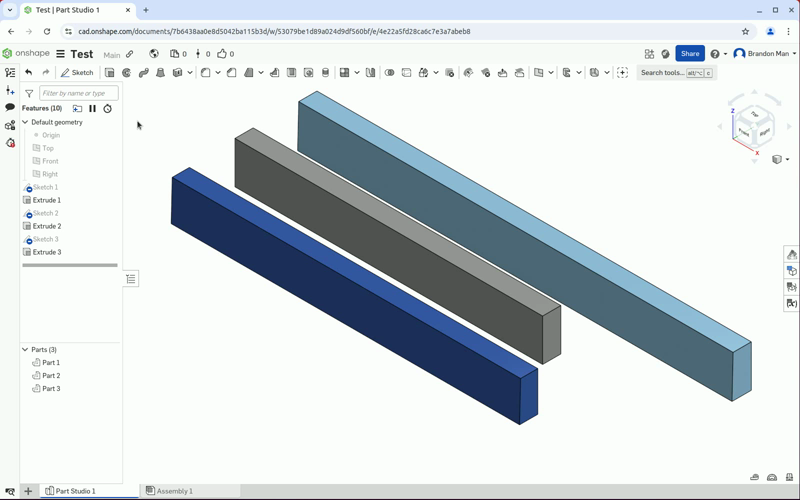
mouse_move(73, 189)
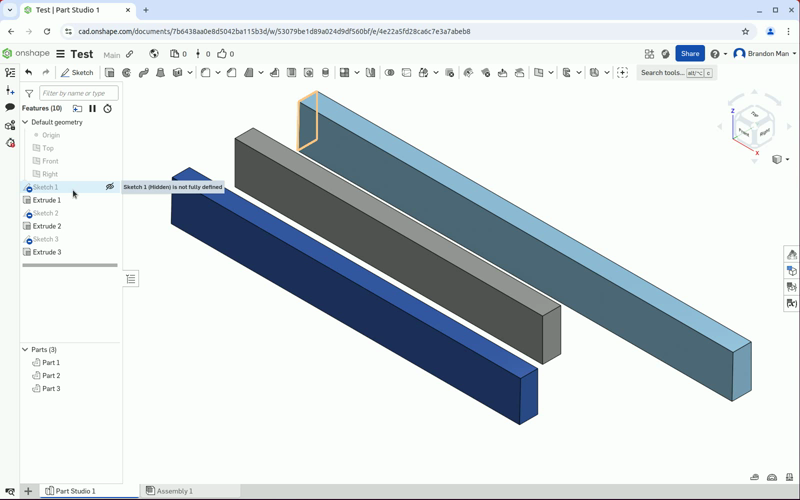
click(73, 189)